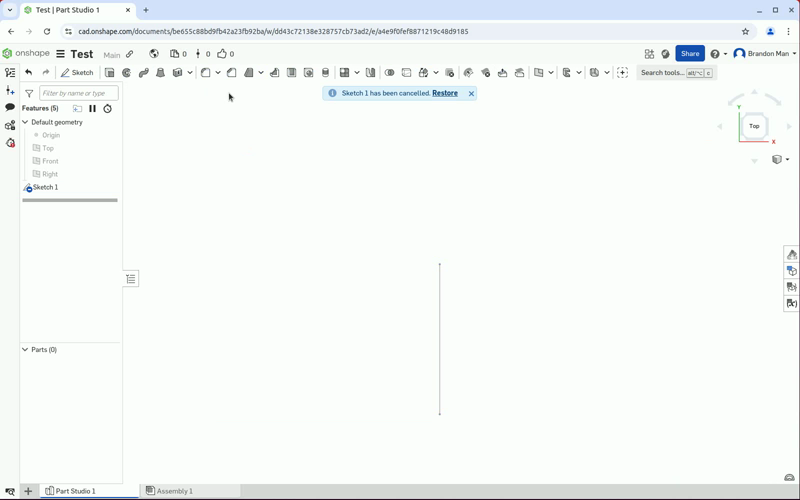
key(shift+h)
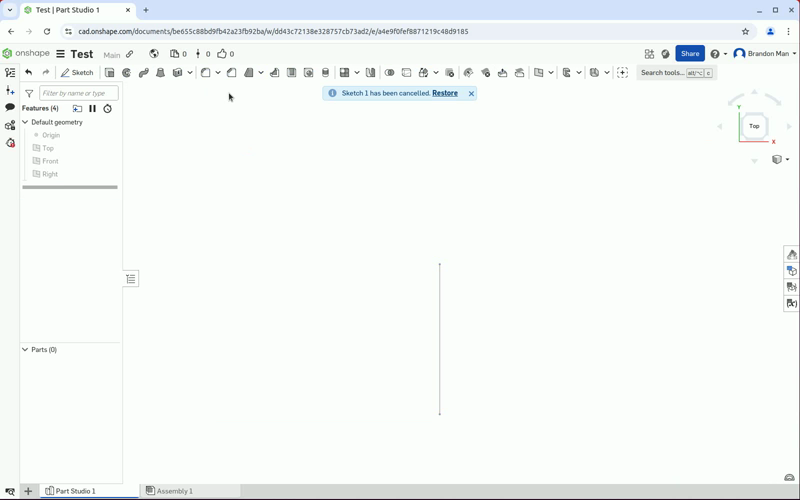
key(shift+s)
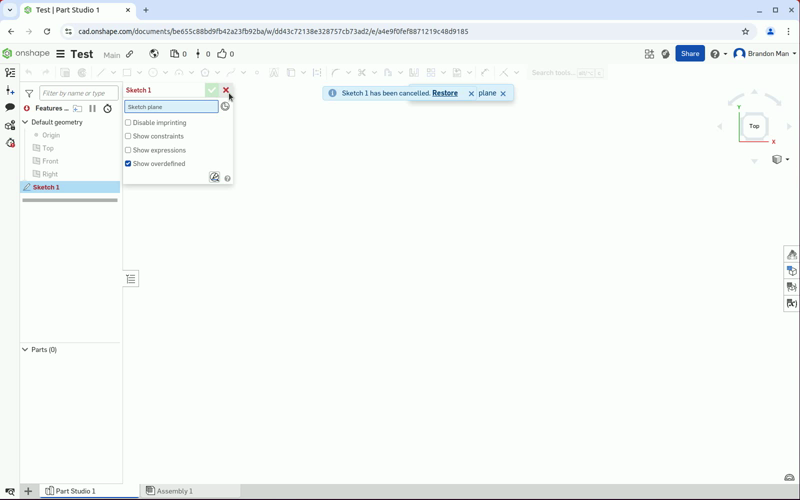
mouse_move(73, 150)
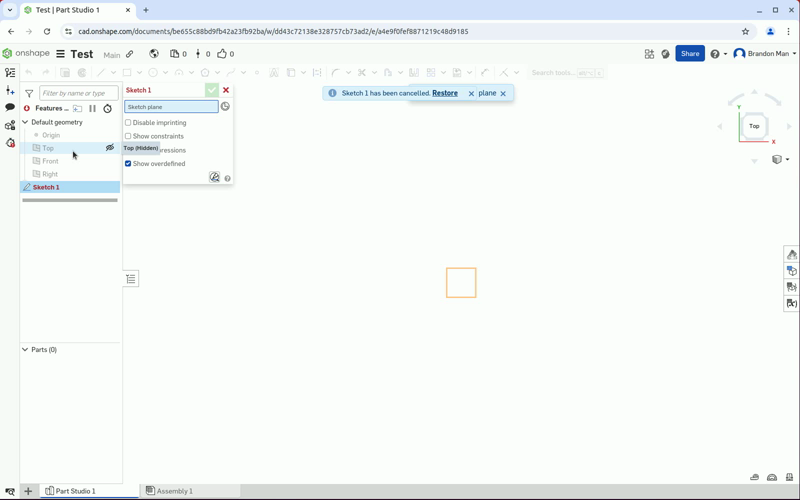
click(73, 150)
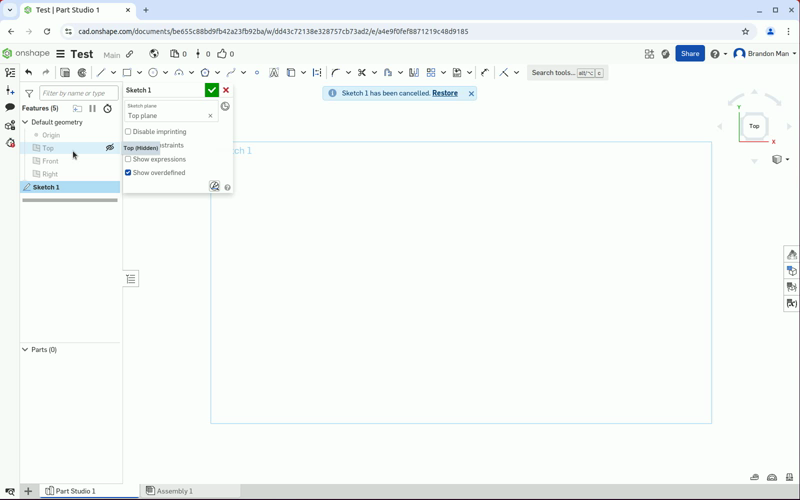
mouse_move(73, 352)
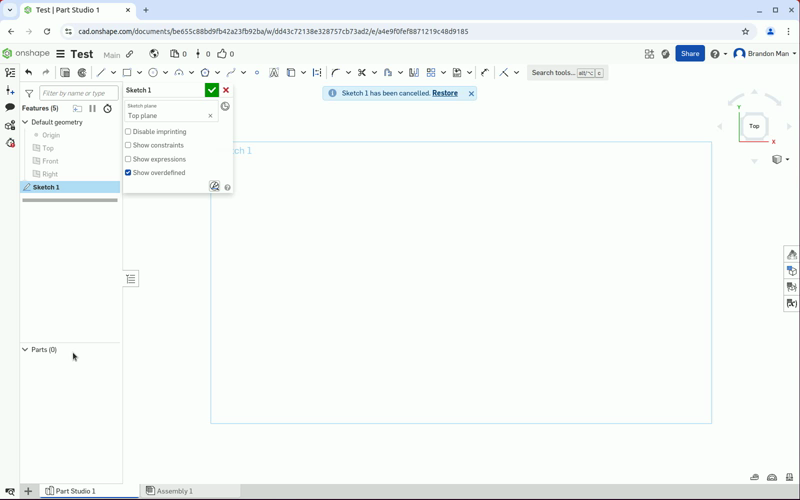
key(y)
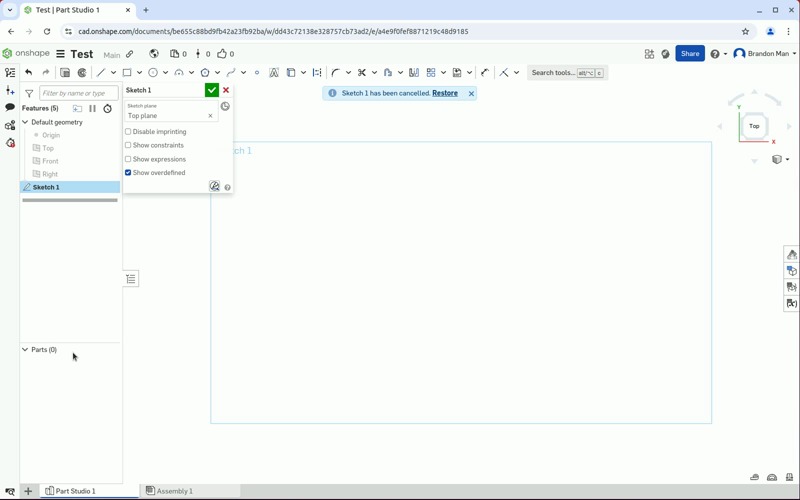
key(l)
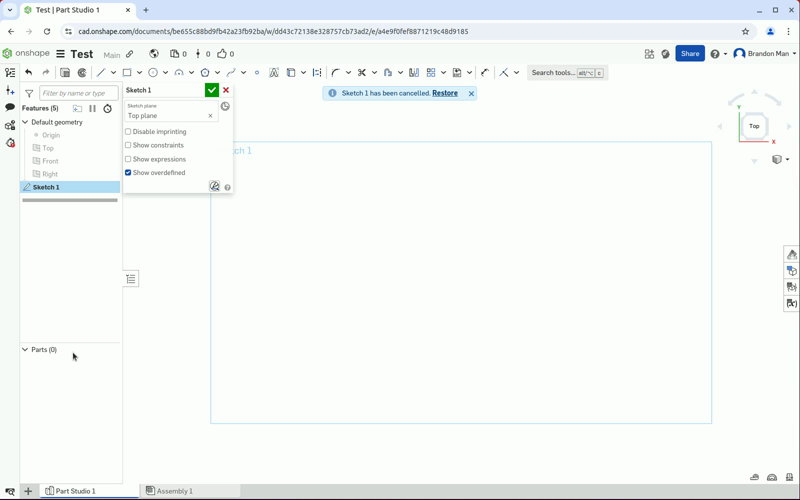
key_down(shift)
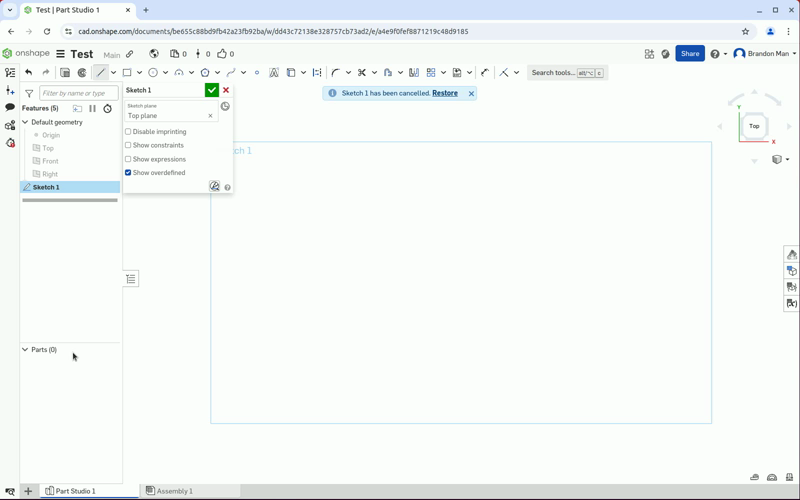
mouse_move(413, 345)
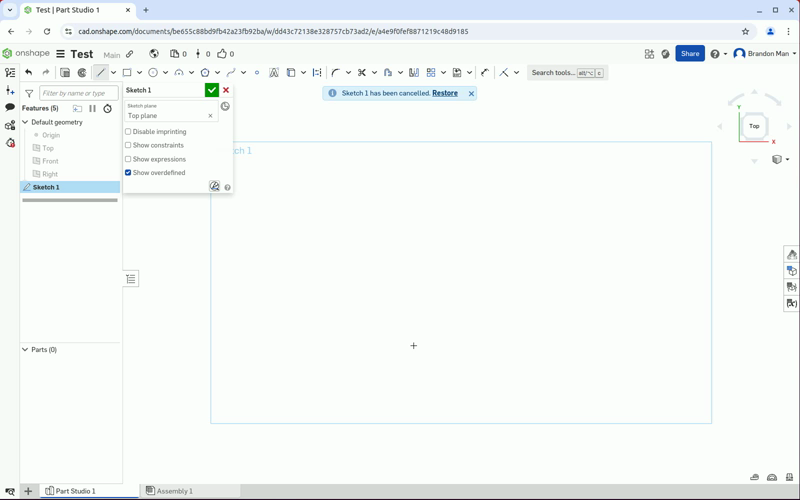
click(413, 345)
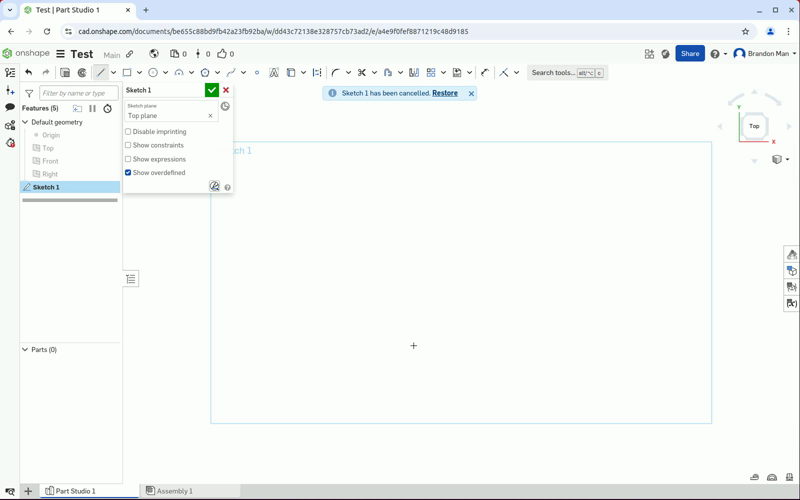
key_up(shift)
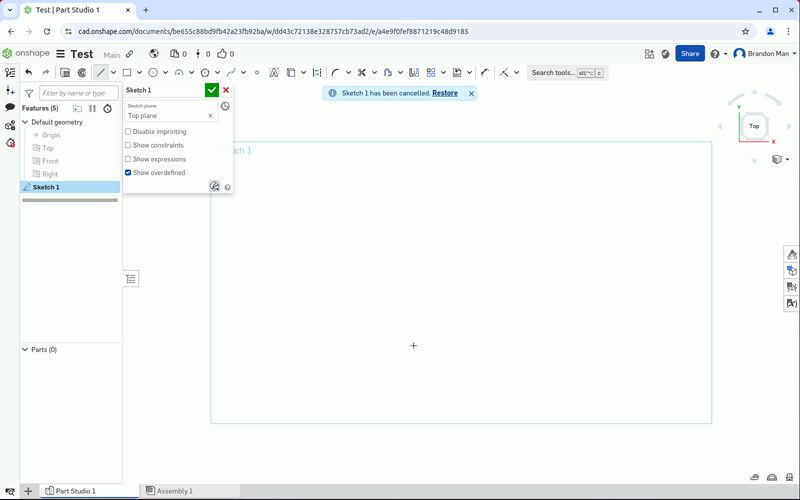
key_down(shift)
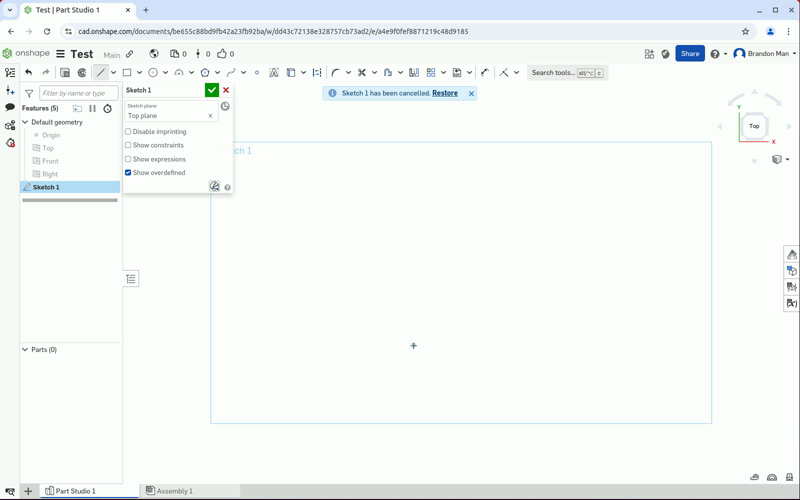
mouse_move(478, 345)
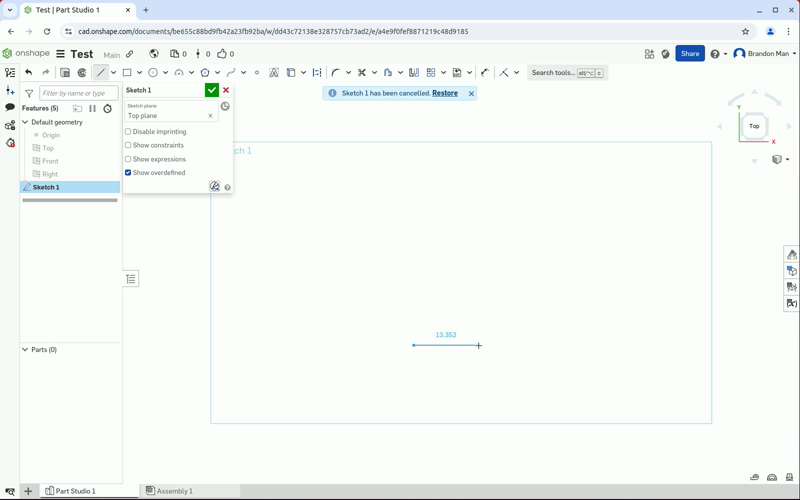
click(478, 345)
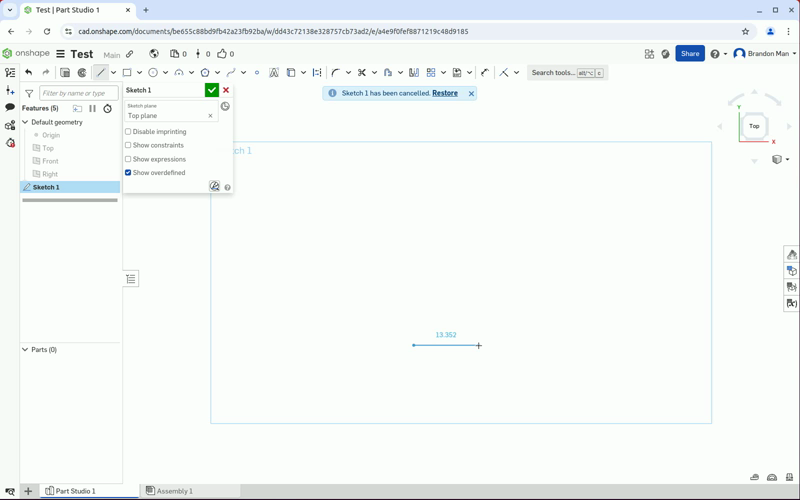
key_up(shift)
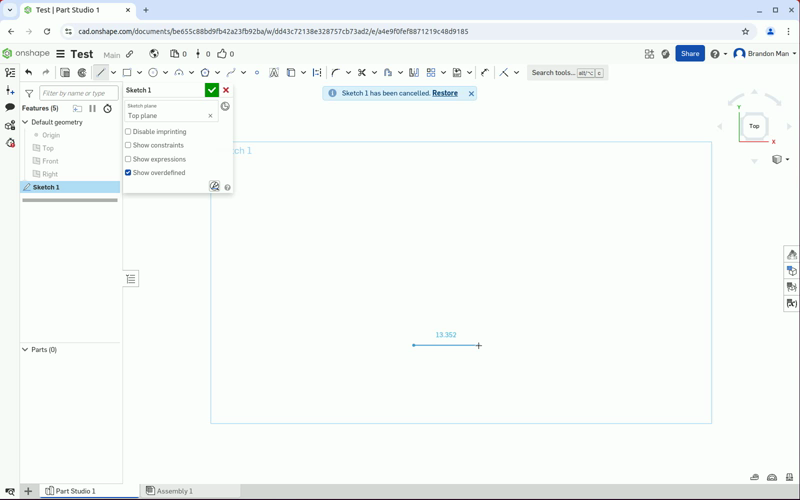
key_down(shift)
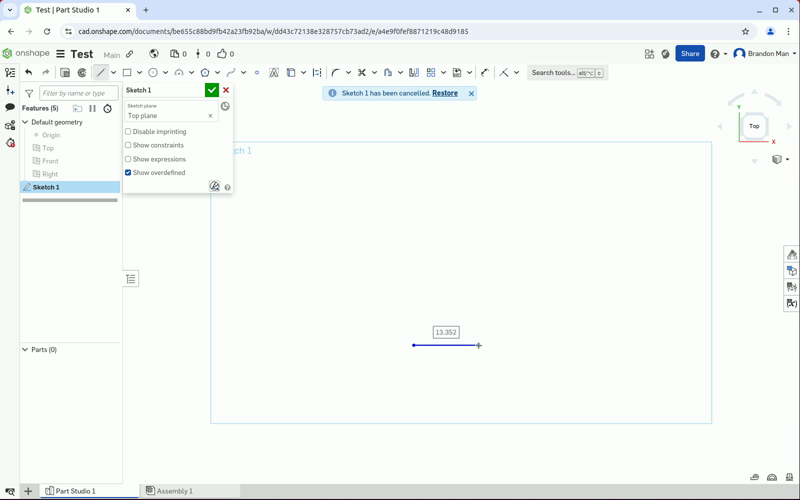
mouse_move(478, 280)
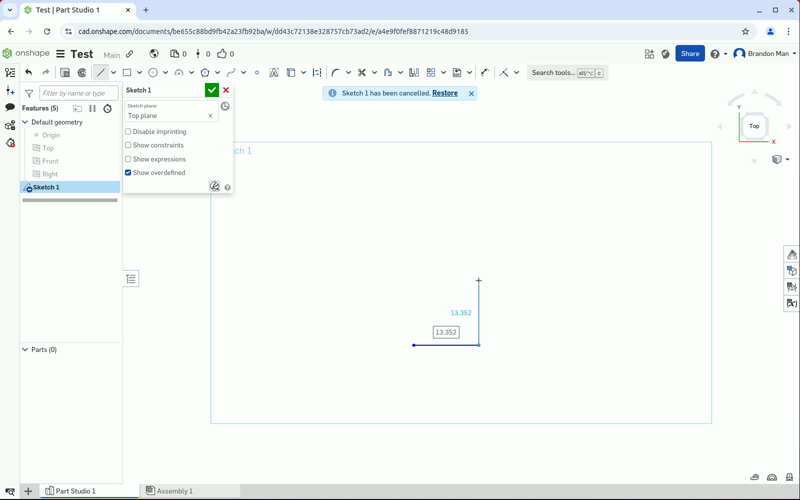
click(478, 280)
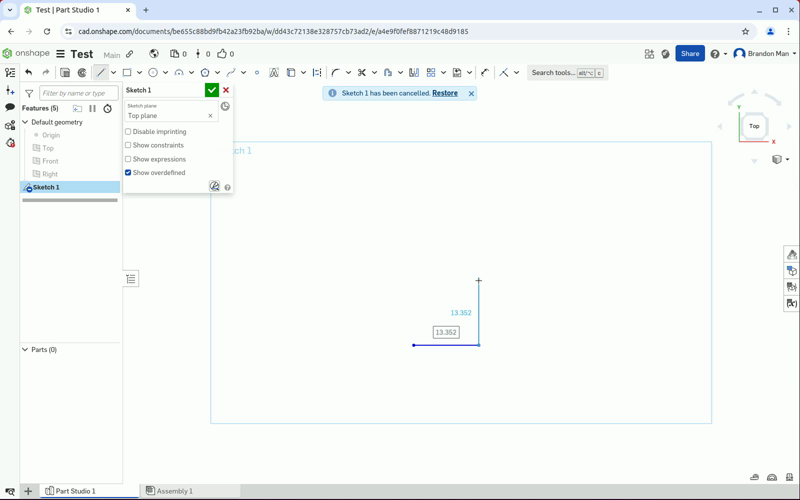
key_up(shift)
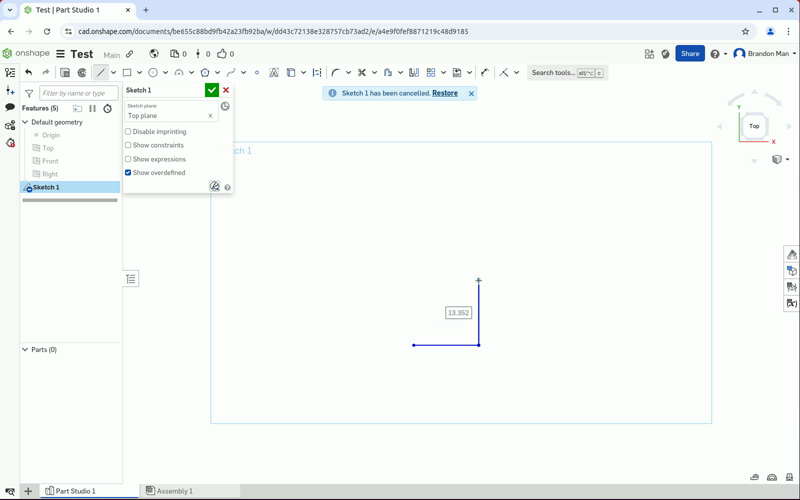
key_down(shift)
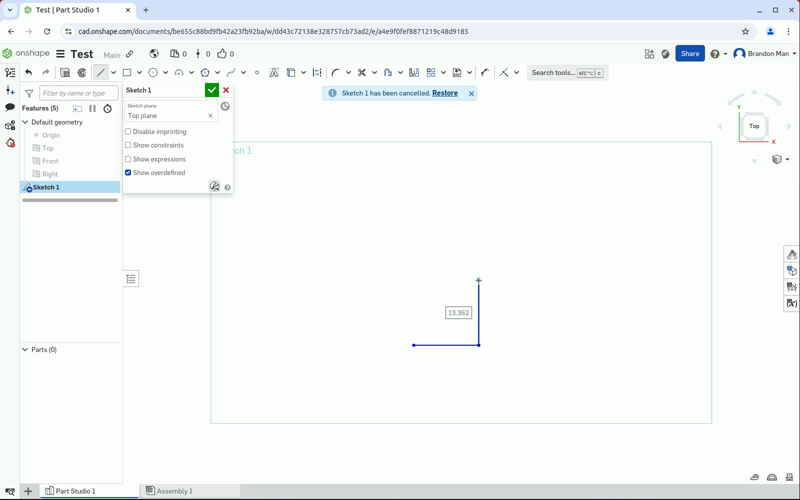
mouse_move(413, 280)
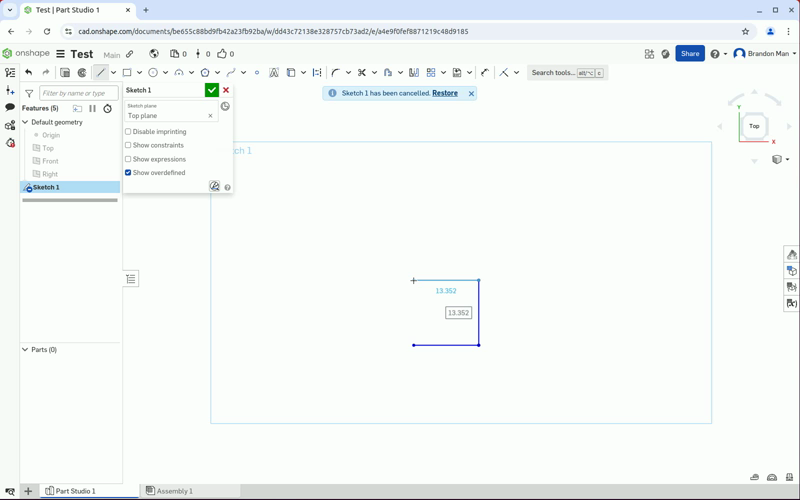
click(413, 280)
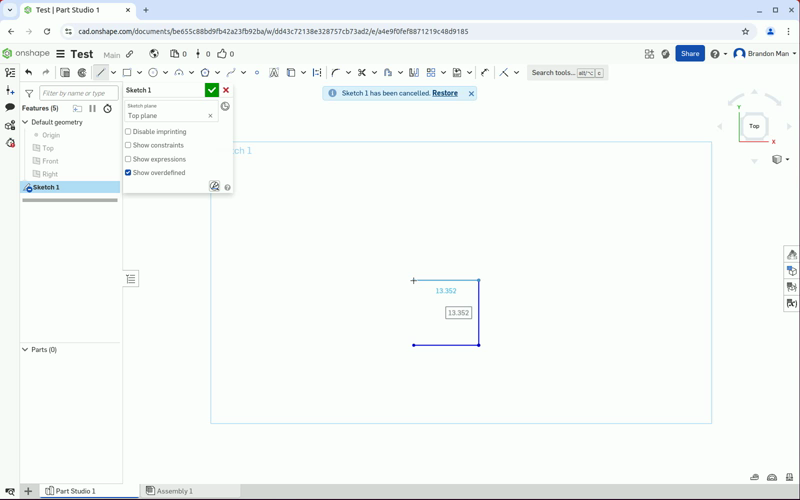
key_up(shift)
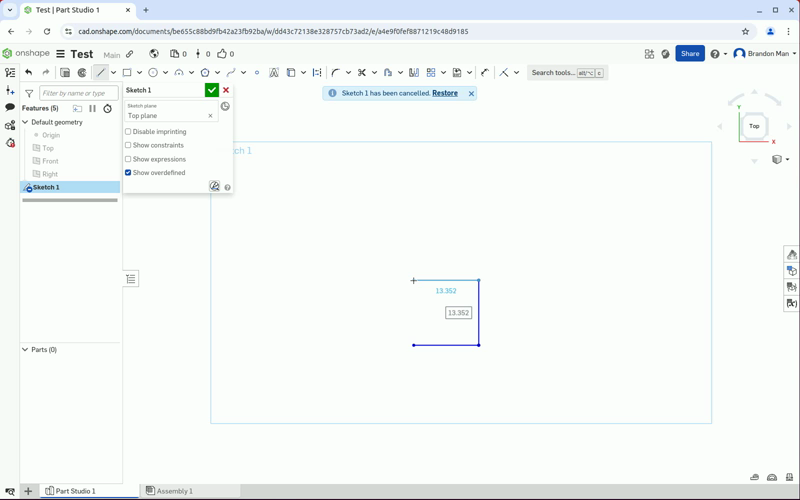
key_down(shift)
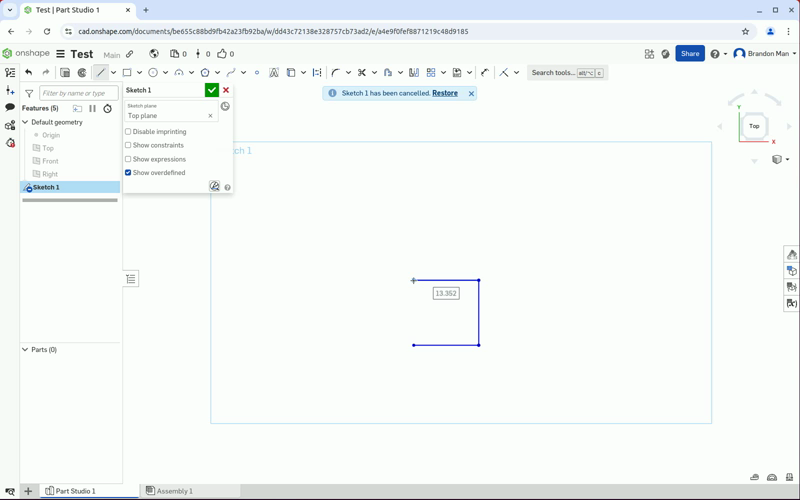
mouse_move(413, 345)
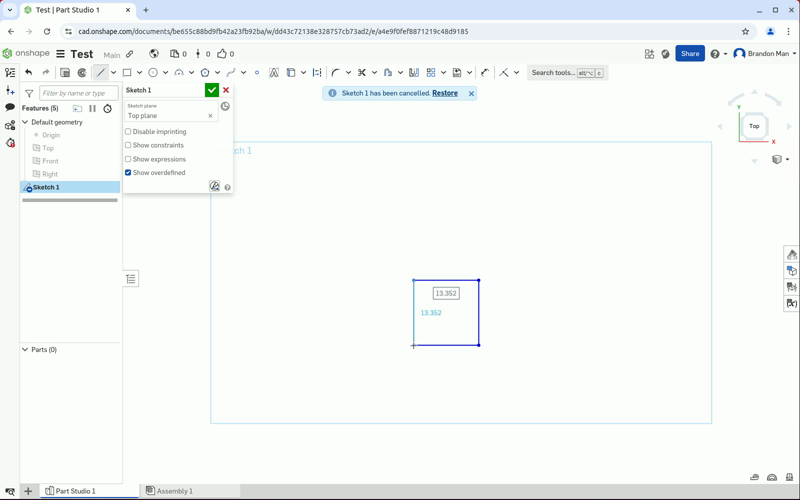
key_up(shift)
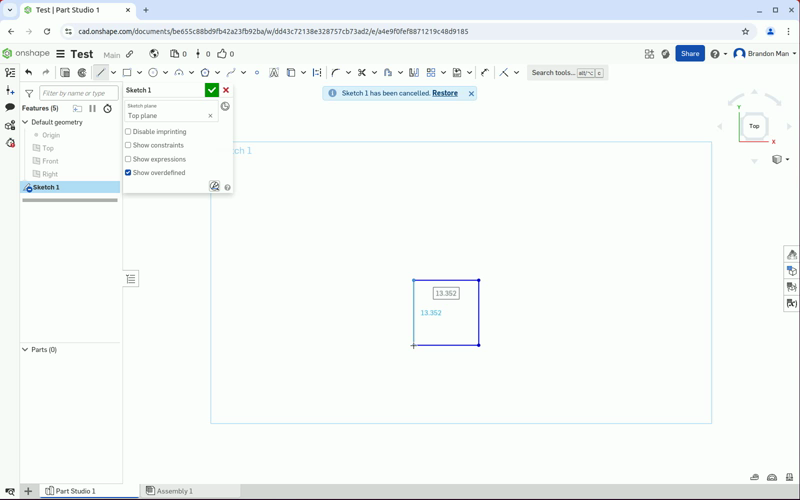
click(413, 345)
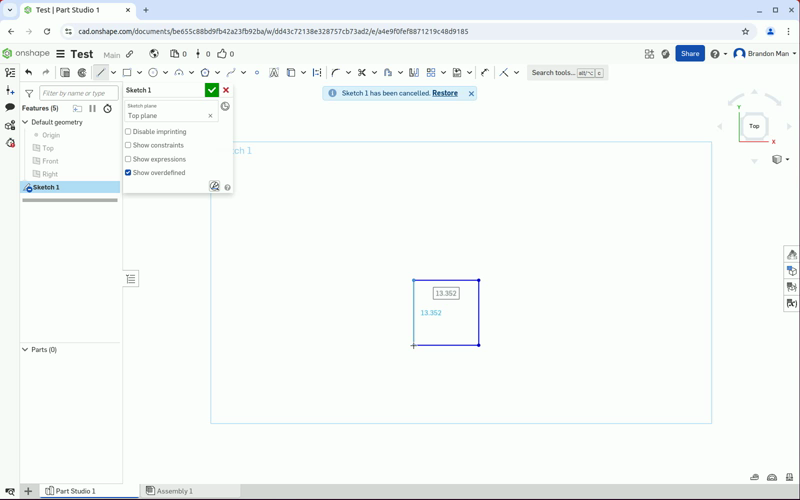
key(esc)
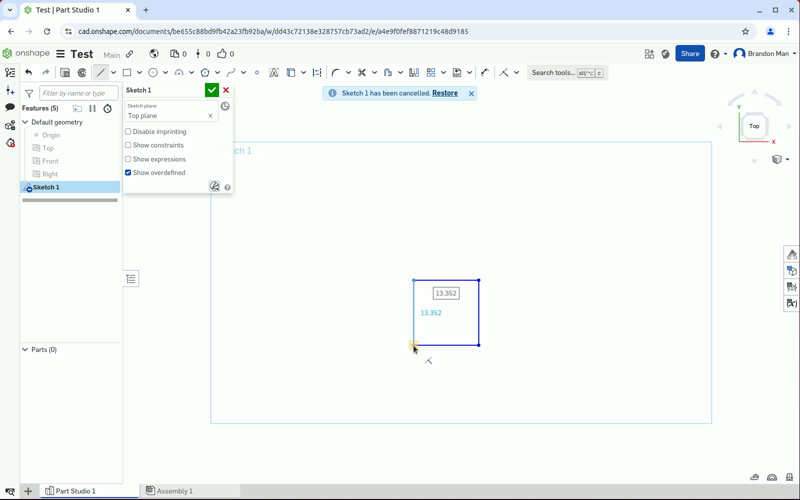
key(c)
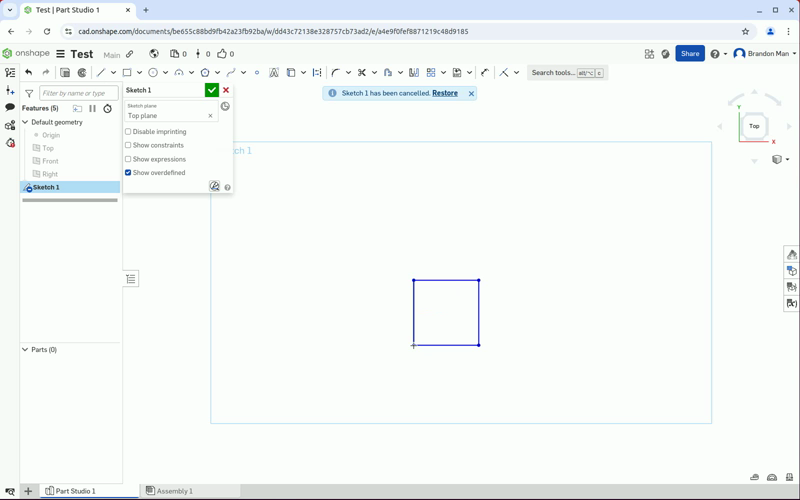
key_down(shift)
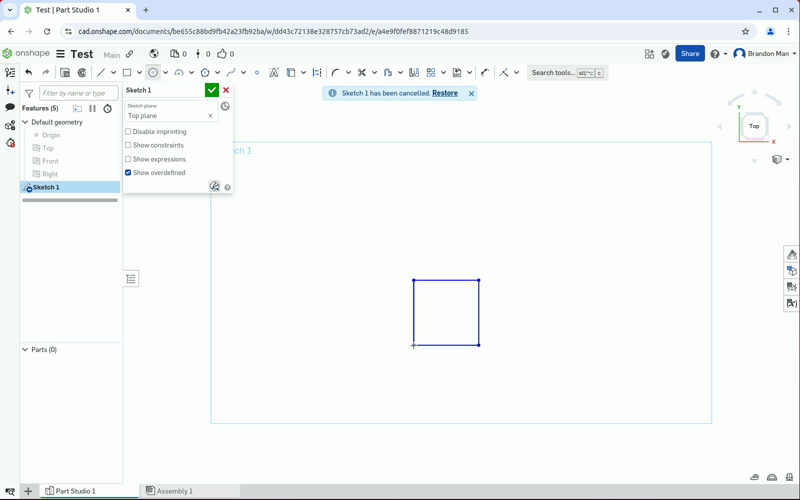
mouse_move(422, 288)
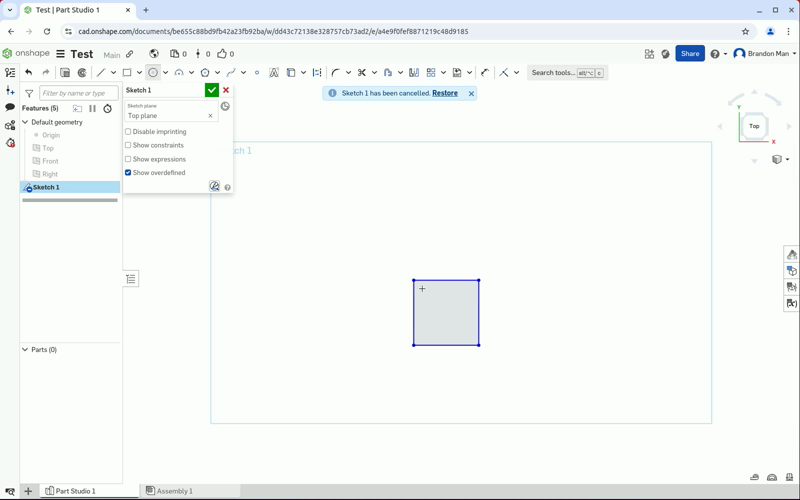
click(422, 288)
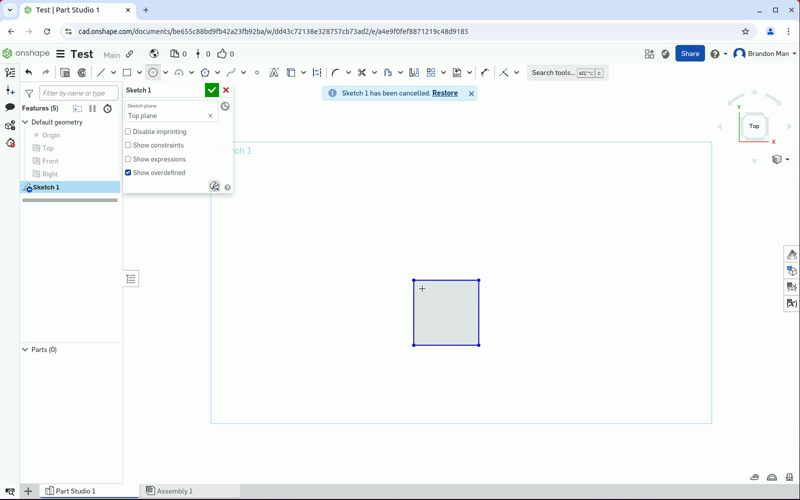
key_up(shift)
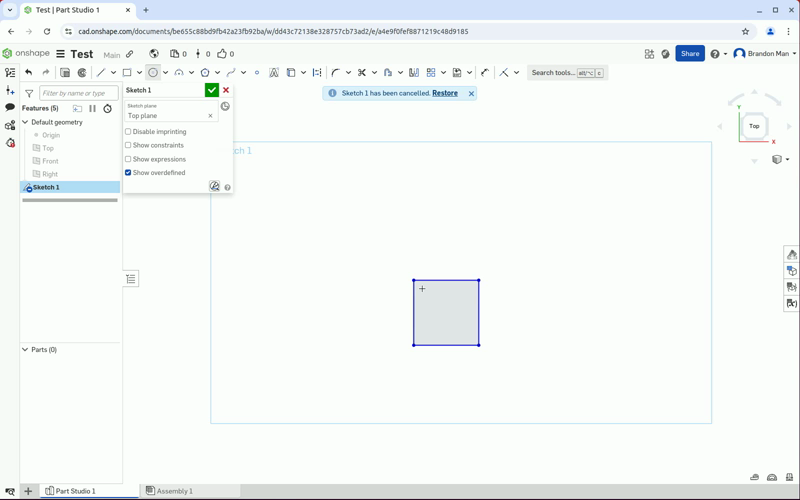
mouse_move(428, 288)
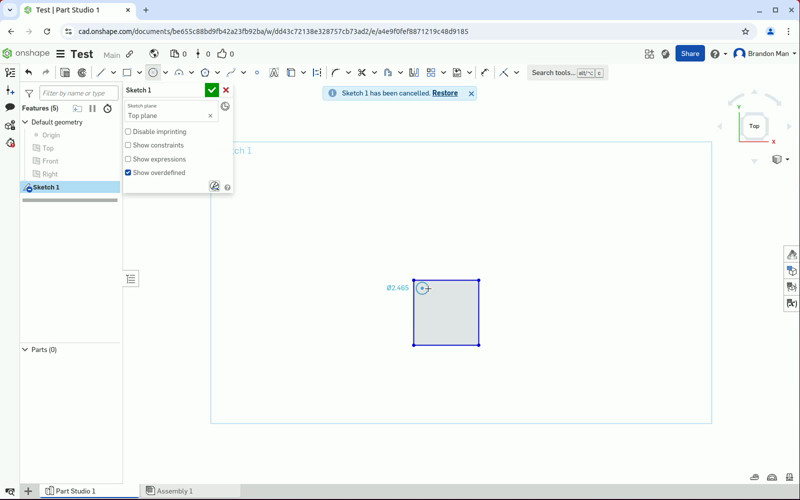
click(428, 288)
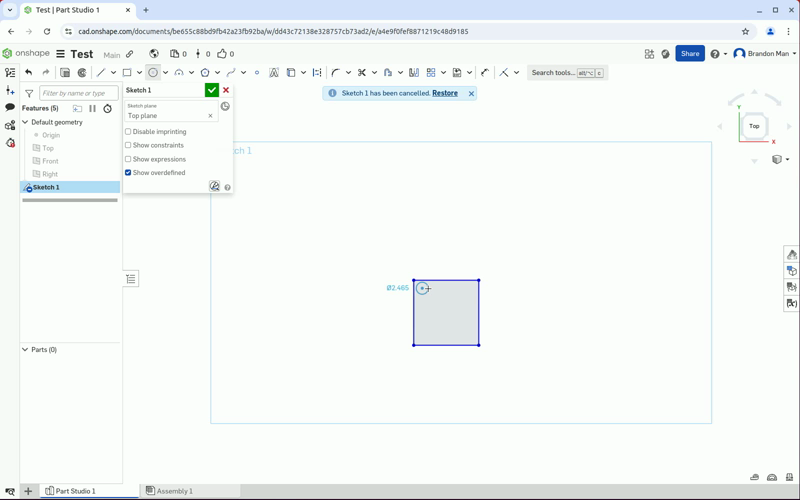
key(esc)
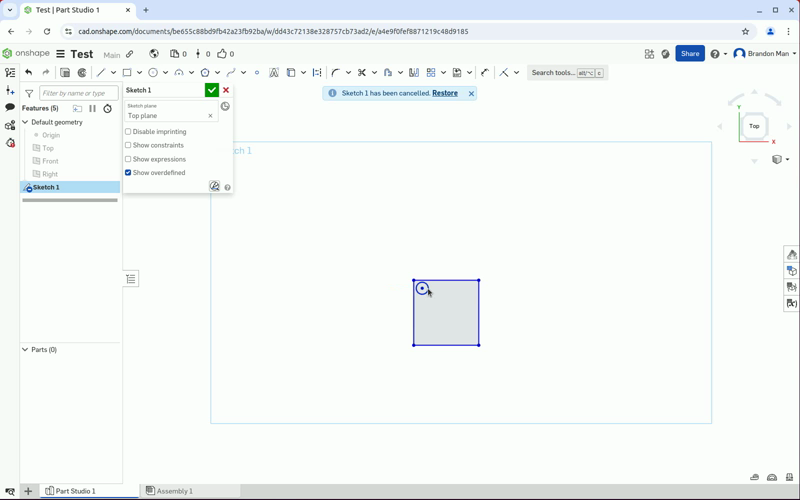
mouse_move(456, 299)
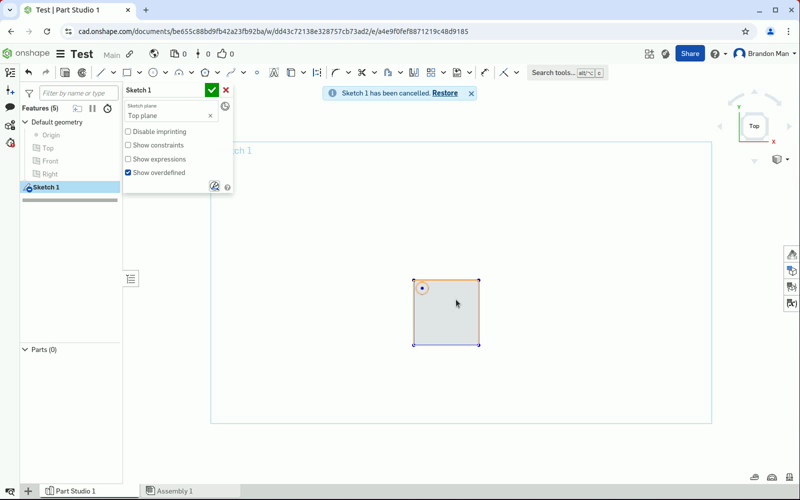
click(456, 299)
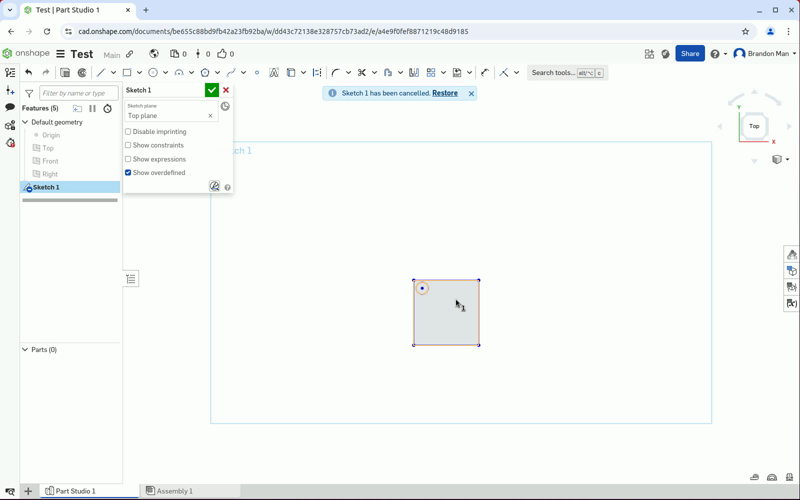
mouse_move(73, 352)
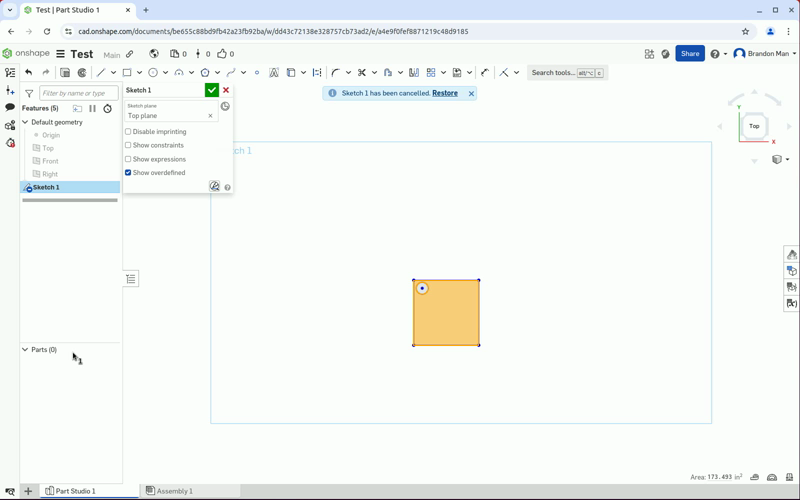
key(shift+y)
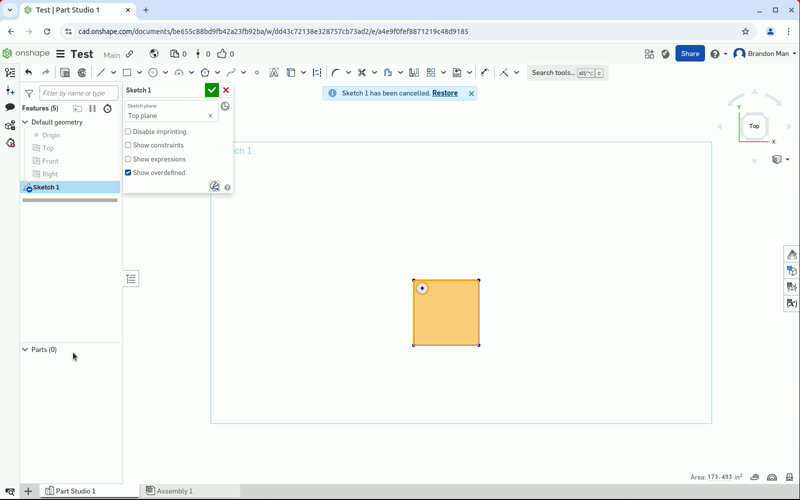
key(shift+e)
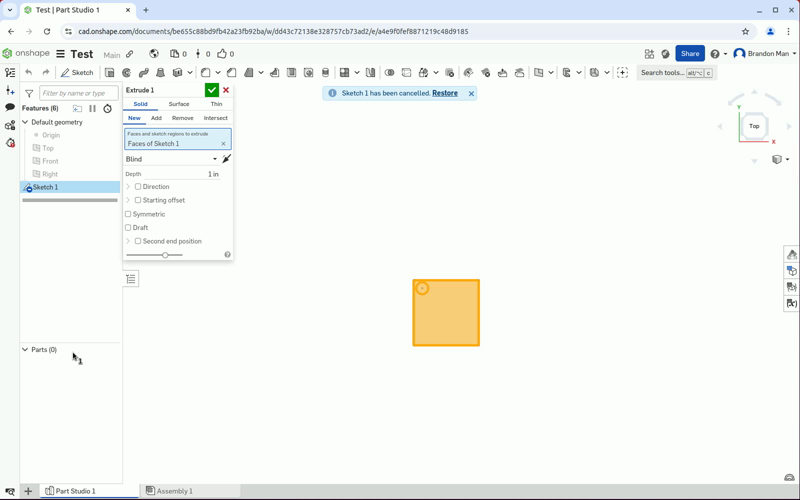
mouse_move(143, 106)
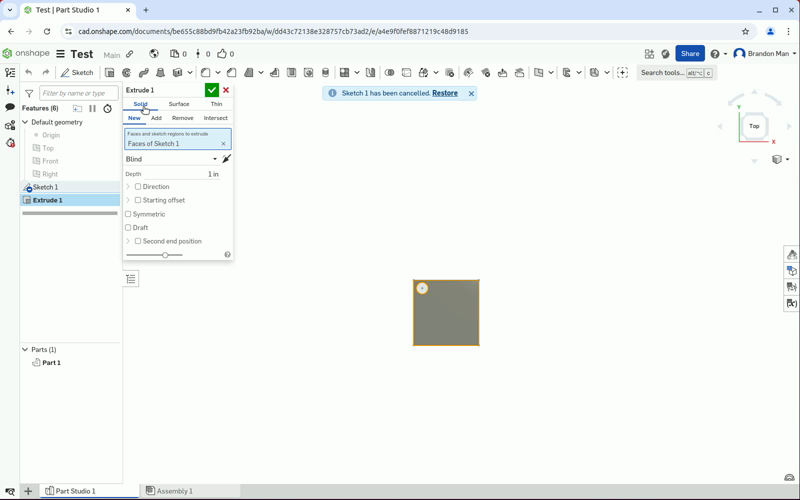
click(143, 106)
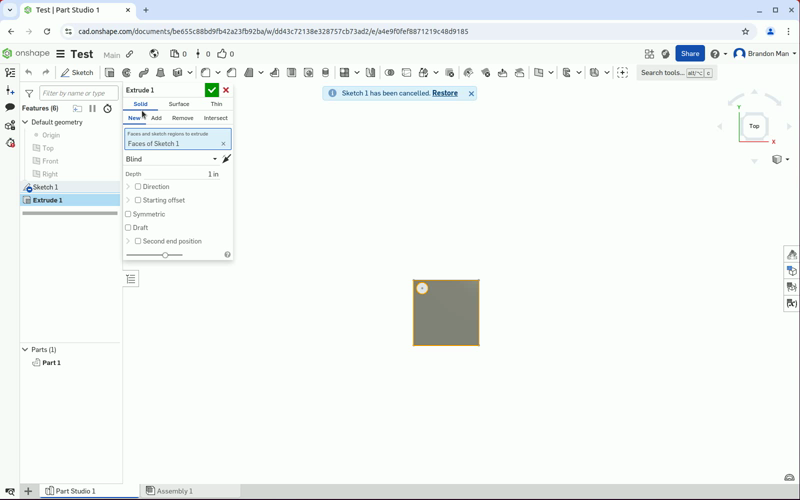
mouse_move(137, 120)
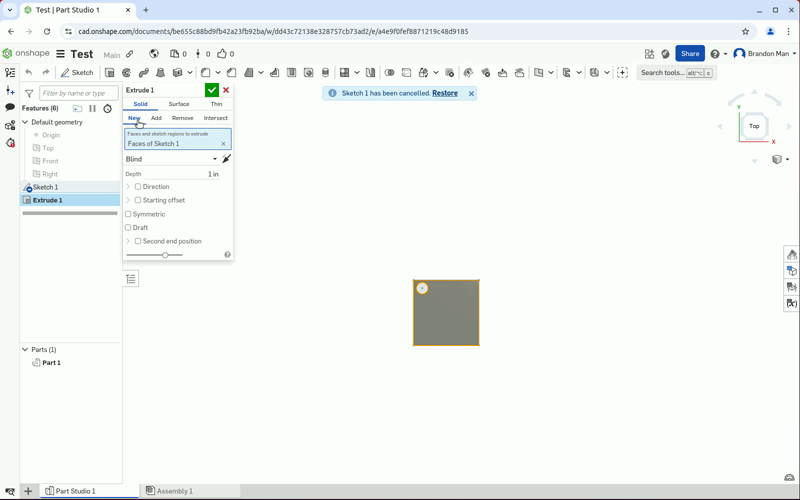
click(137, 120)
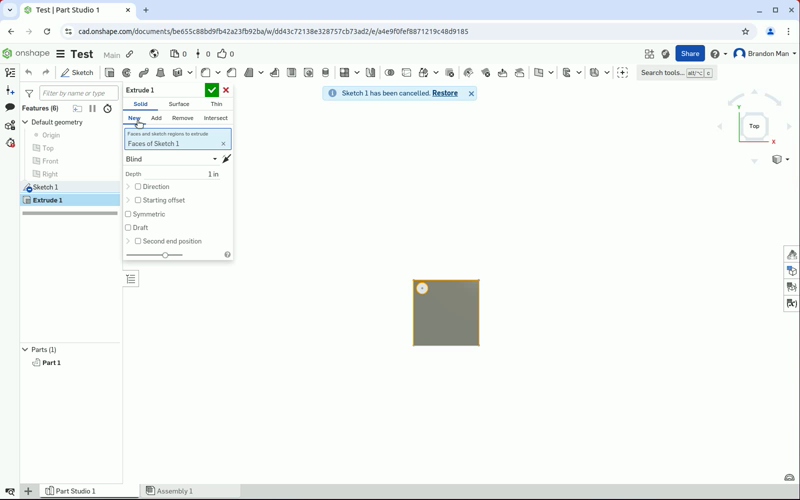
key(tab, 4)
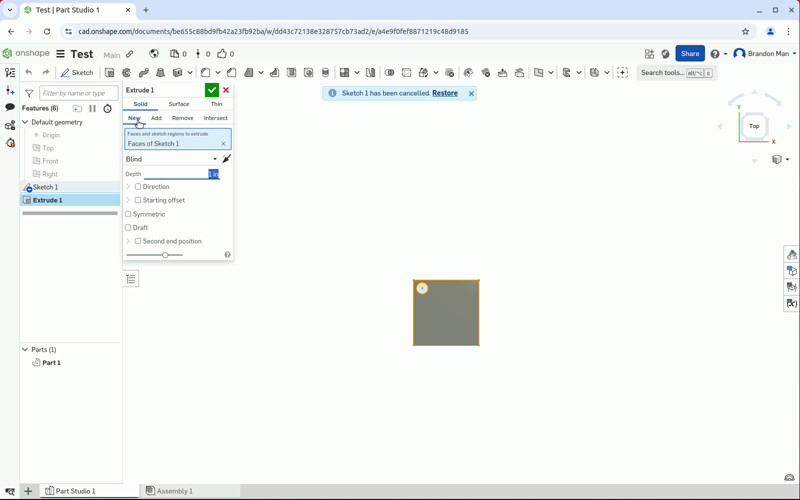
text(-1.204)
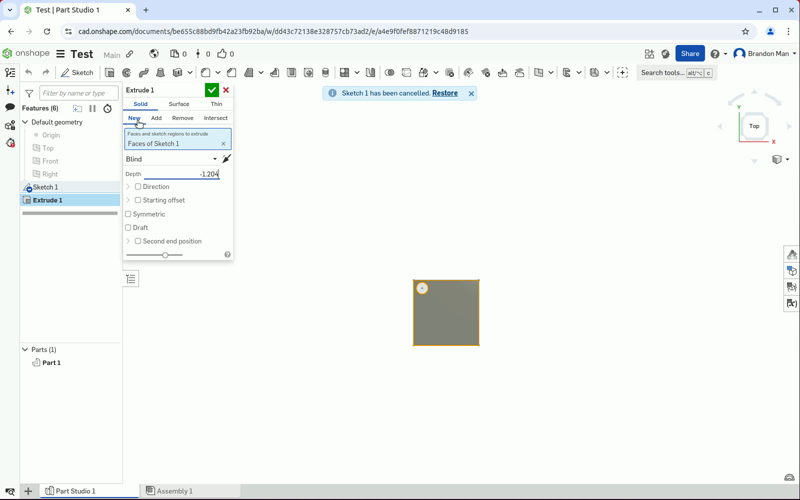
key(enter)
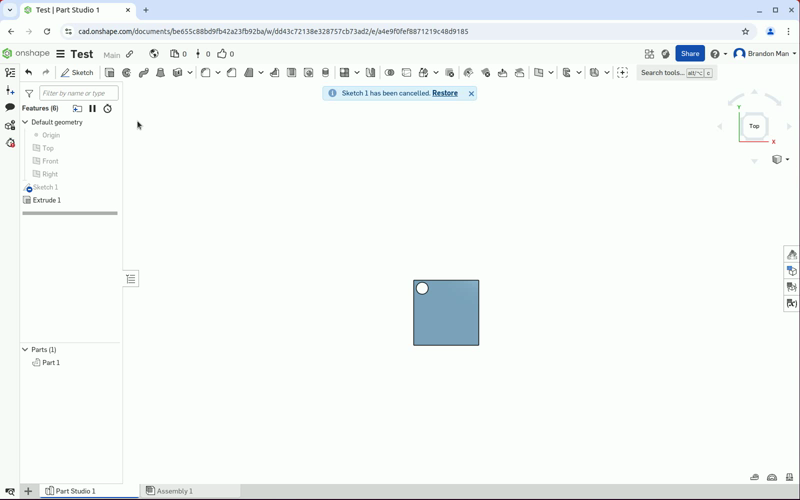
key(shift+h)
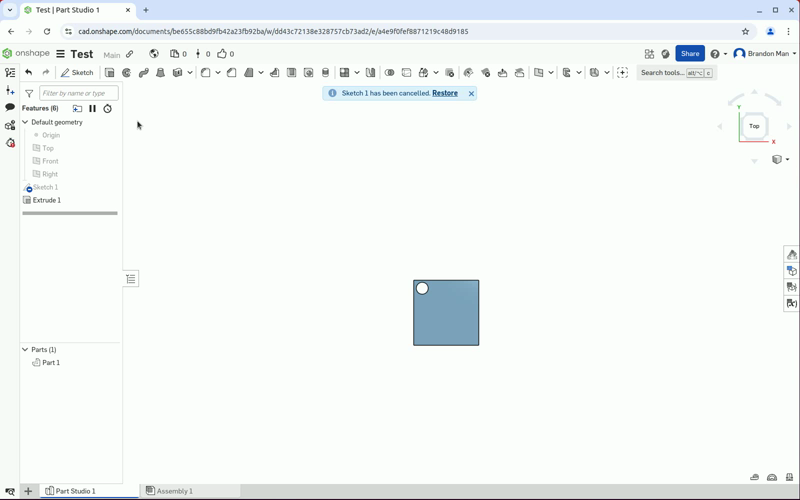
key(shift+h)
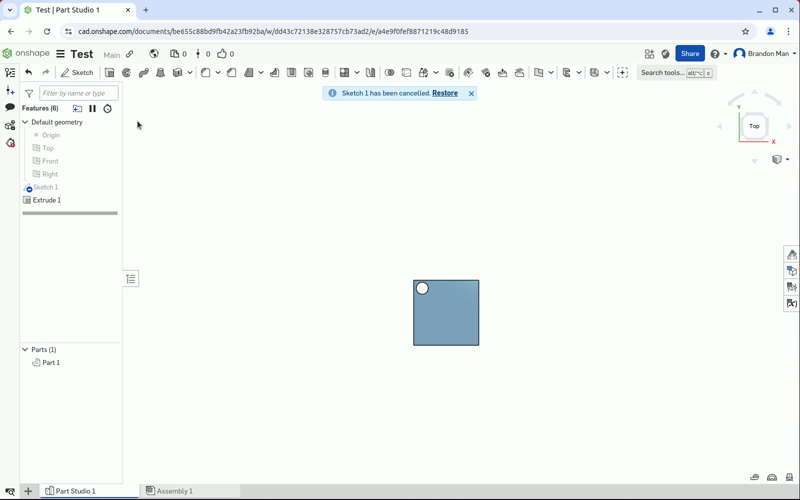
mouse_move(73, 189)
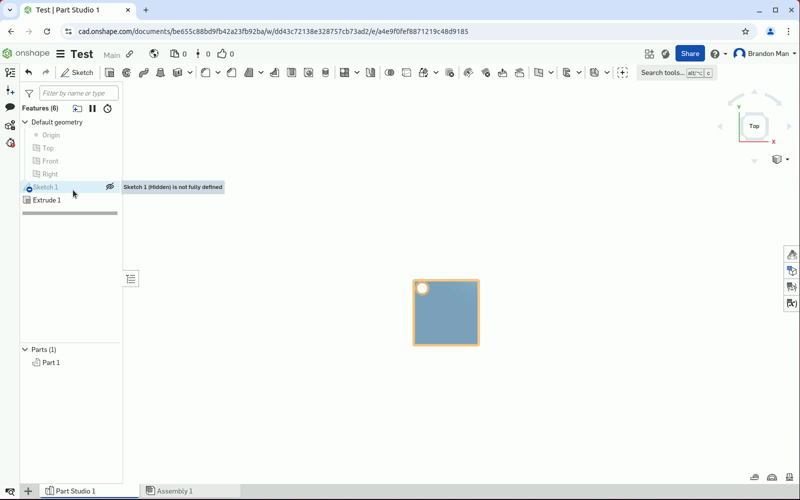
click(73, 189)
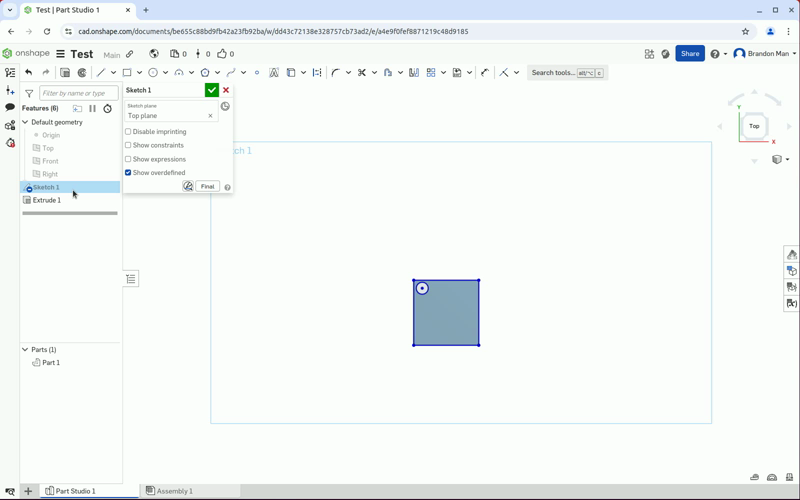
mouse_move(229, 92)
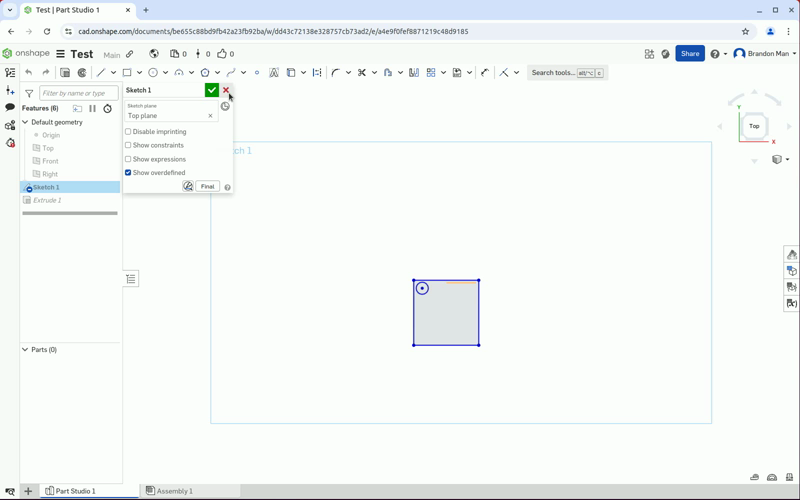
click(229, 92)
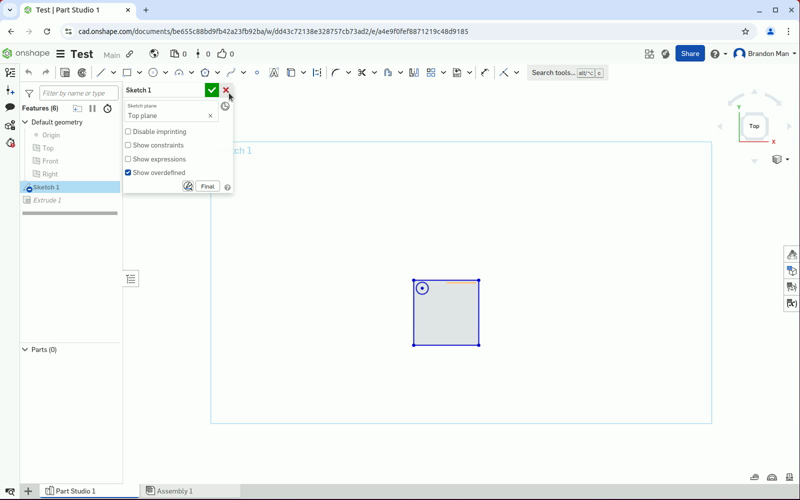
key(shift+s)
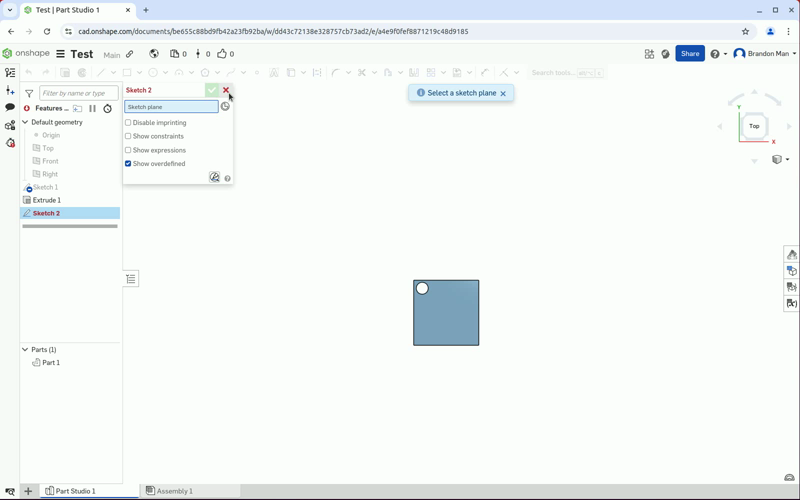
mouse_move(73, 150)
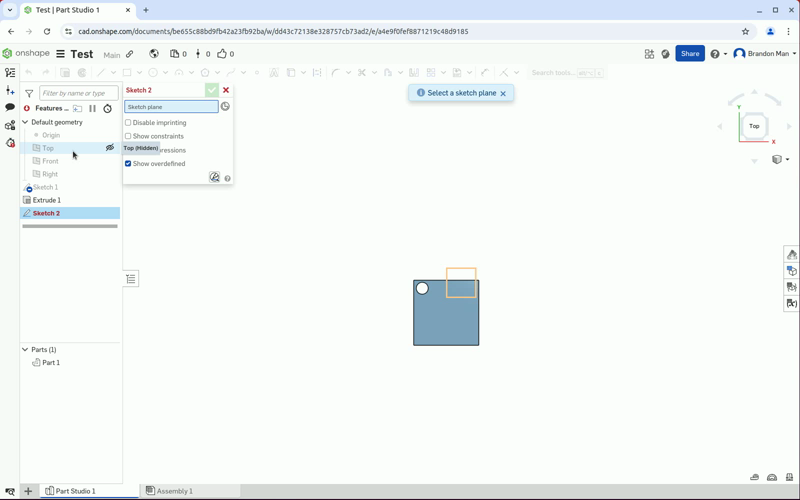
click(73, 150)
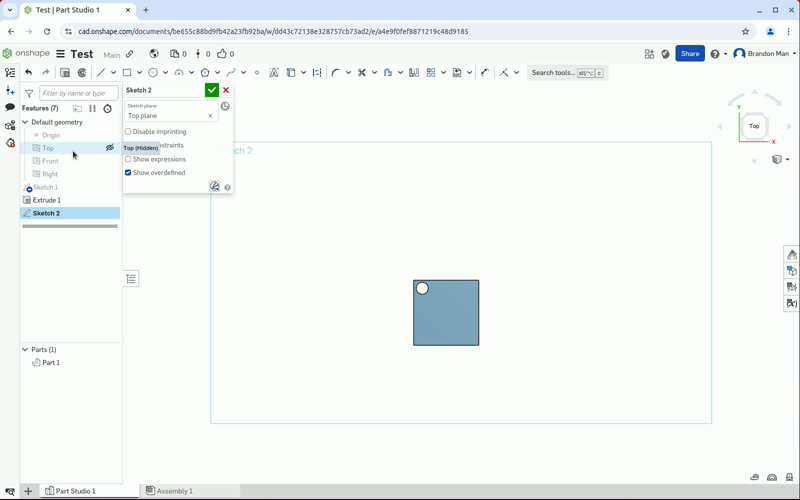
mouse_move(73, 352)
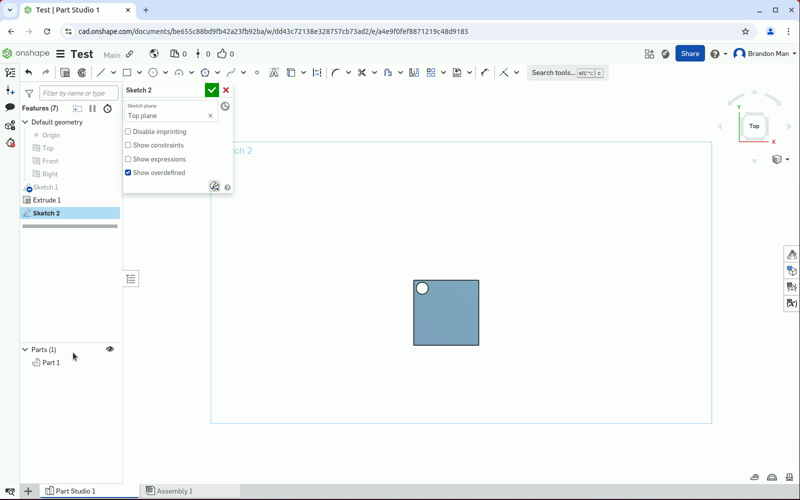
key(y)
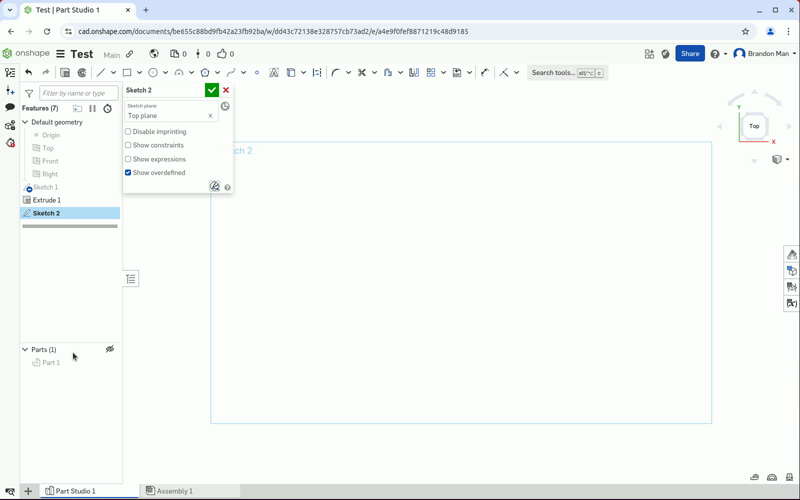
key(c)
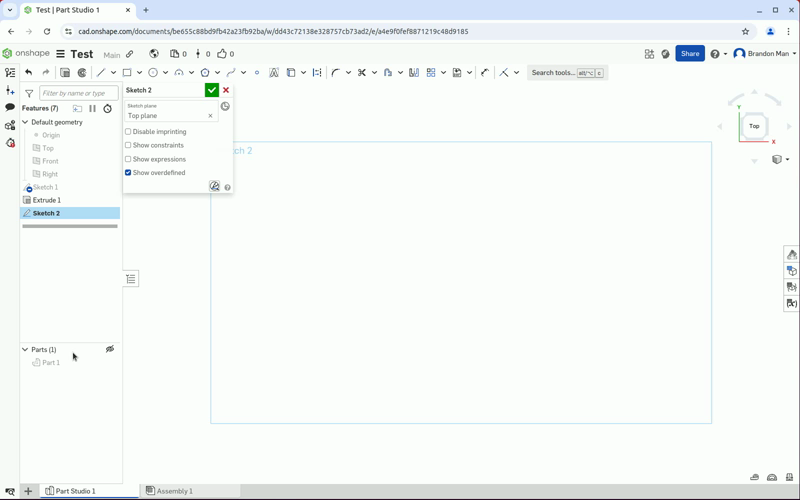
key_down(shift)
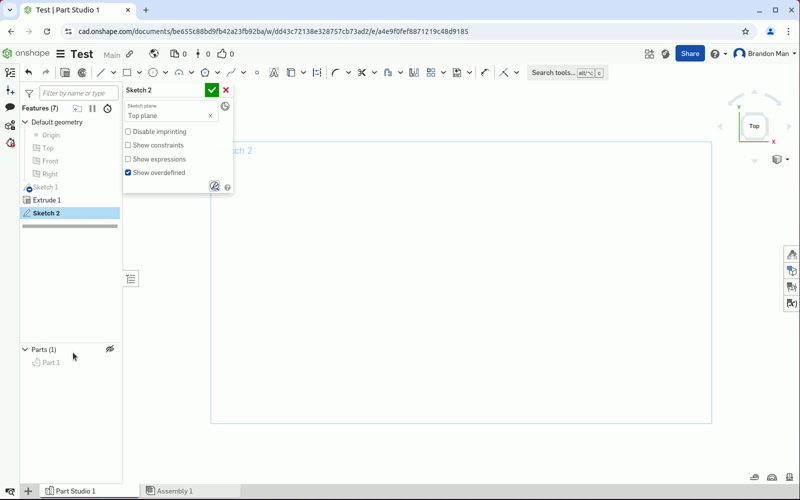
mouse_move(422, 287)
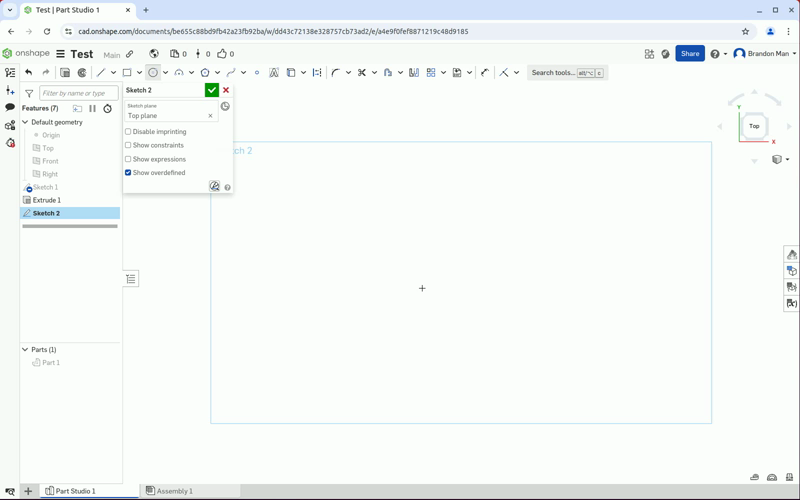
click(422, 287)
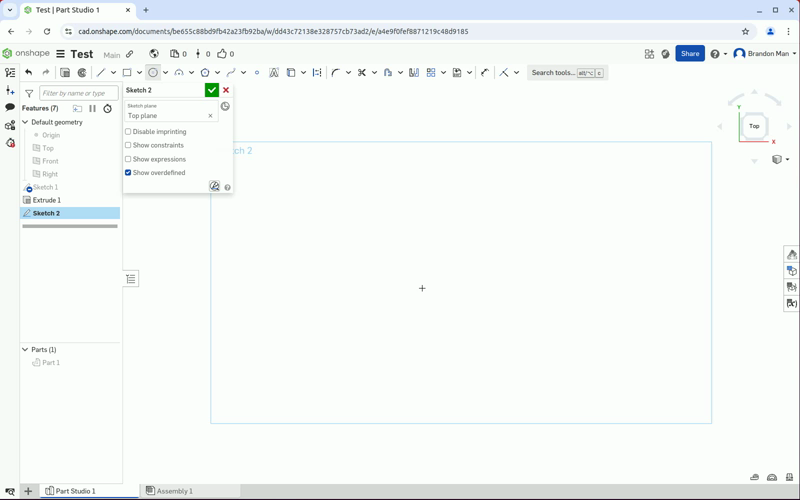
key_up(shift)
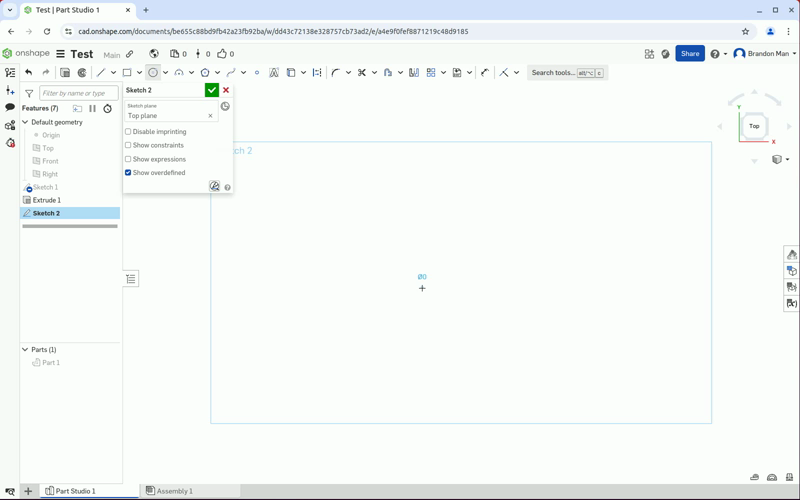
mouse_move(429, 287)
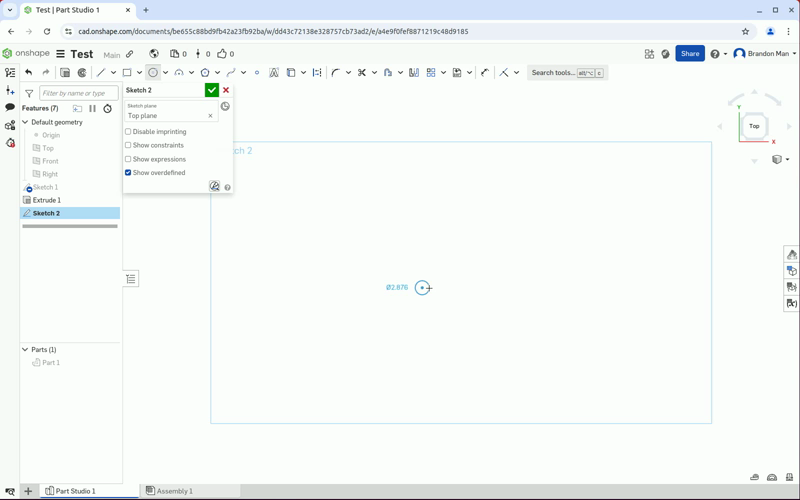
click(429, 287)
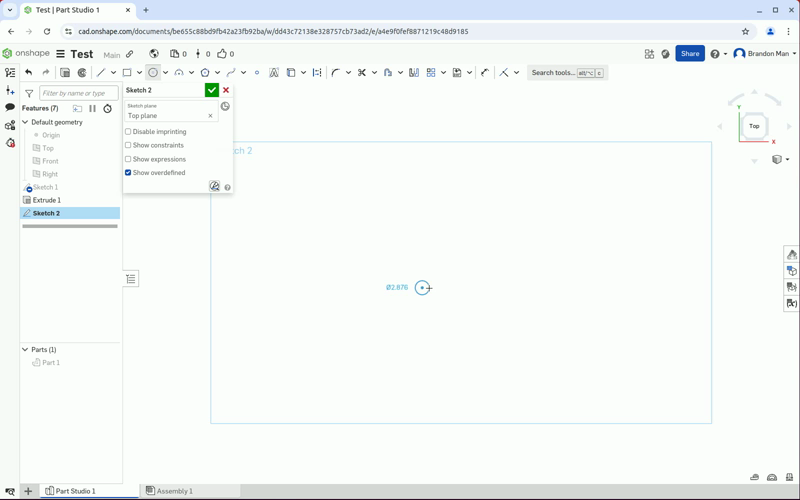
key(esc)
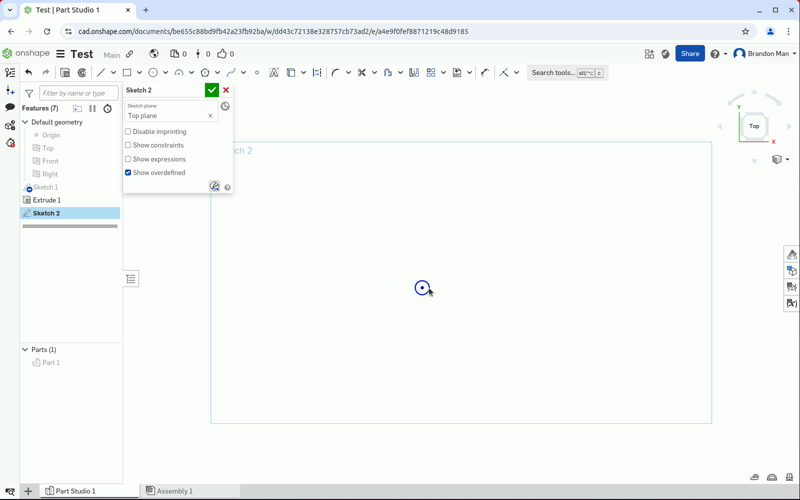
key(c)
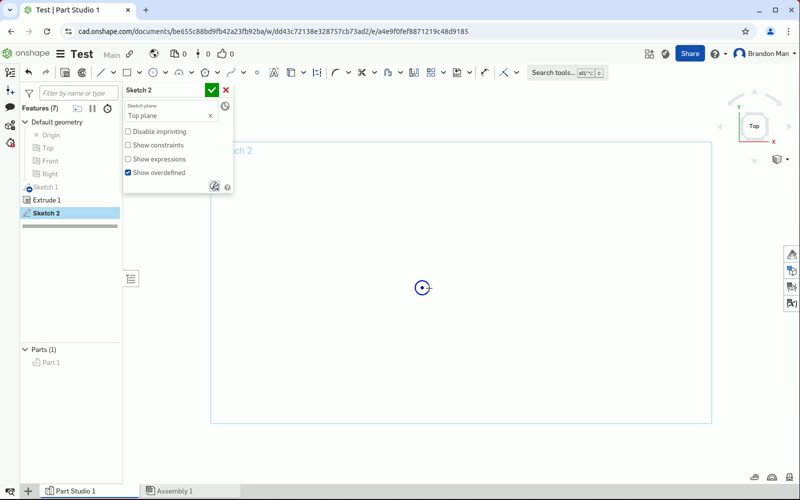
key_down(shift)
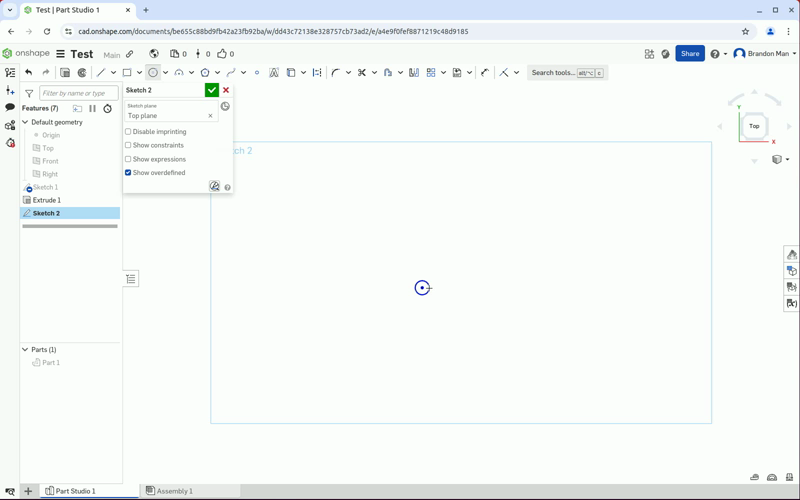
mouse_move(422, 287)
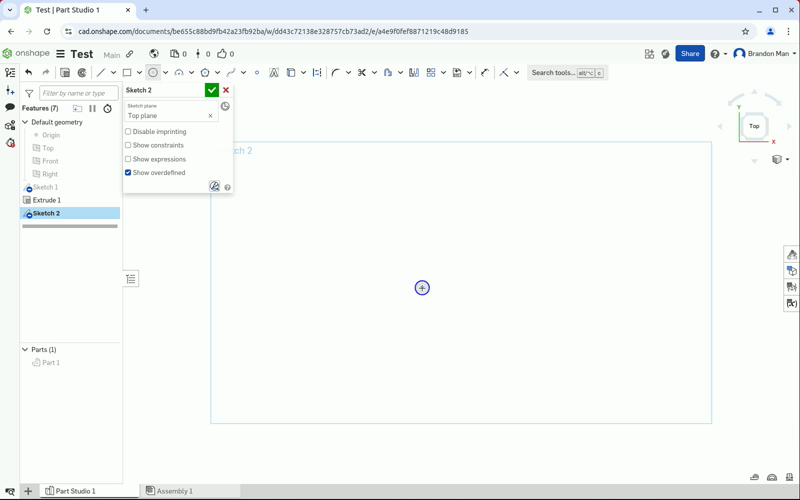
click(422, 287)
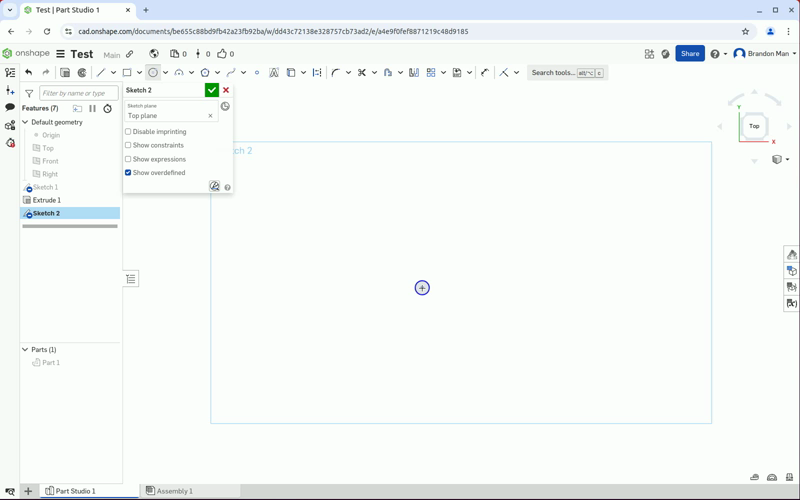
key_up(shift)
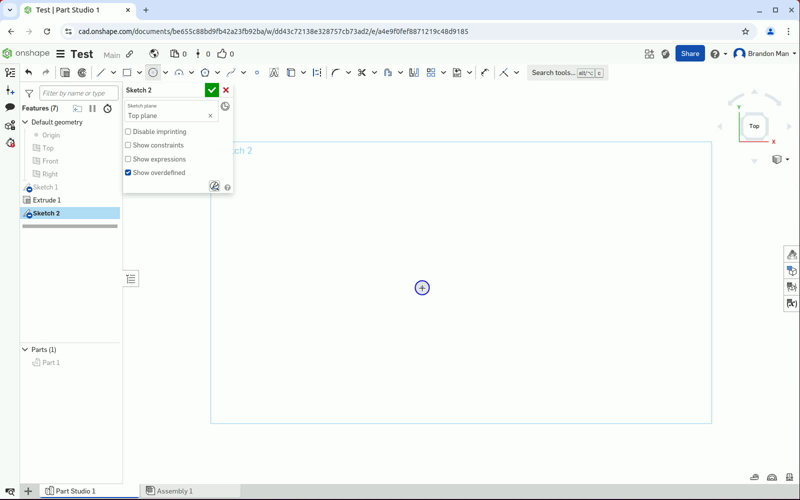
mouse_move(426, 287)
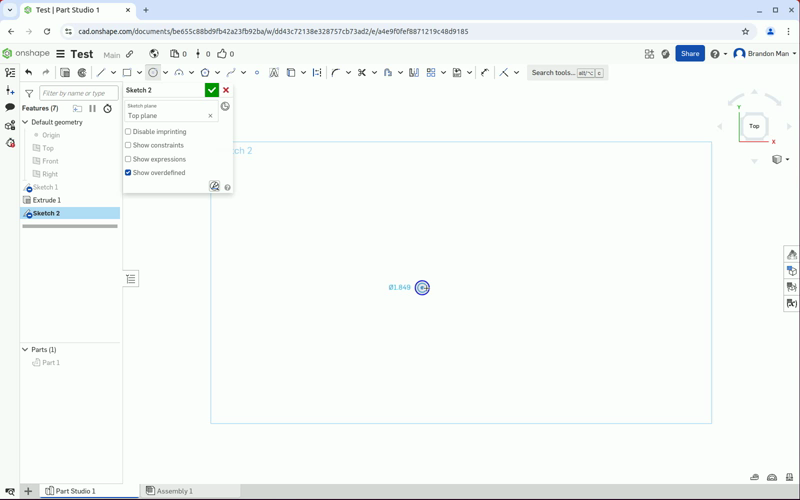
scroll(6)
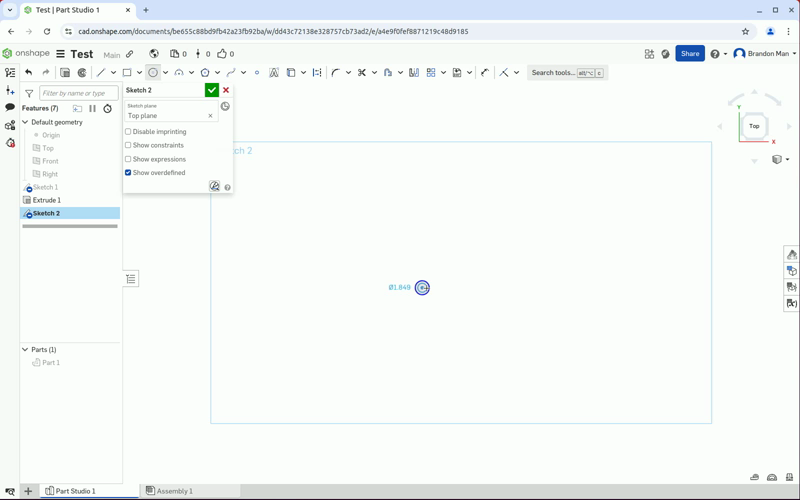
scroll(6)
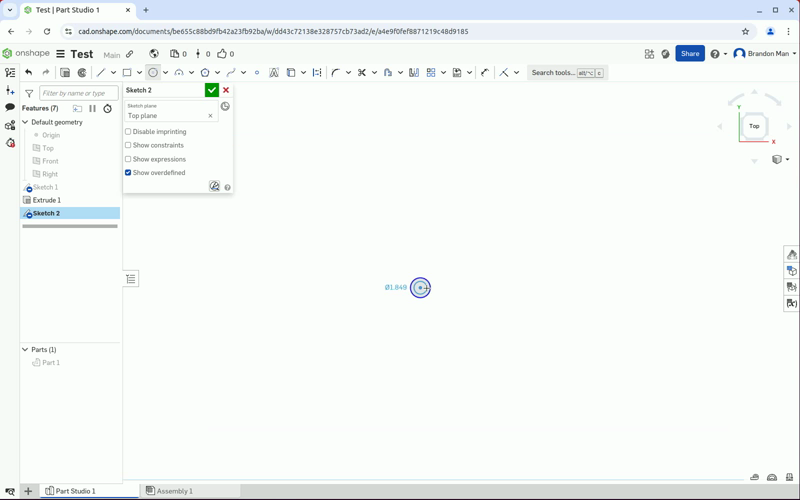
scroll(6)
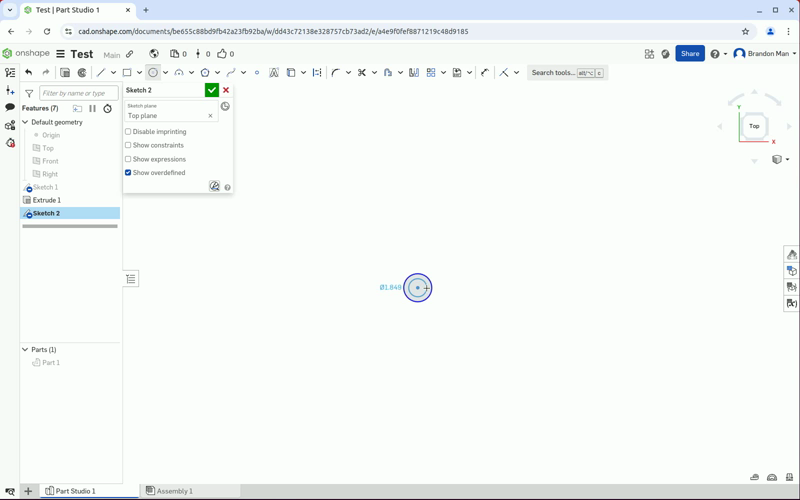
scroll(6)
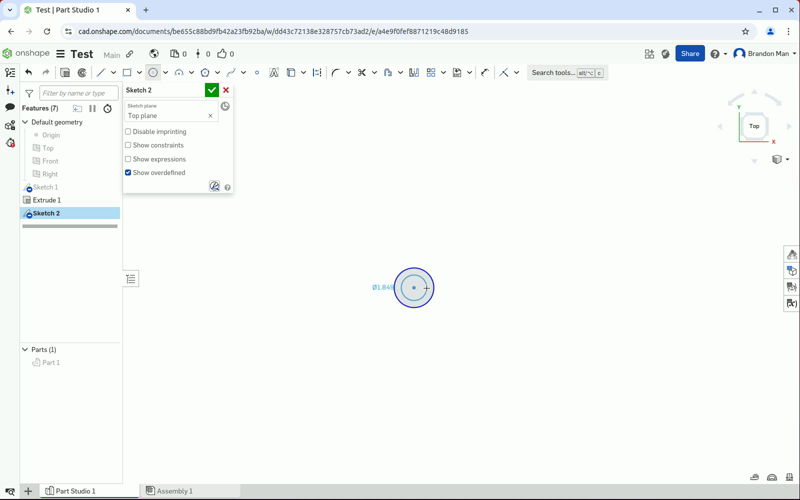
scroll(6)
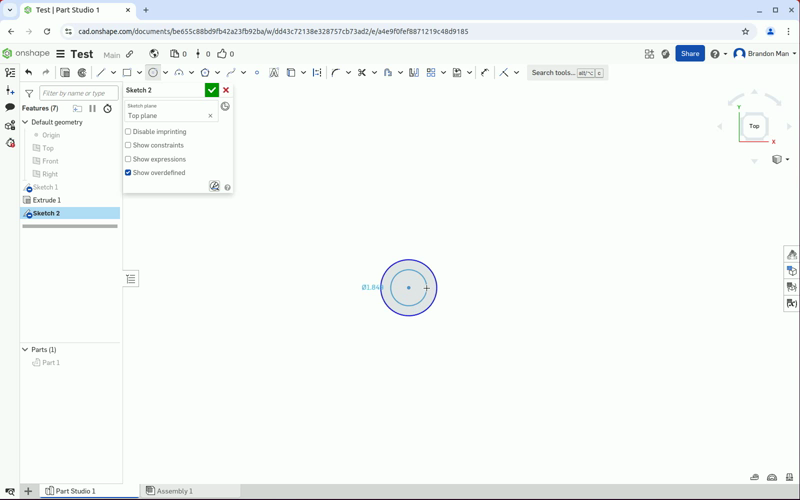
scroll(6)
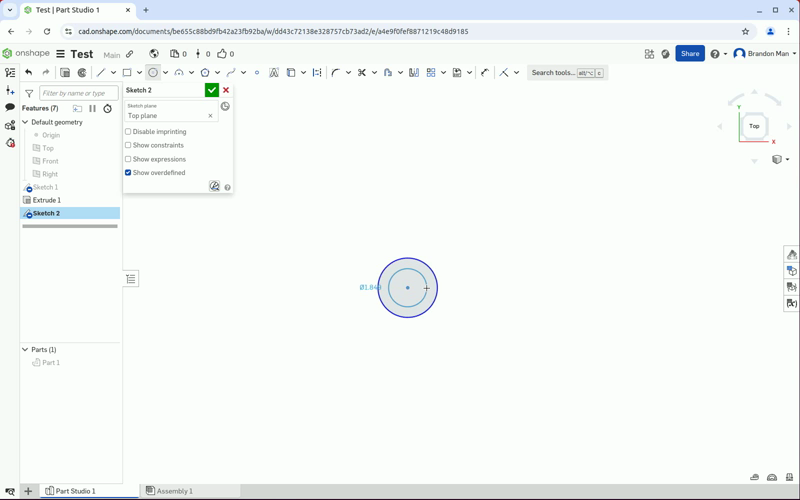
scroll(6)
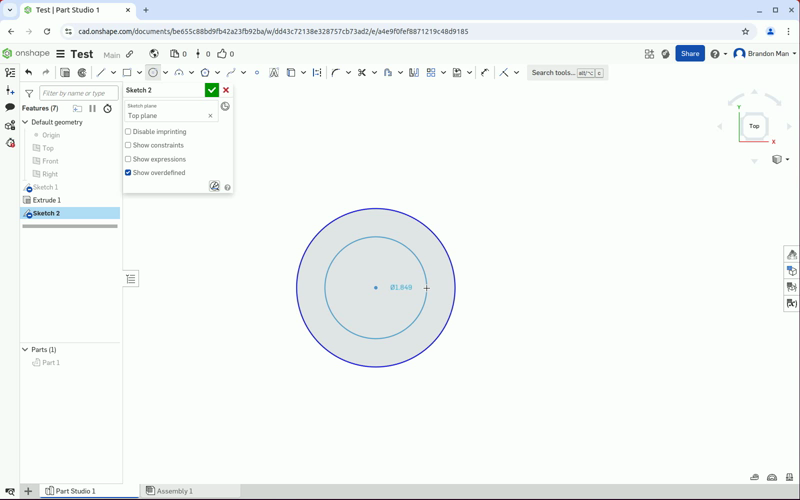
click(426, 287)
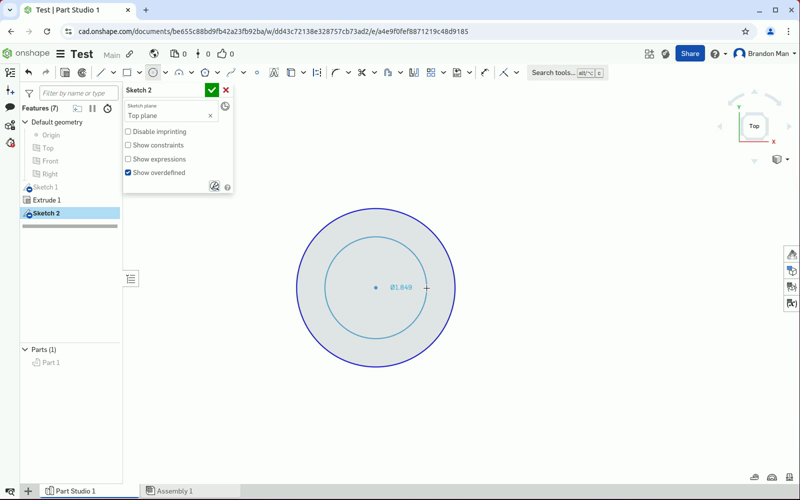
scroll(-6)
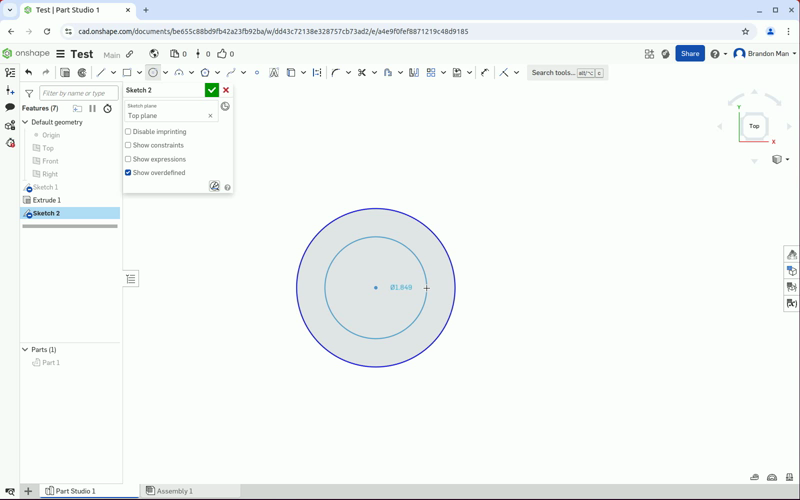
scroll(-6)
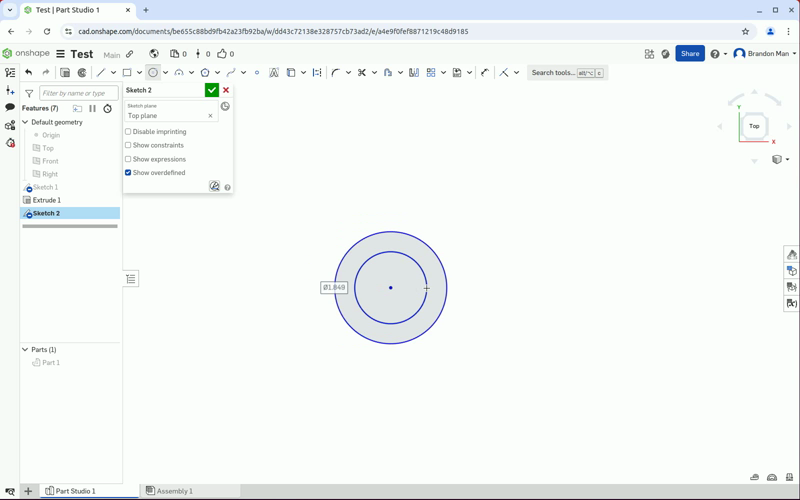
scroll(-6)
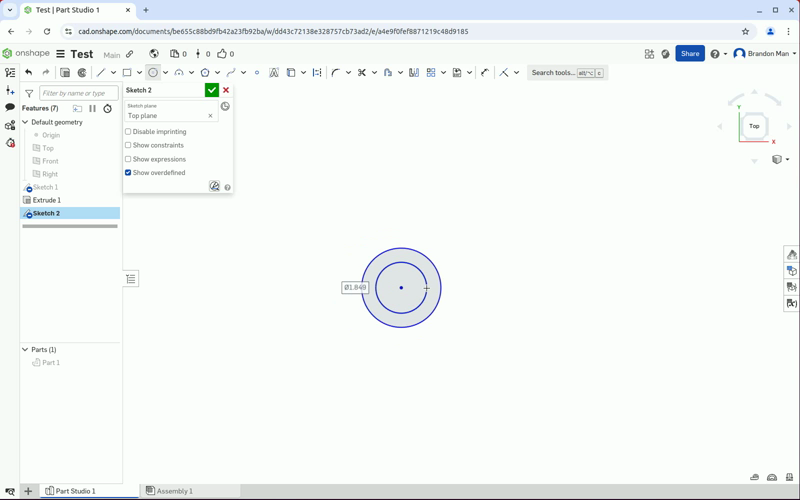
scroll(-6)
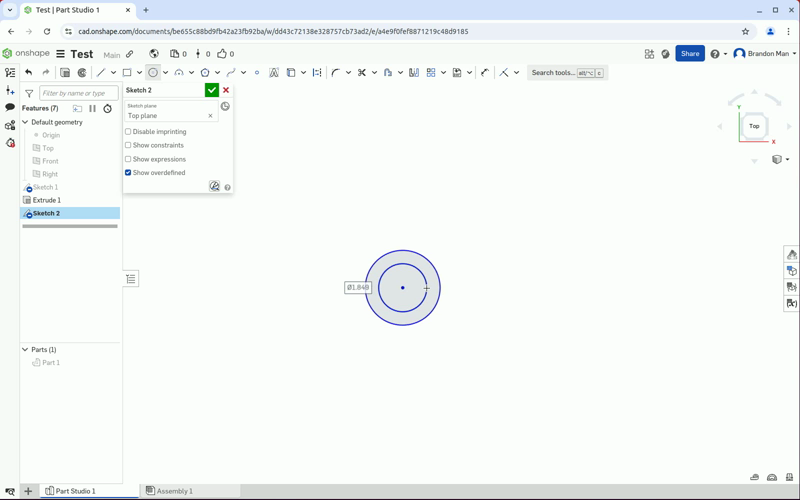
scroll(-6)
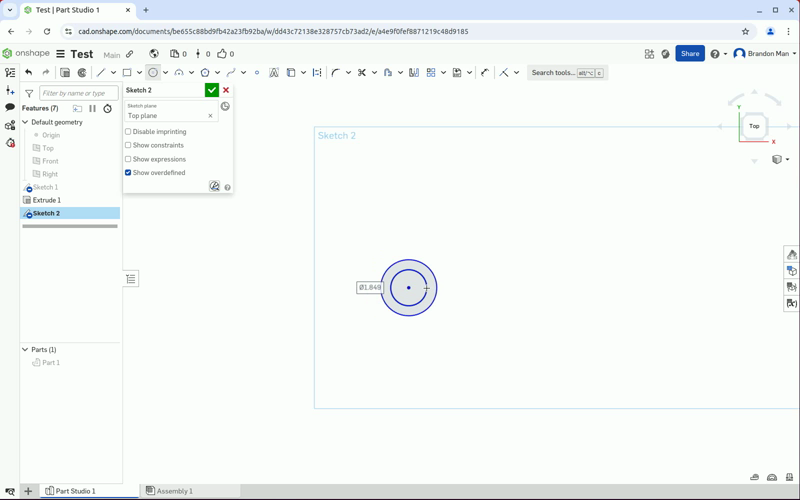
scroll(-6)
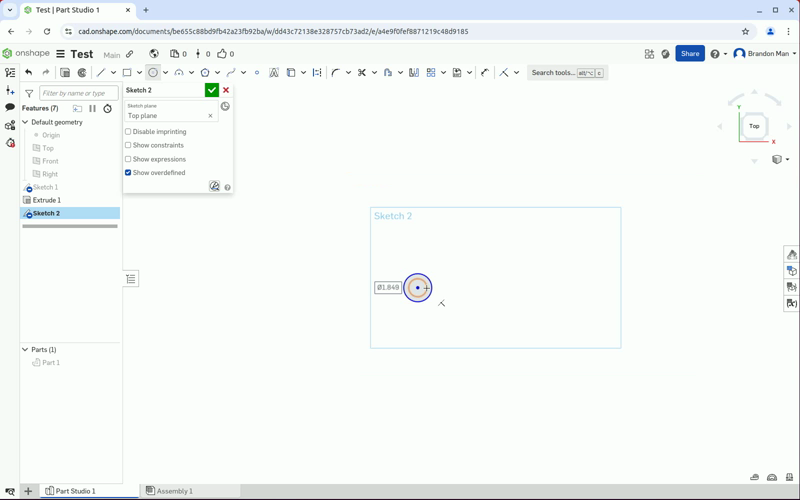
scroll(-6)
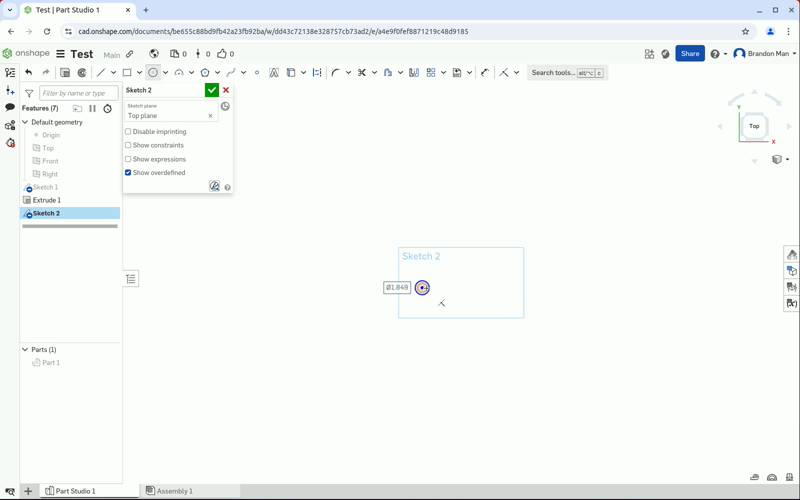
key(esc)
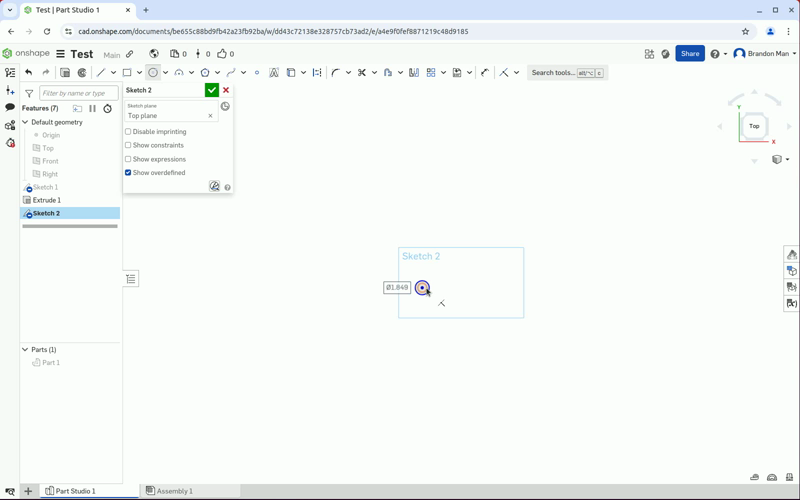
mouse_move(416, 287)
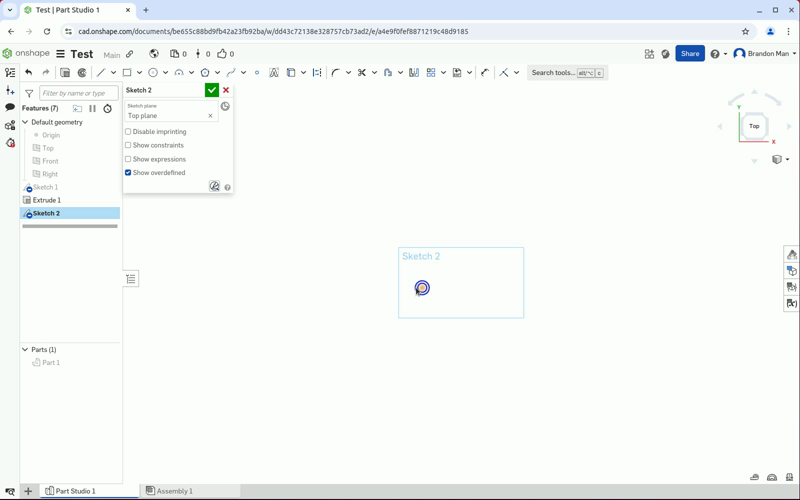
scroll(6)
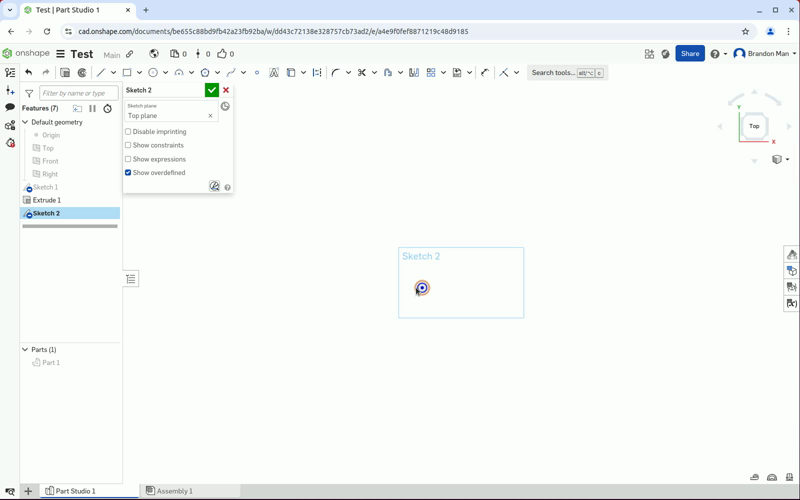
scroll(6)
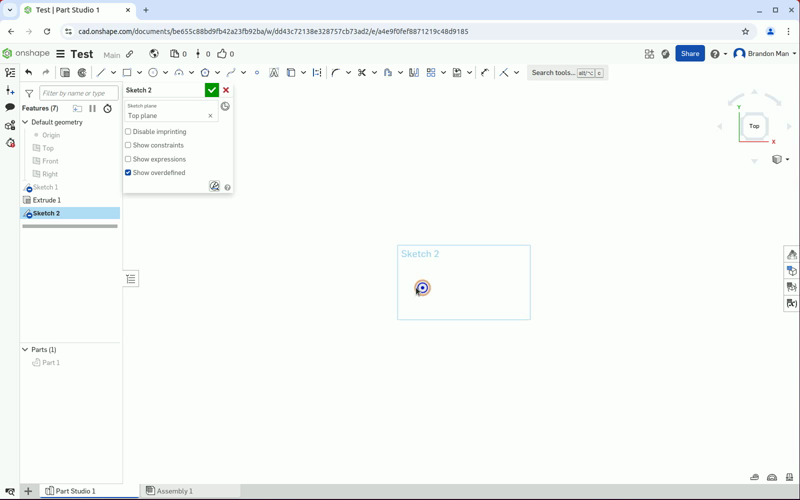
scroll(6)
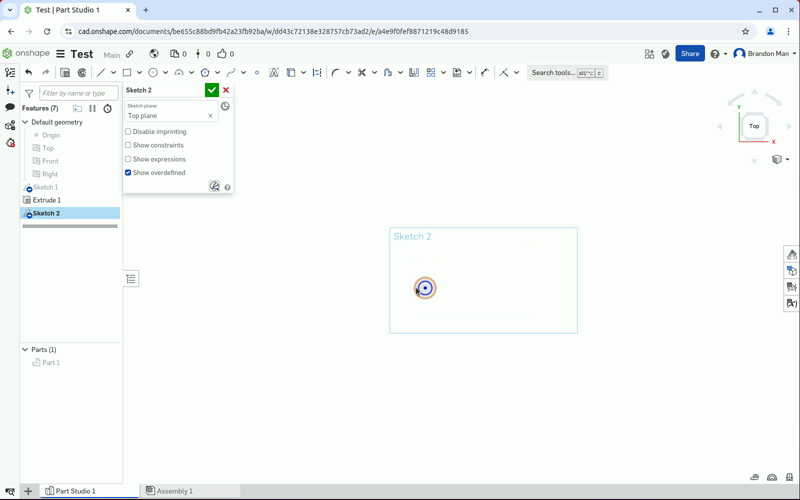
scroll(6)
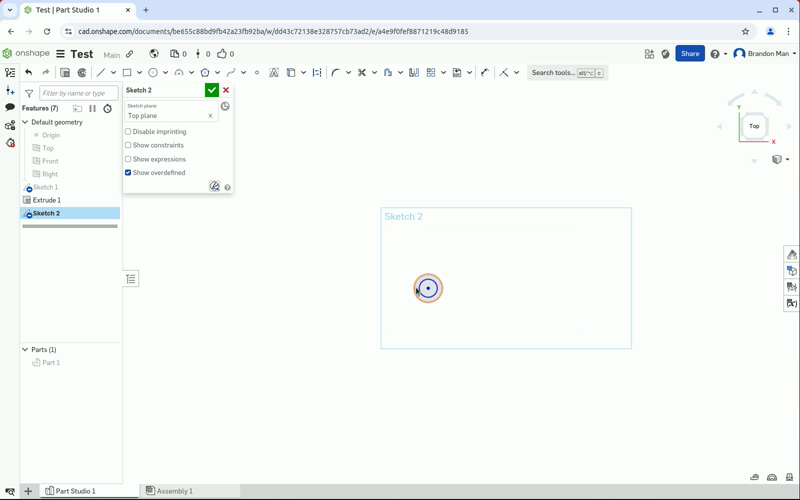
scroll(6)
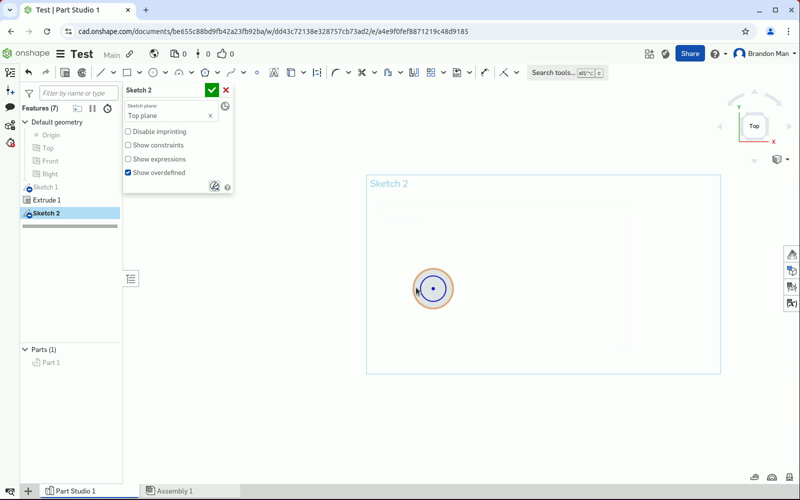
scroll(6)
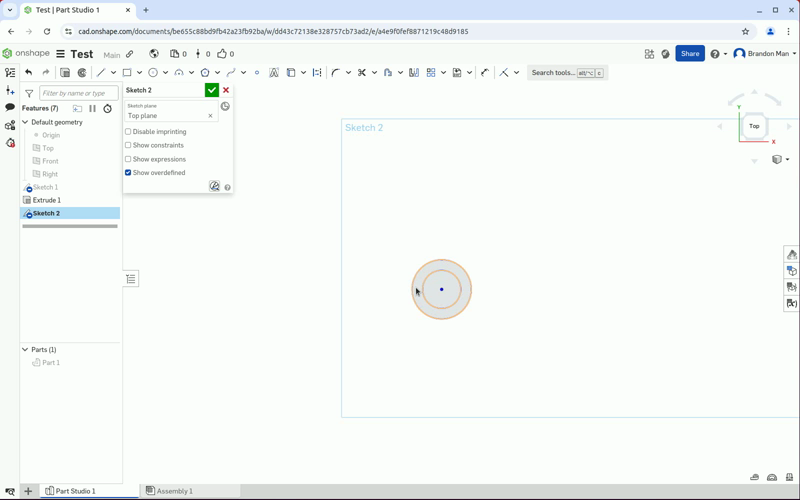
scroll(6)
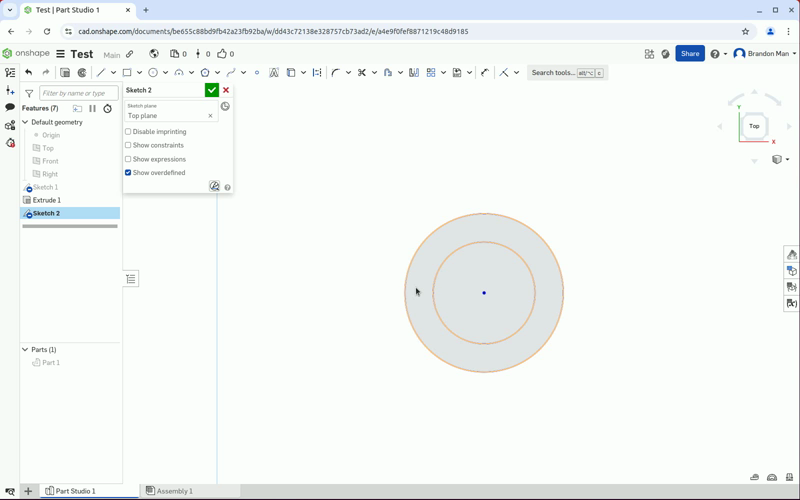
click(416, 287)
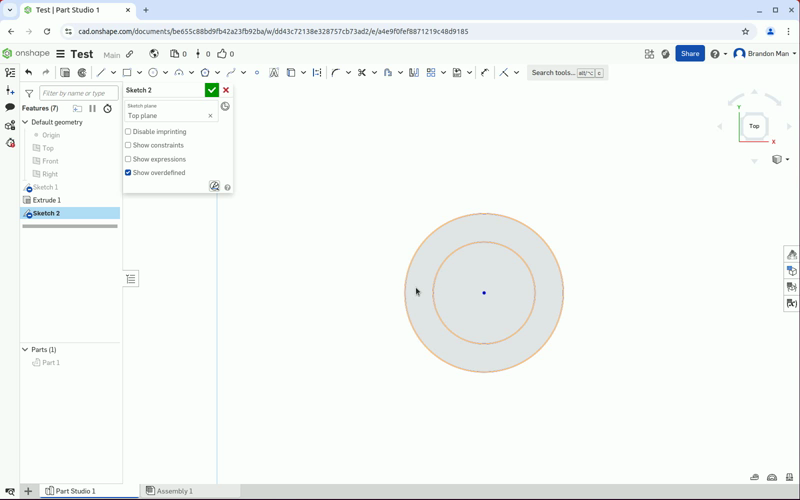
scroll(-6)
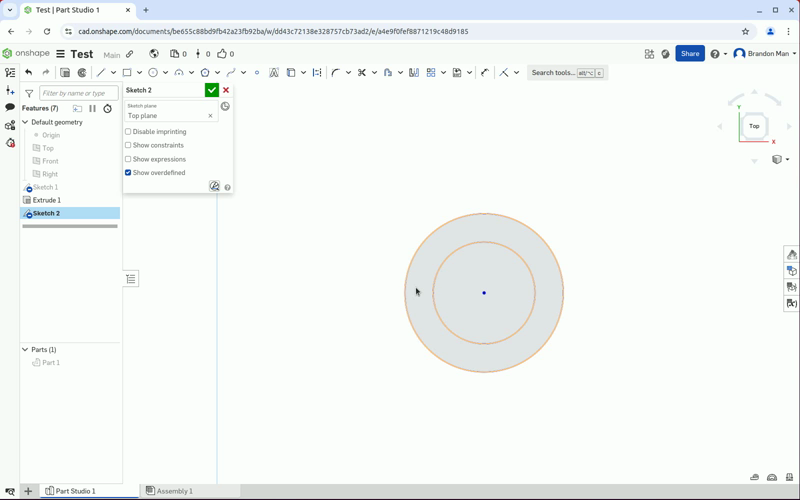
scroll(-6)
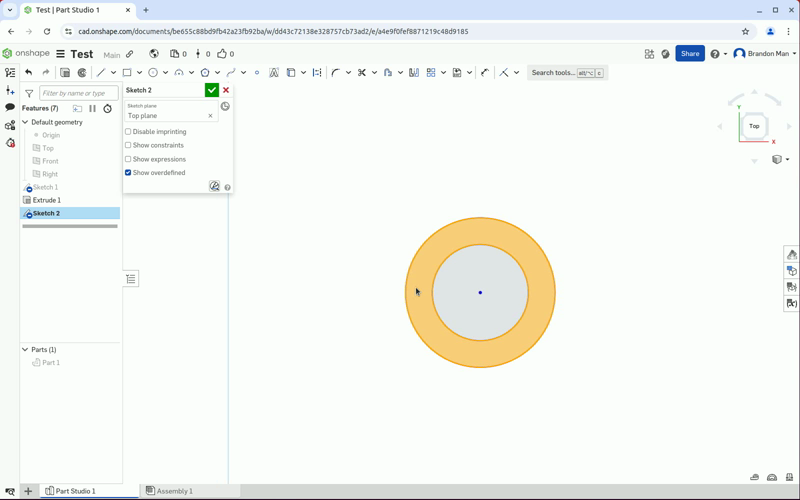
scroll(-6)
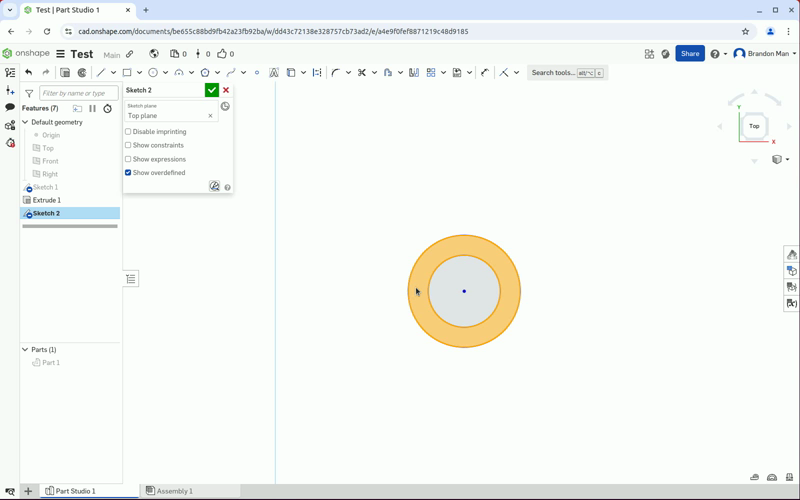
scroll(-6)
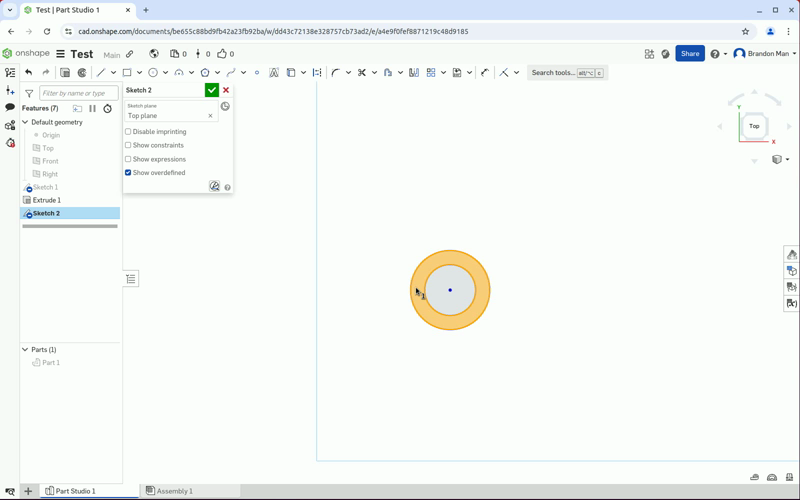
scroll(-6)
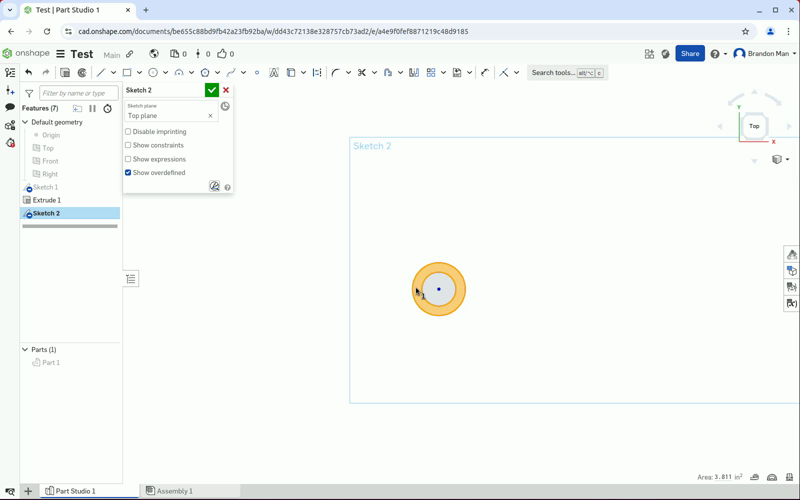
scroll(-6)
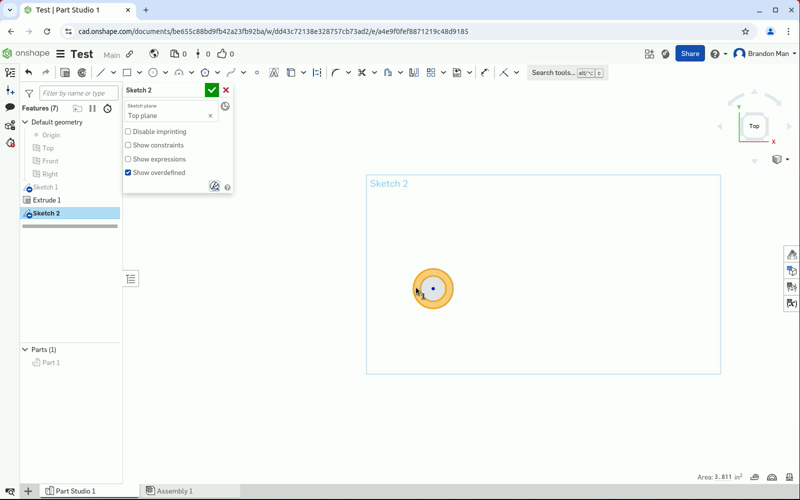
scroll(-6)
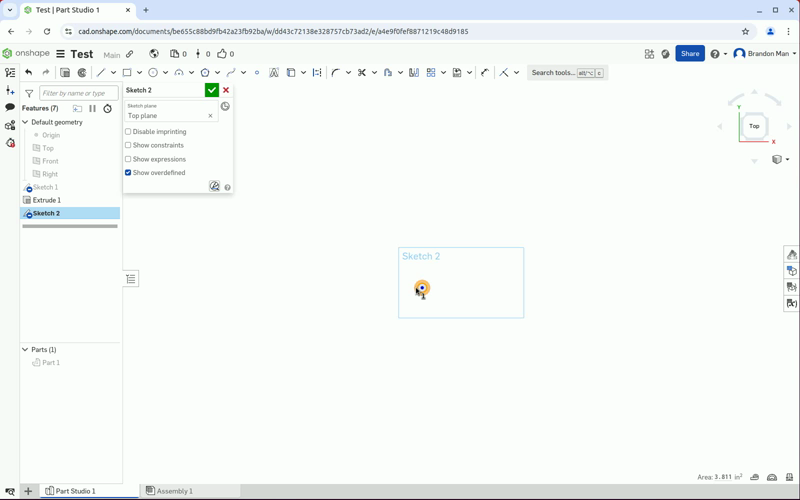
mouse_move(73, 352)
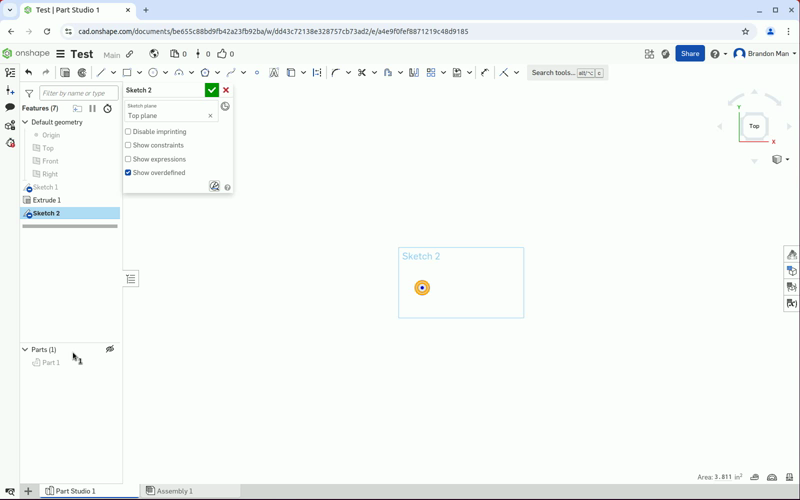
key(shift+y)
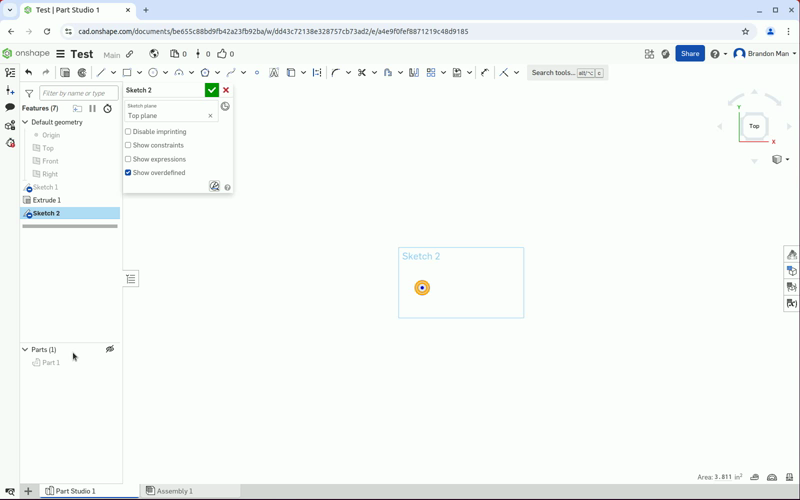
key(shift+e)
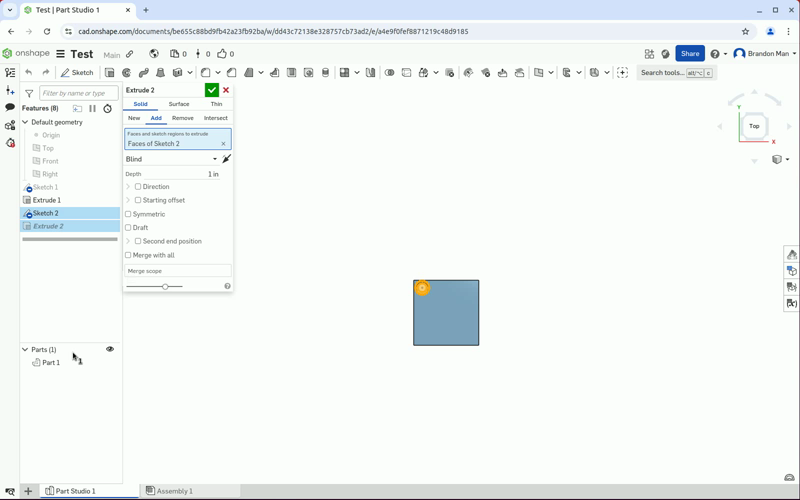
mouse_move(143, 106)
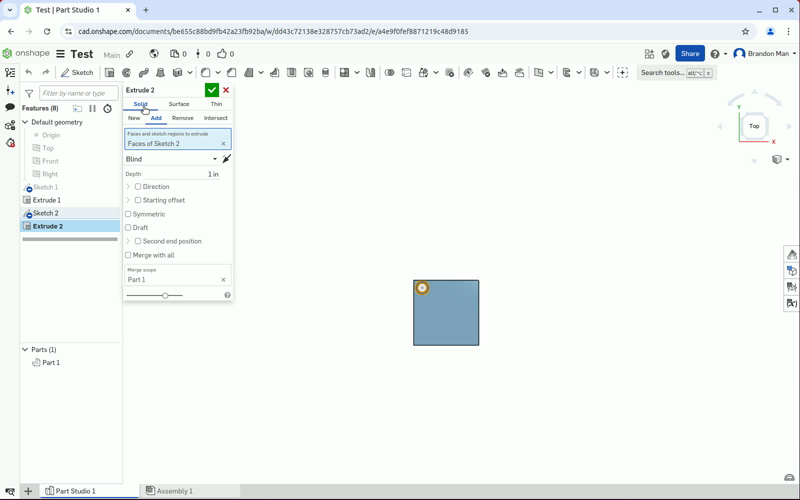
click(143, 106)
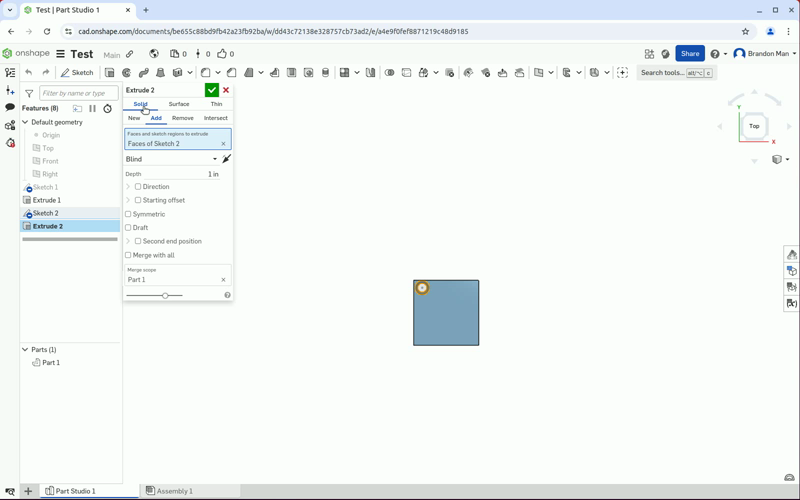
mouse_move(137, 120)
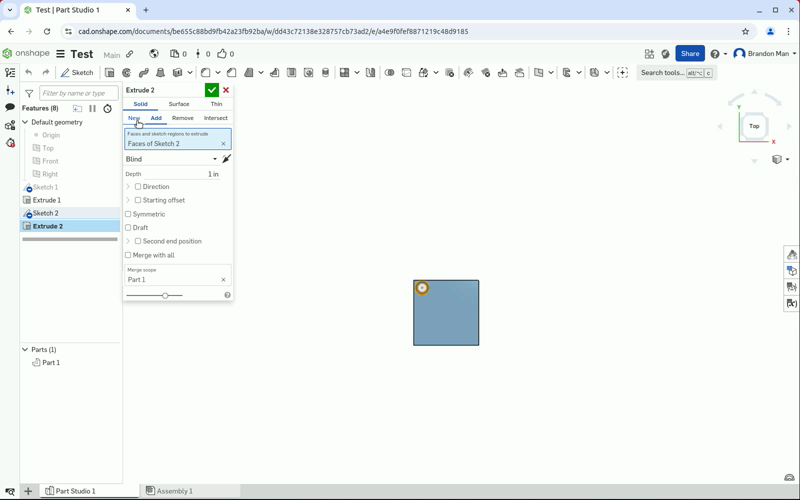
click(137, 120)
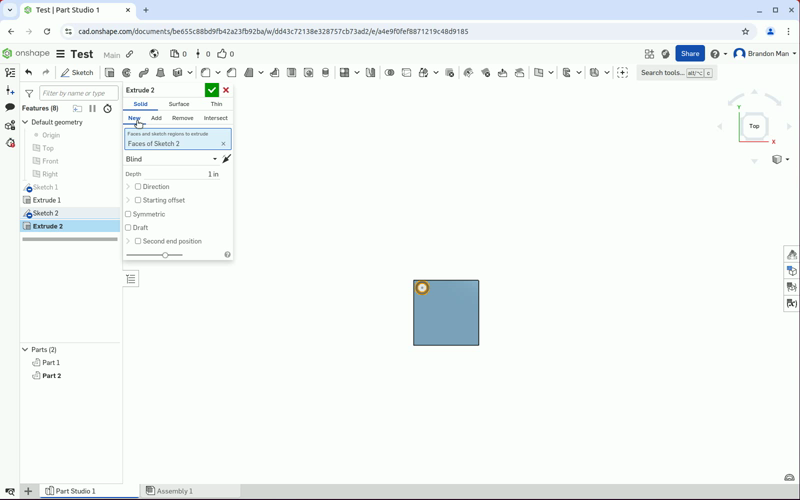
key(tab, 4)
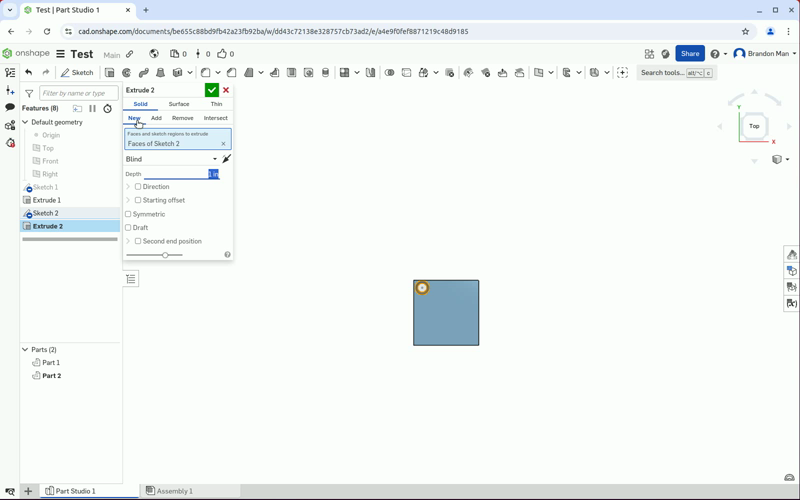
text(-1.204)
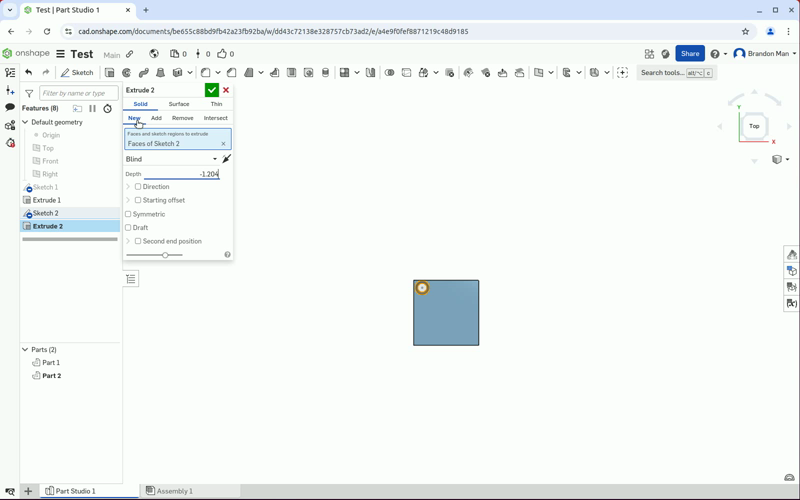
key(enter)
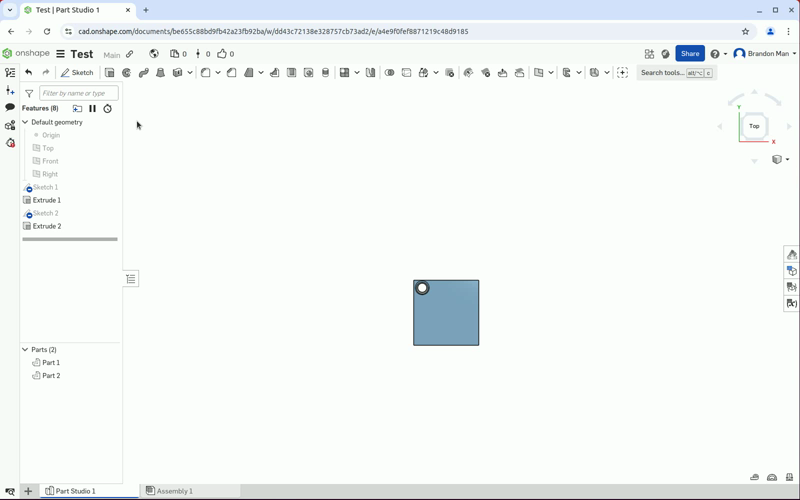
key(shift+h)
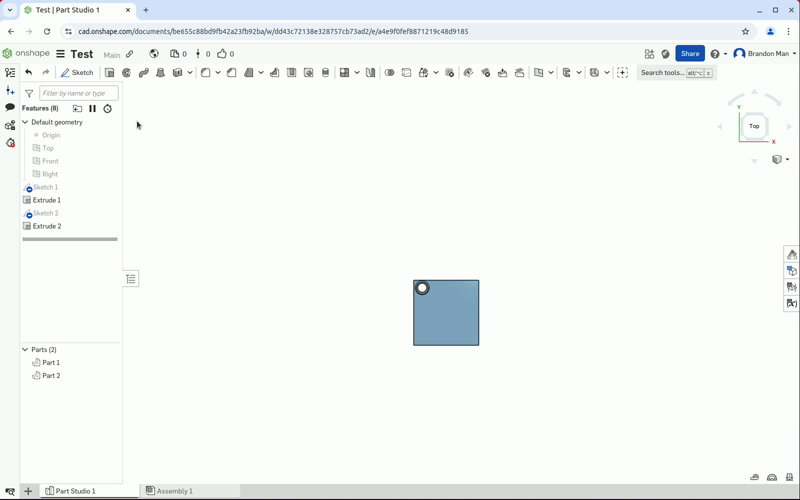
key(shift+h)
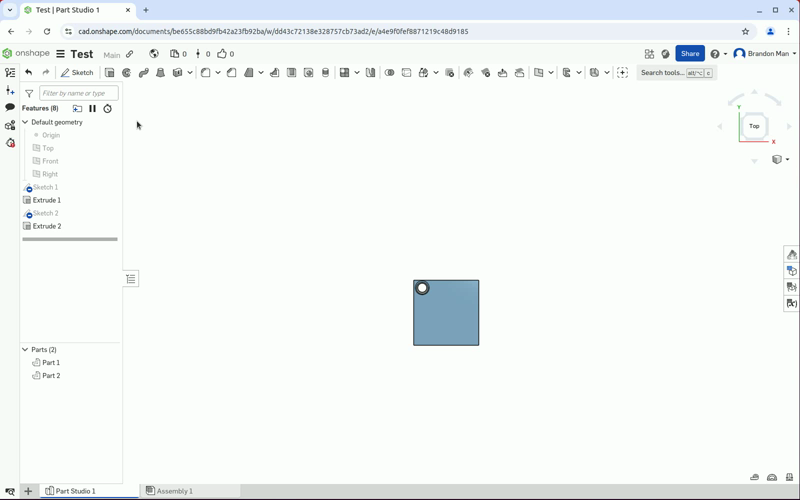
mouse_move(73, 189)
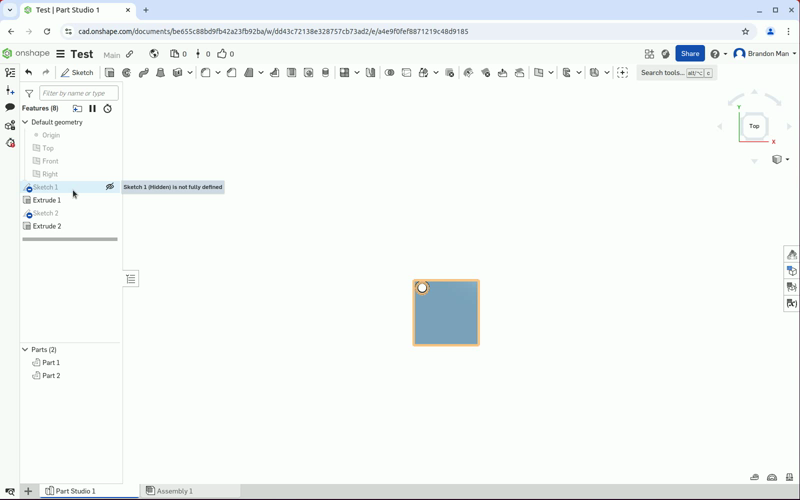
click(73, 189)
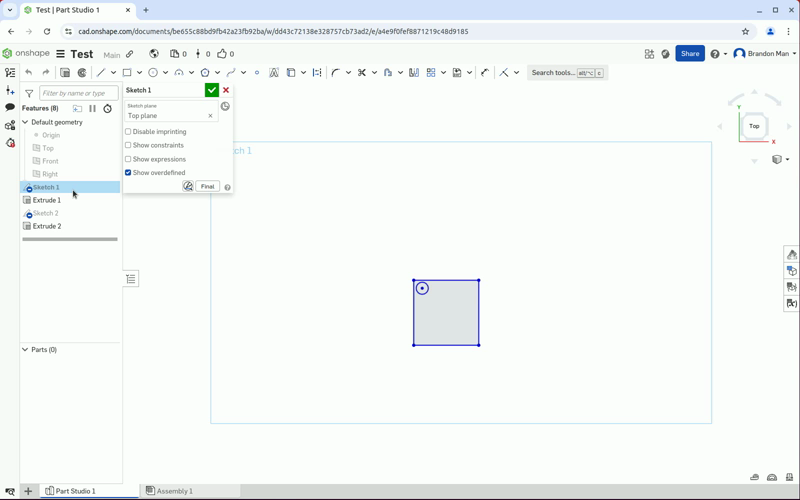
mouse_move(229, 92)
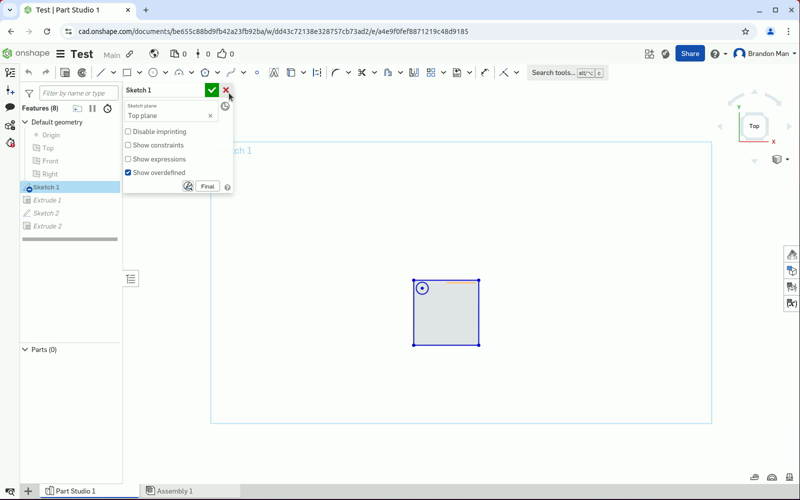
click(229, 92)
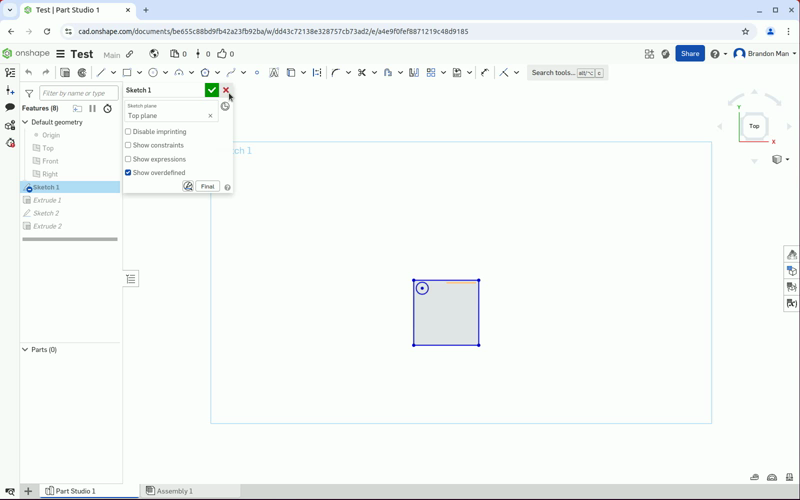
key(shift+s)
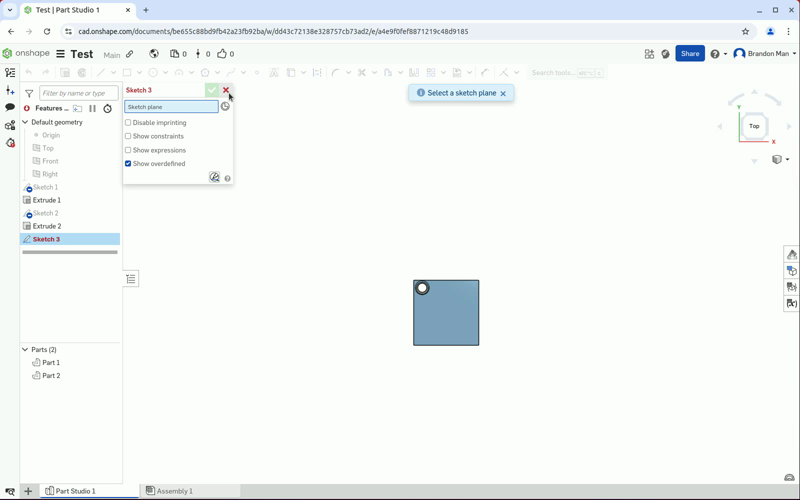
mouse_move(73, 150)
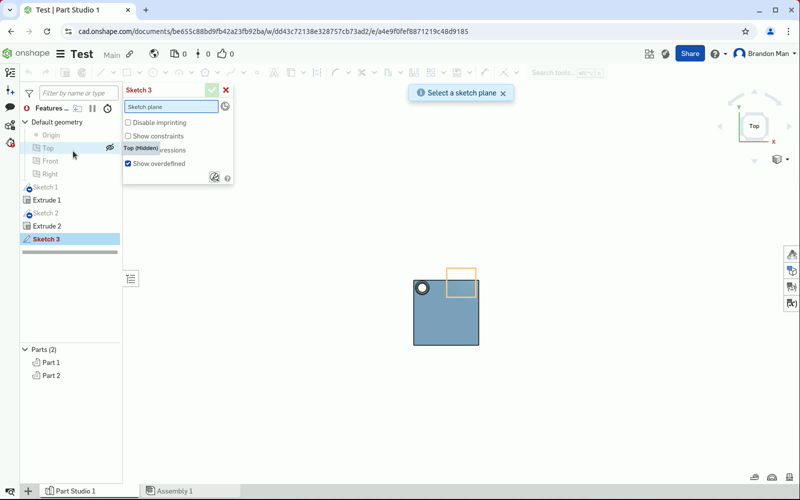
click(73, 150)
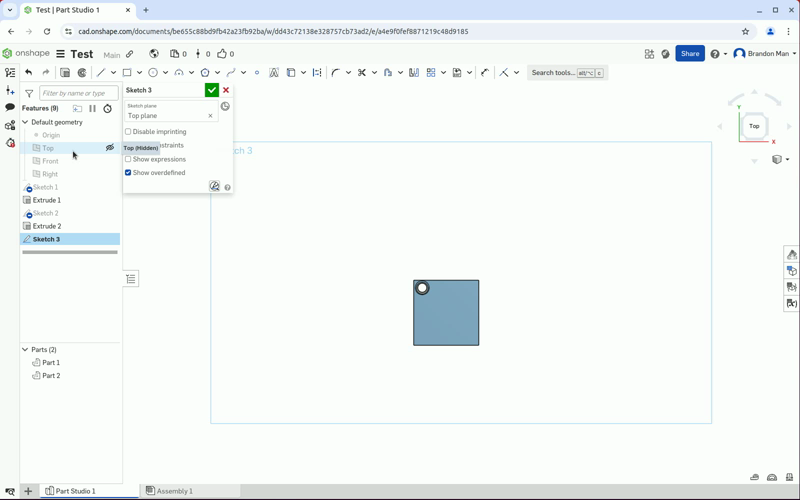
mouse_move(73, 352)
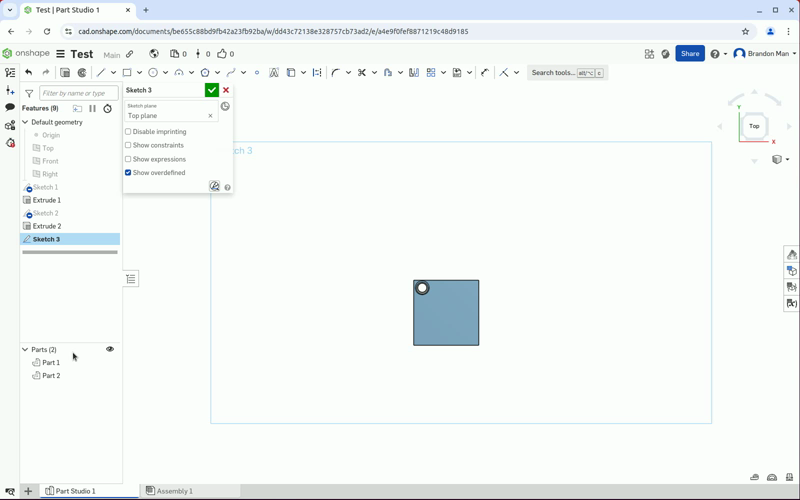
key(y)
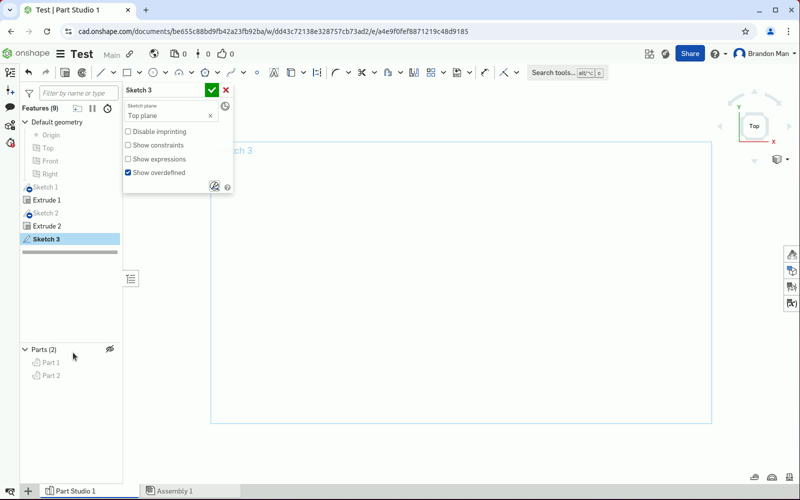
key(c)
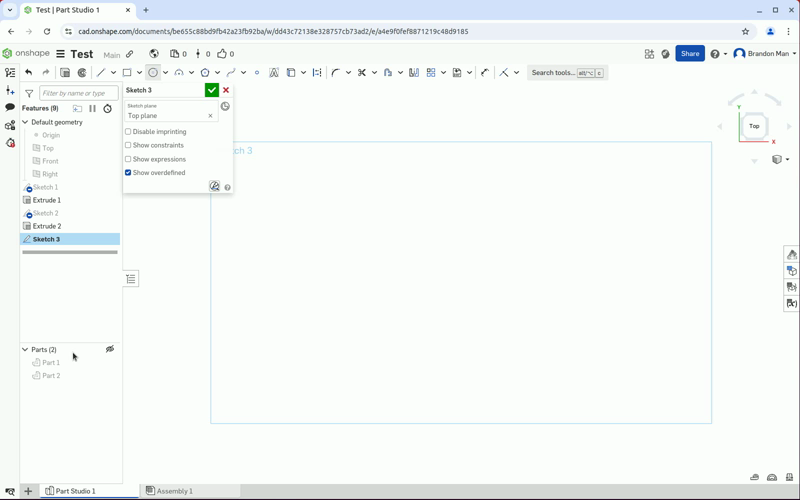
key_down(shift)
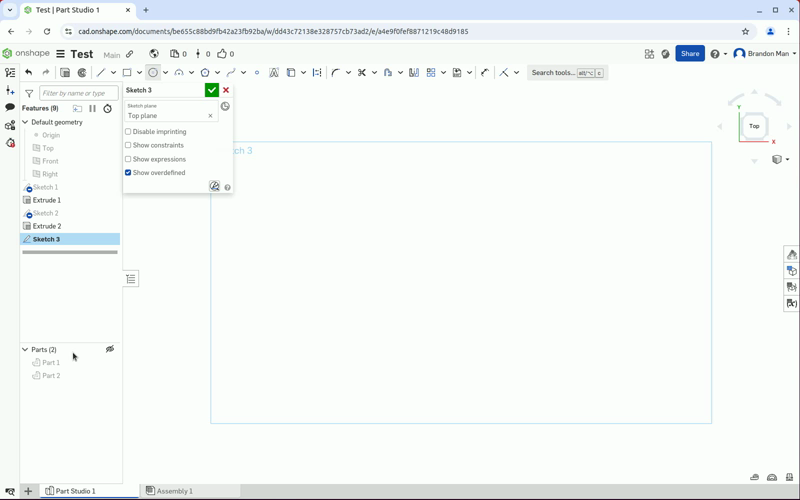
mouse_move(422, 287)
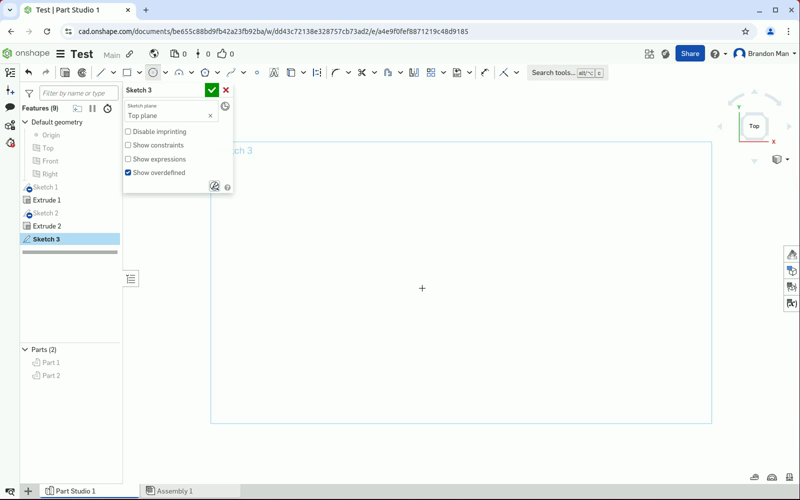
click(422, 287)
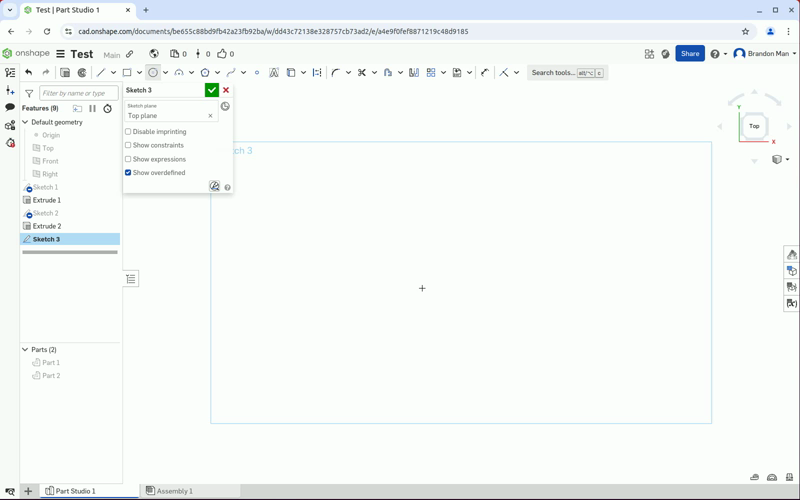
key_up(shift)
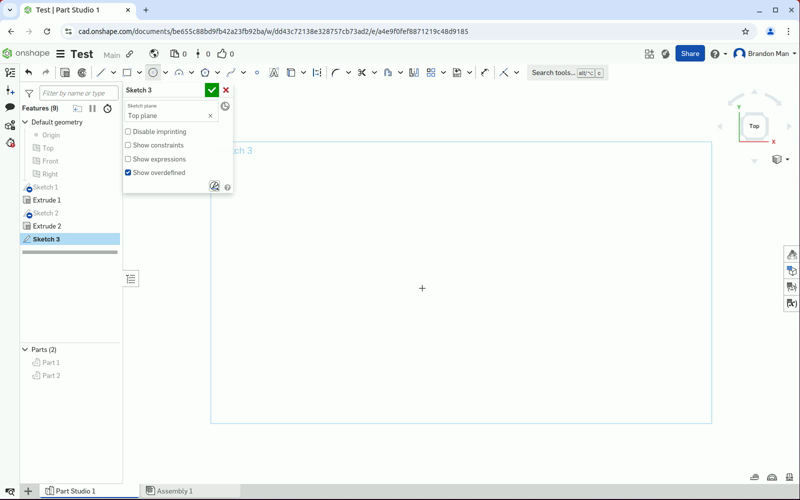
mouse_move(426, 287)
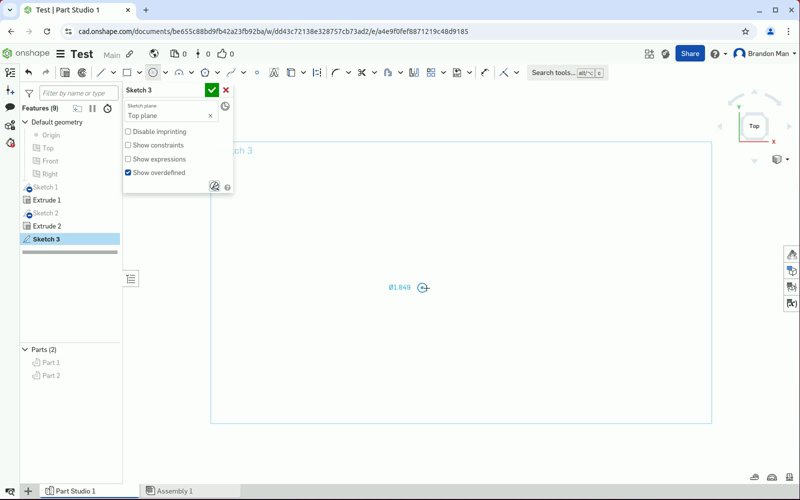
click(426, 287)
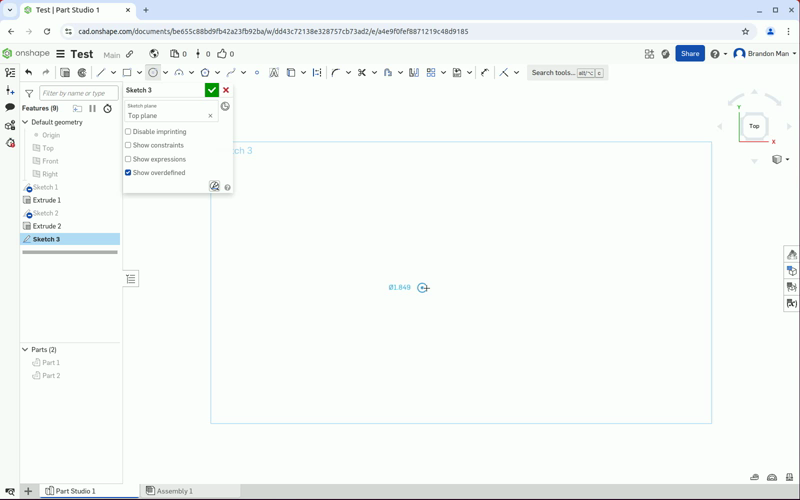
key(esc)
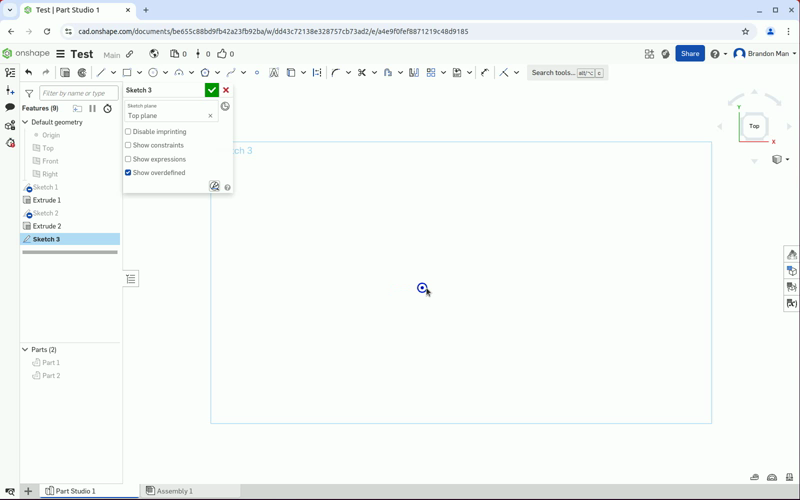
mouse_move(420, 289)
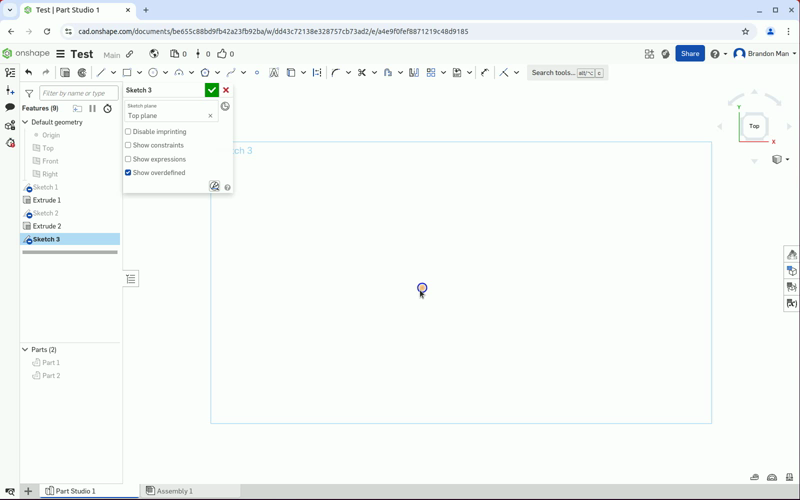
scroll(6)
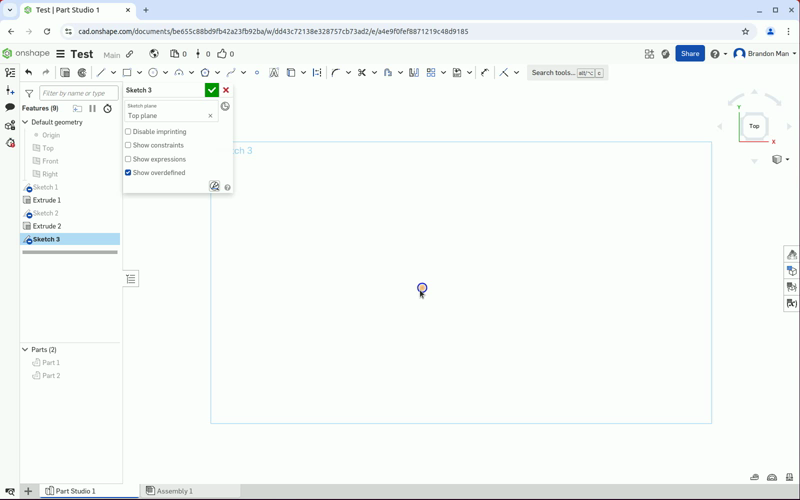
scroll(6)
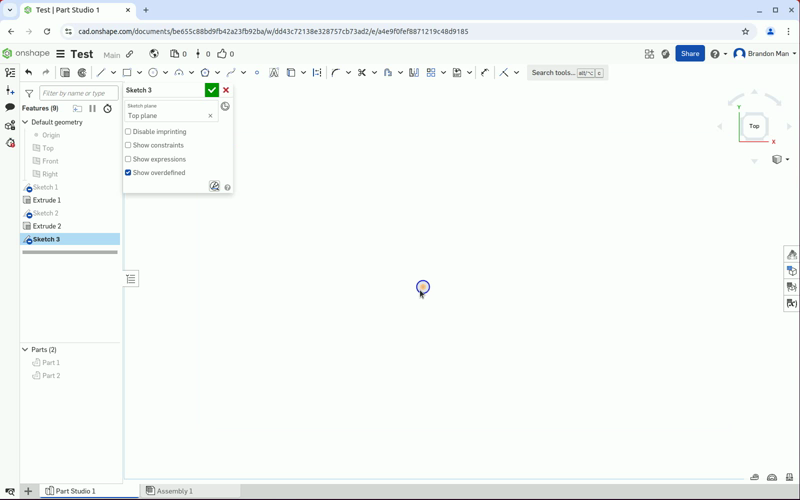
scroll(6)
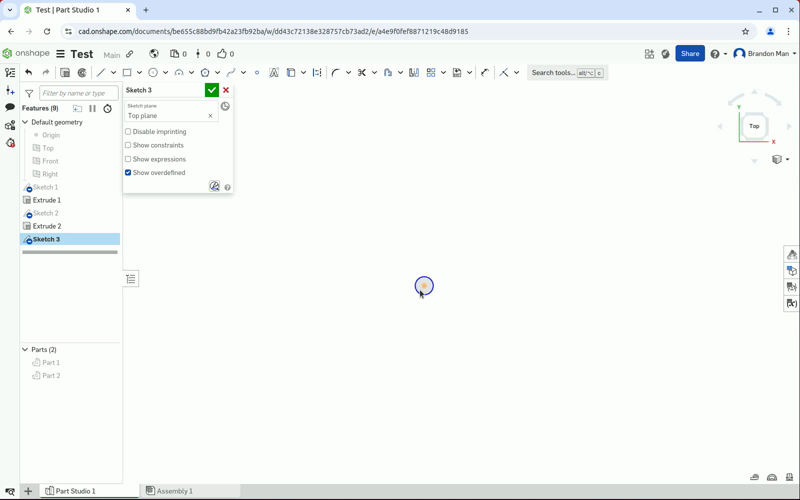
scroll(6)
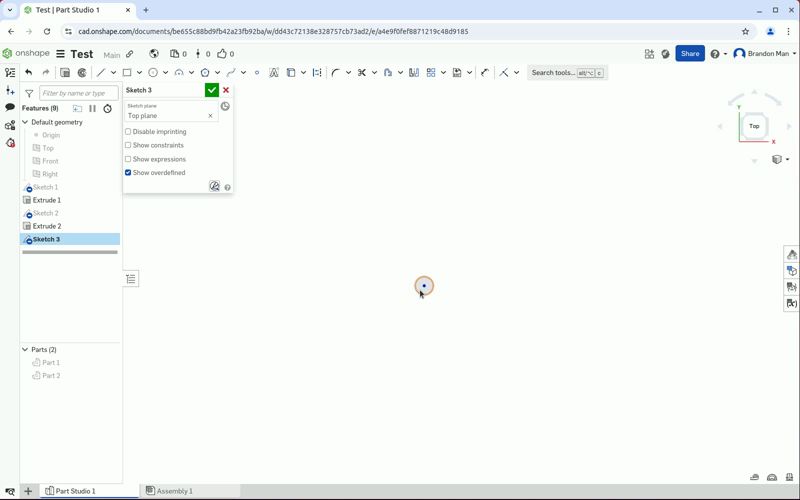
scroll(6)
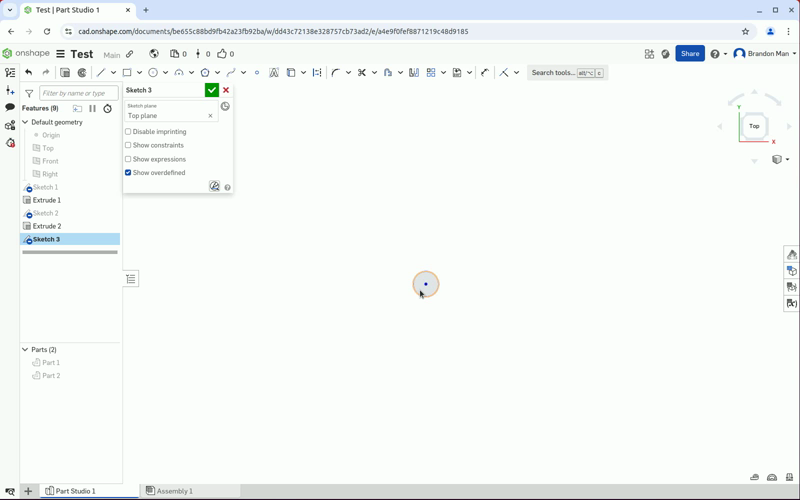
scroll(6)
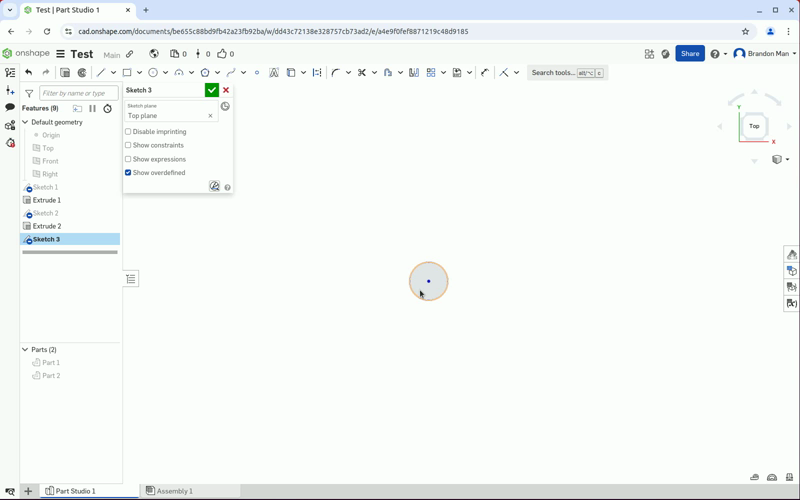
scroll(6)
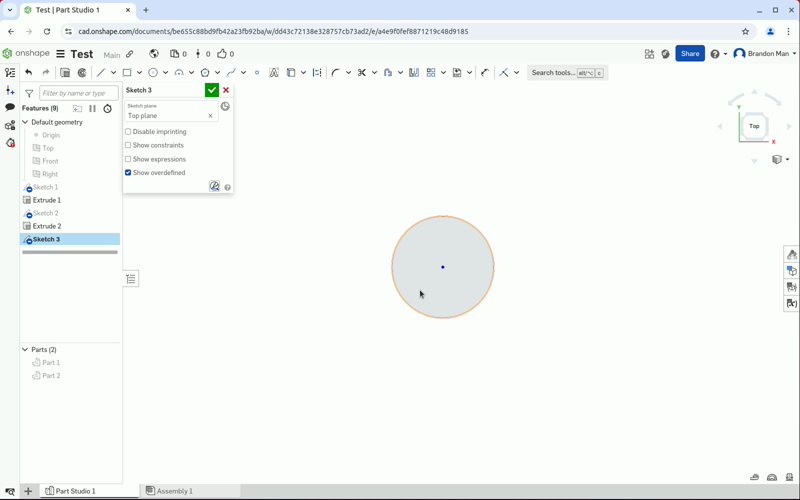
click(420, 289)
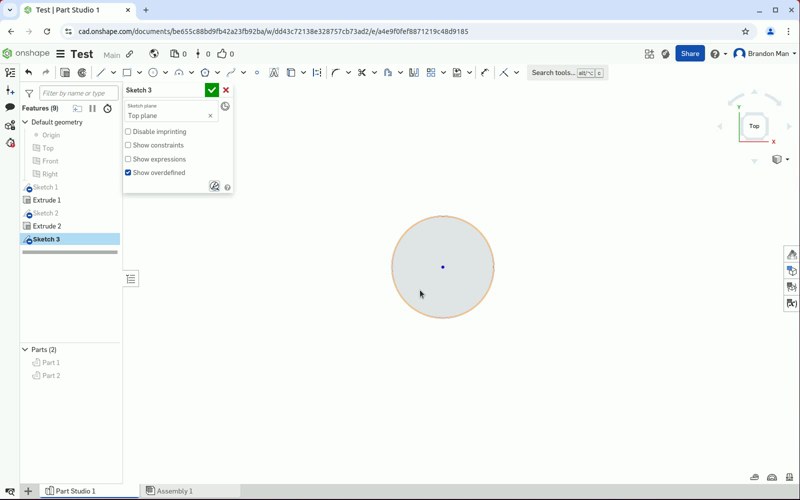
scroll(-6)
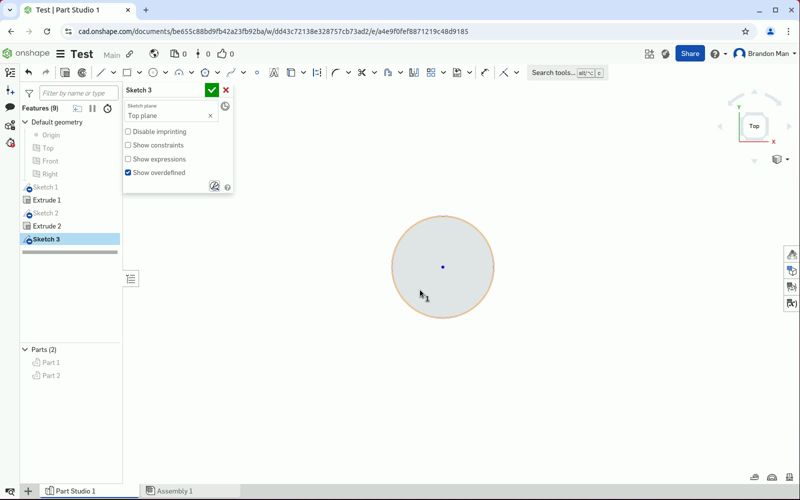
scroll(-6)
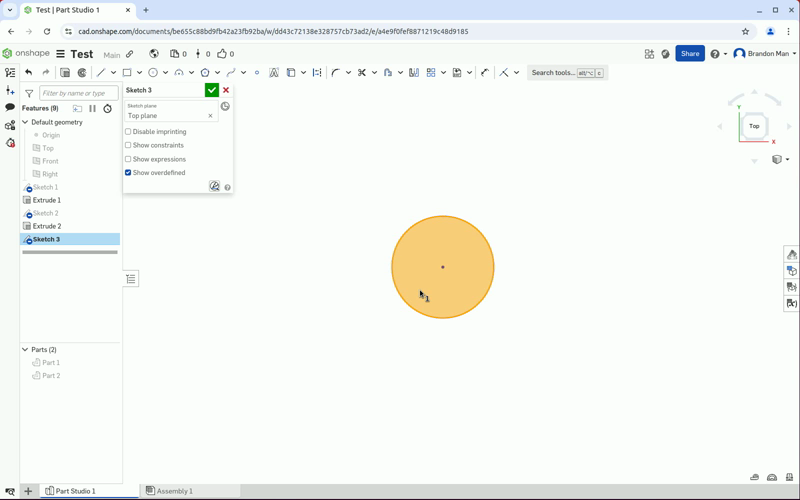
scroll(-6)
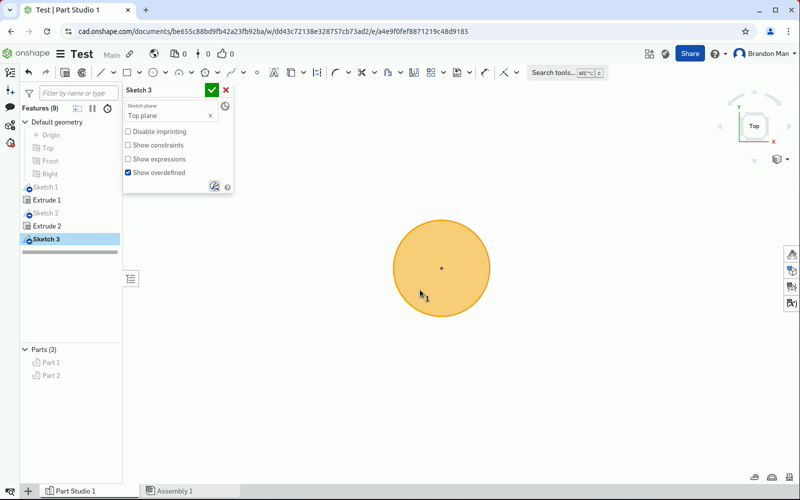
scroll(-6)
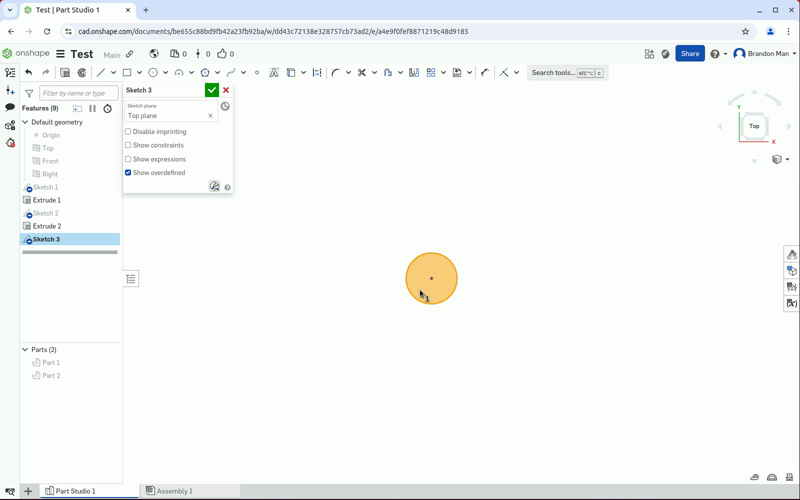
scroll(-6)
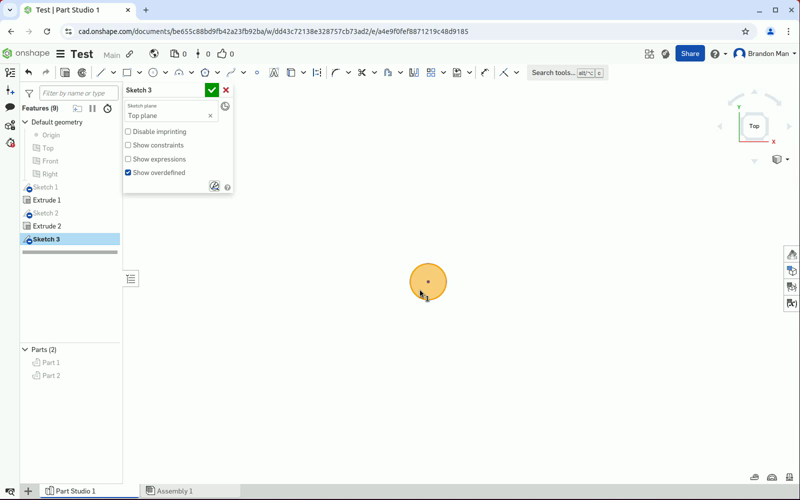
scroll(-6)
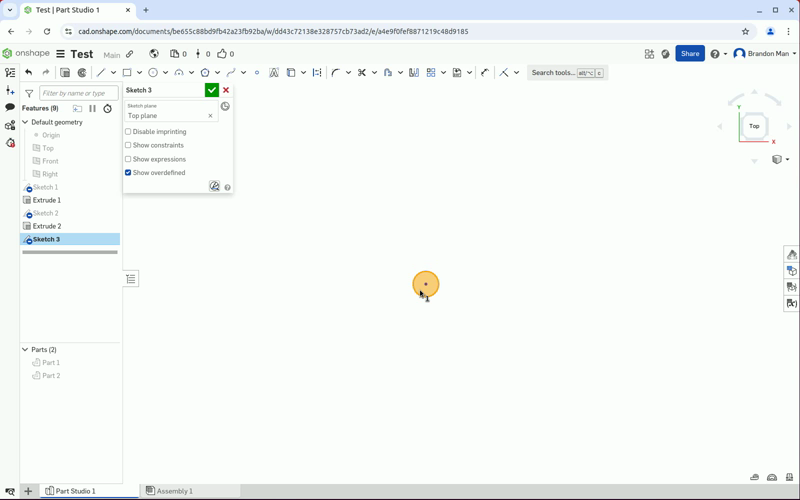
scroll(-6)
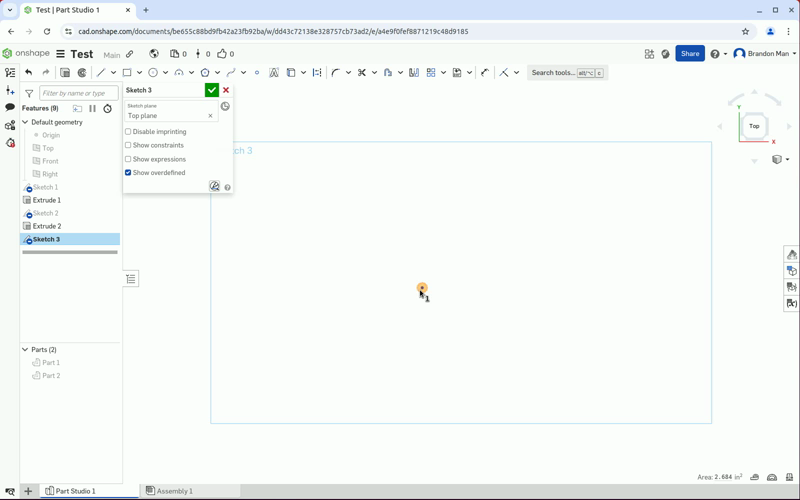
mouse_move(73, 352)
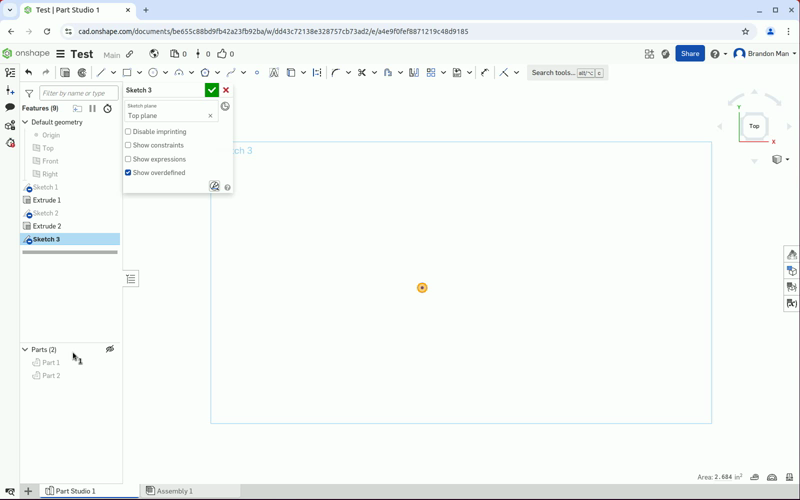
key(shift+y)
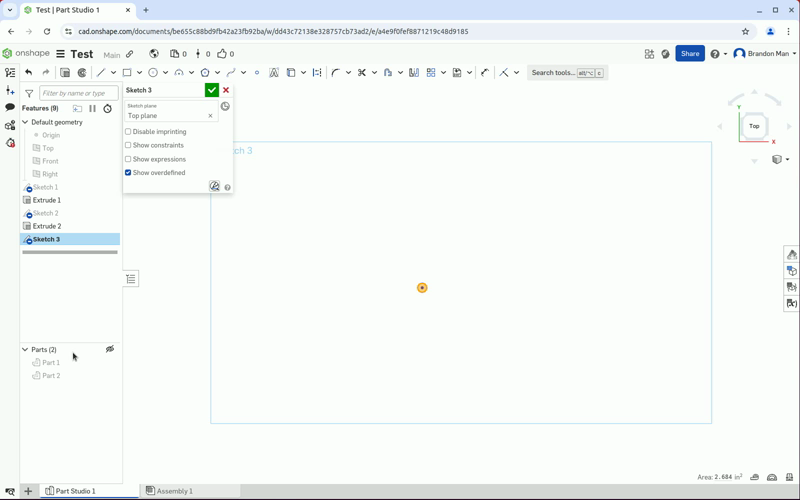
key(shift+e)
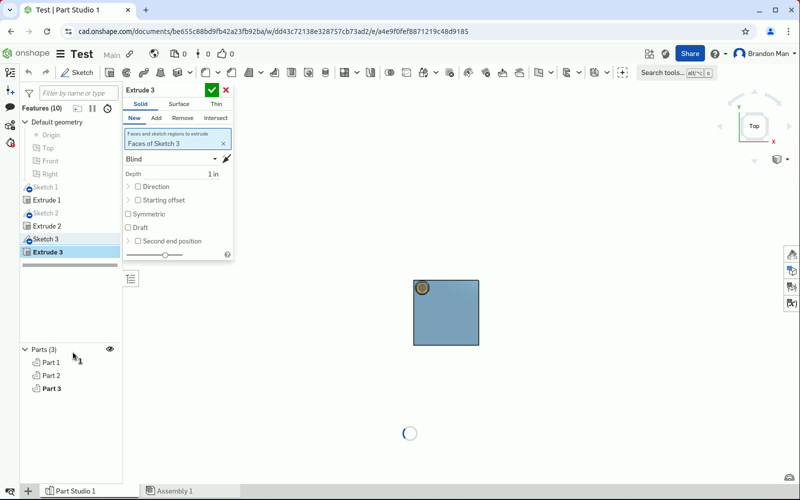
mouse_move(143, 106)
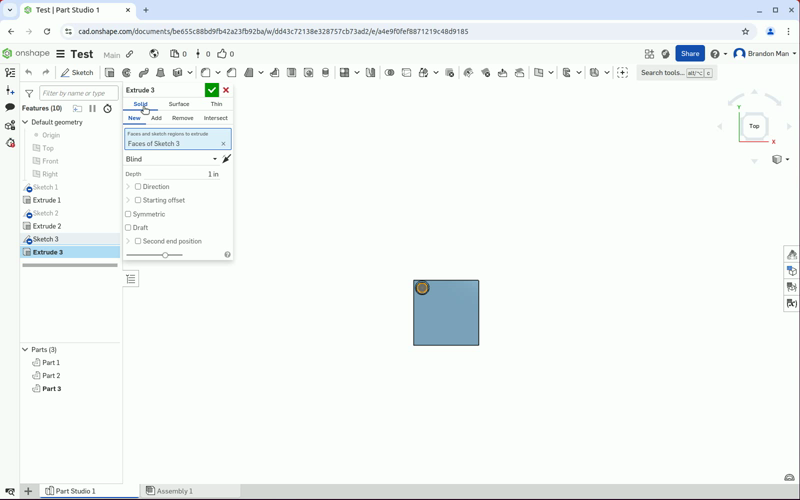
click(143, 106)
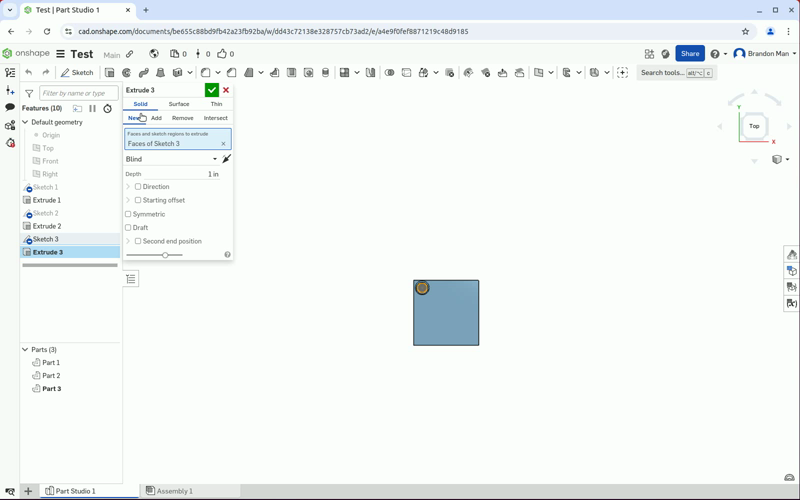
mouse_move(137, 120)
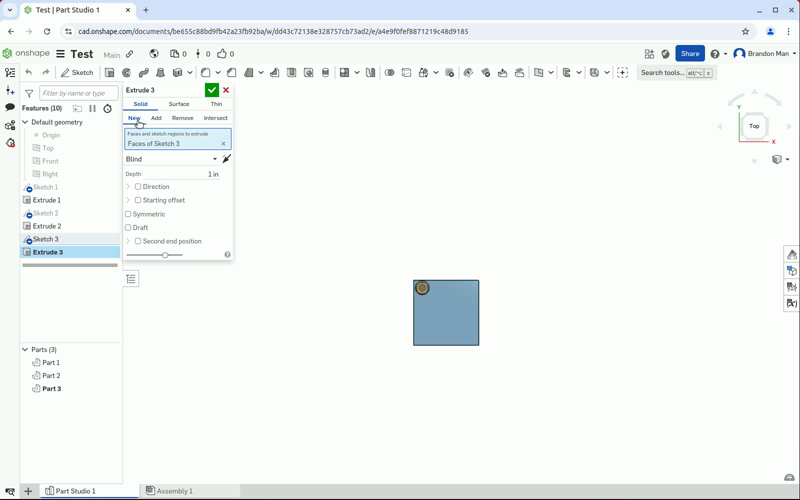
click(137, 120)
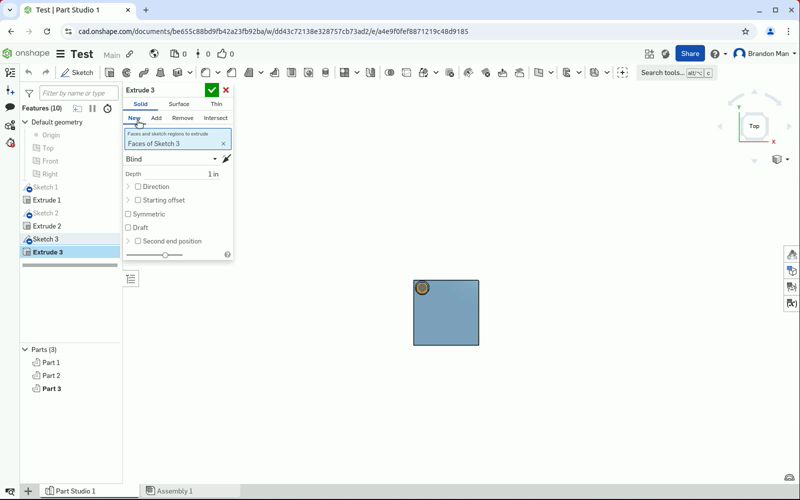
key(tab, 4)
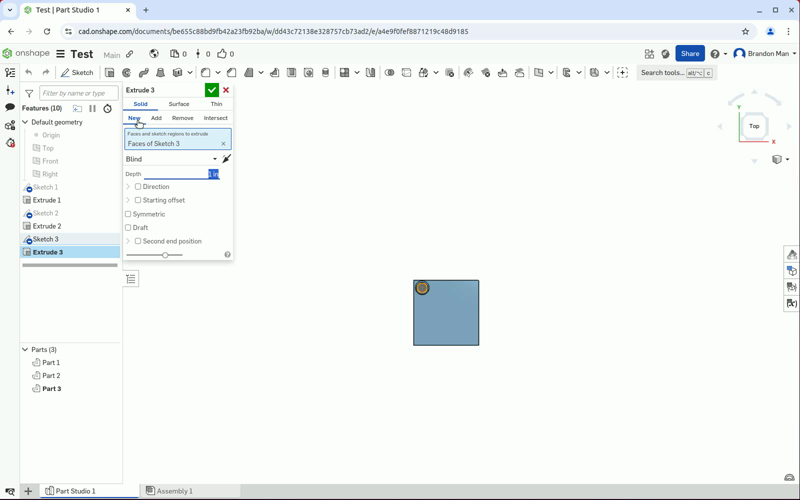
text(-1.204)
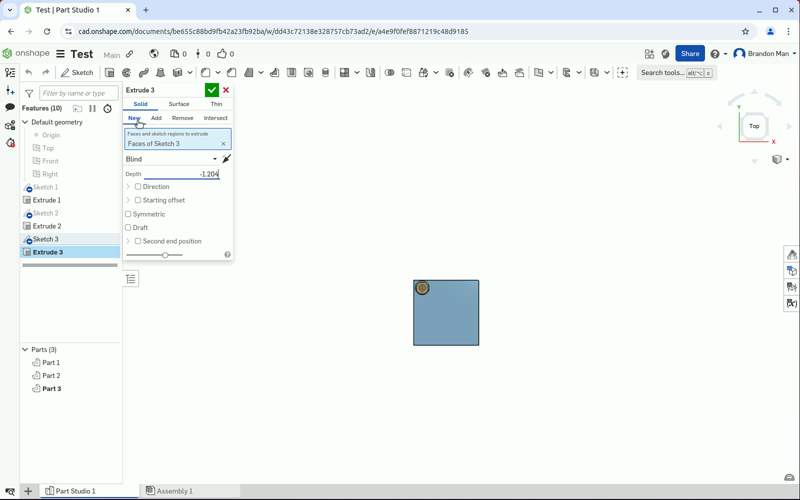
key(enter)
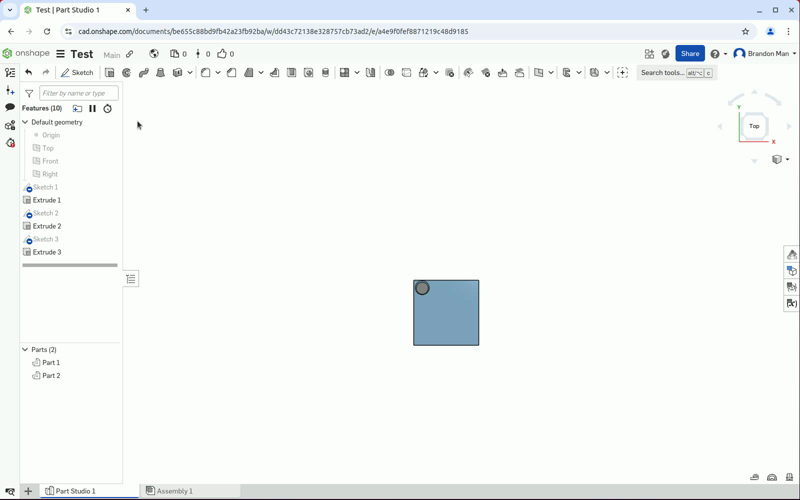
key(shift+h)
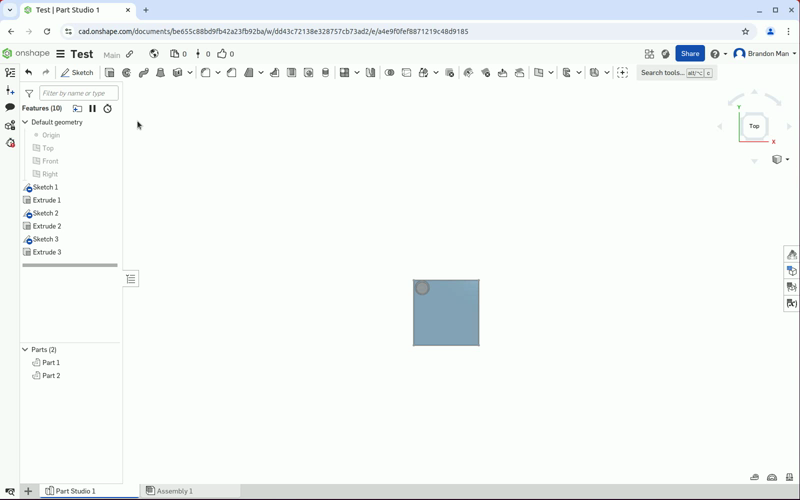
key(shift+h)
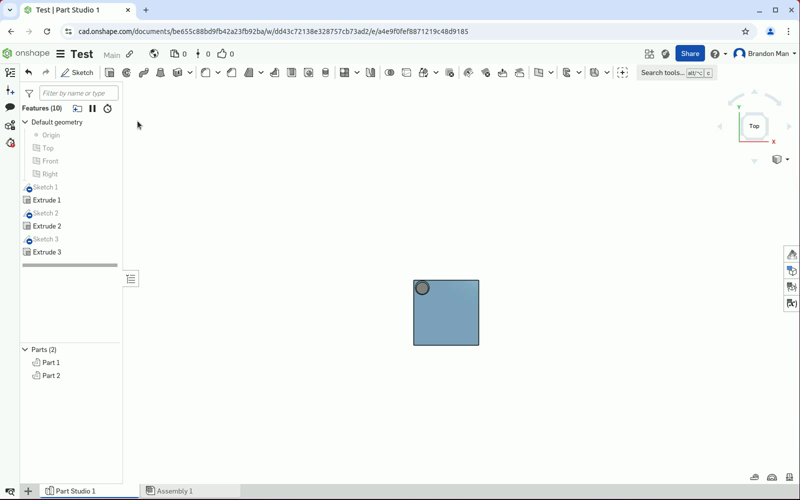
mouse_move(73, 189)
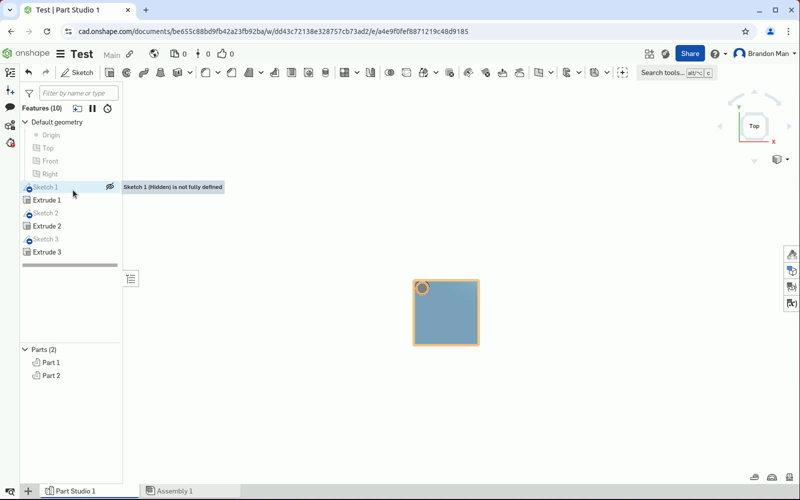
click(73, 189)
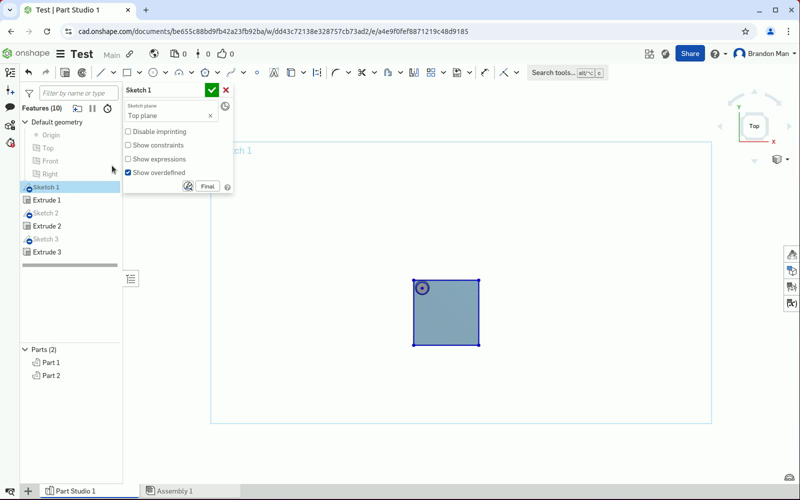
mouse_move(229, 92)
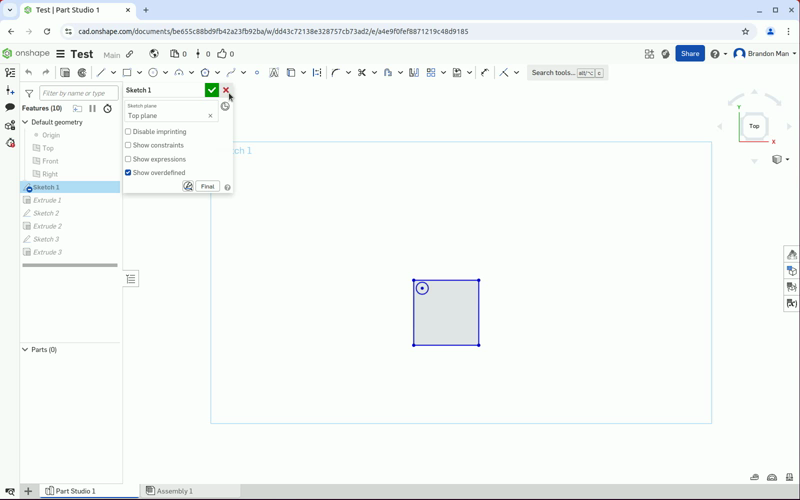
click(229, 92)
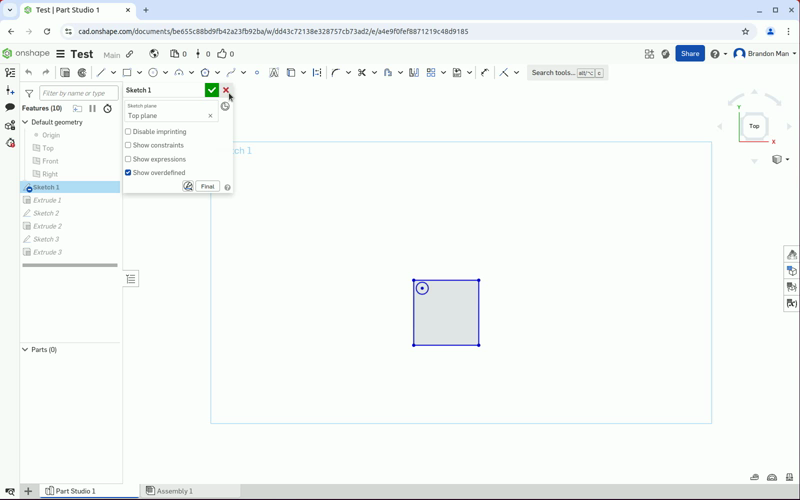
key(shift+s)
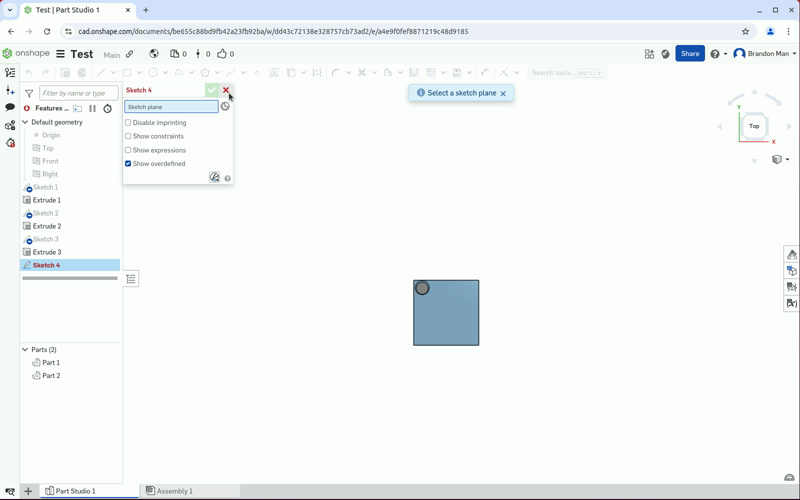
mouse_move(73, 150)
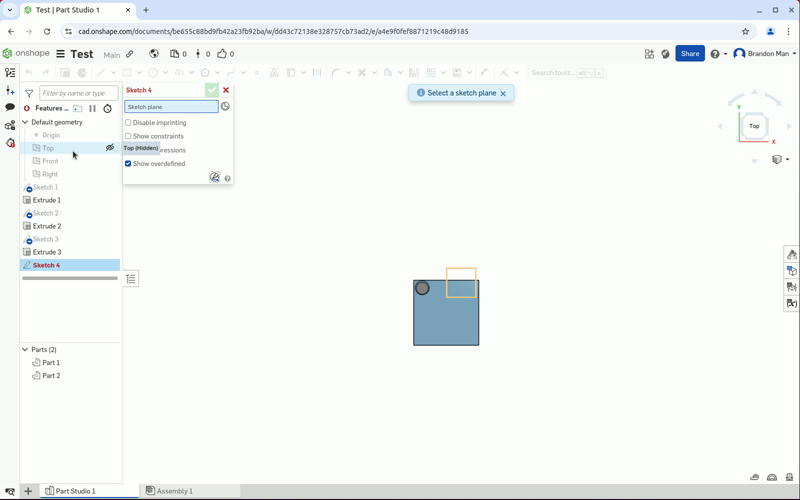
click(73, 150)
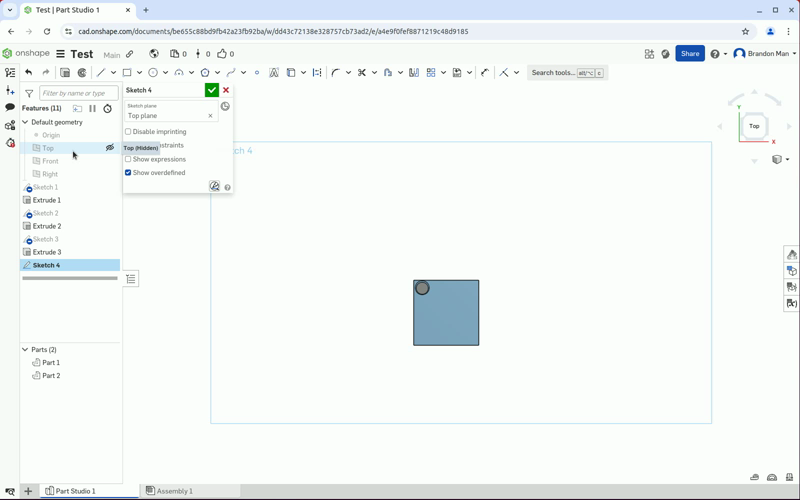
mouse_move(73, 352)
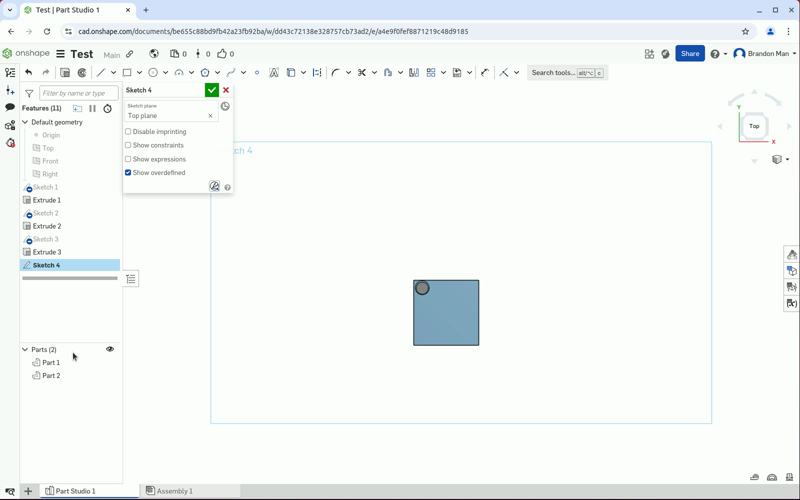
key(y)
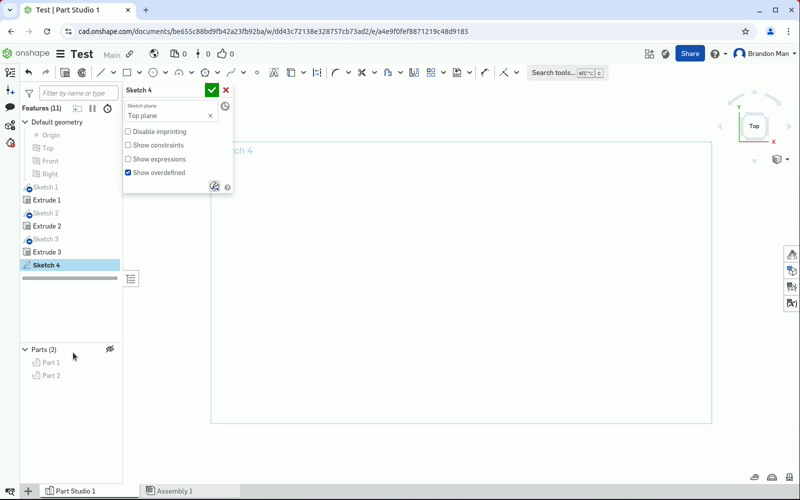
key(c)
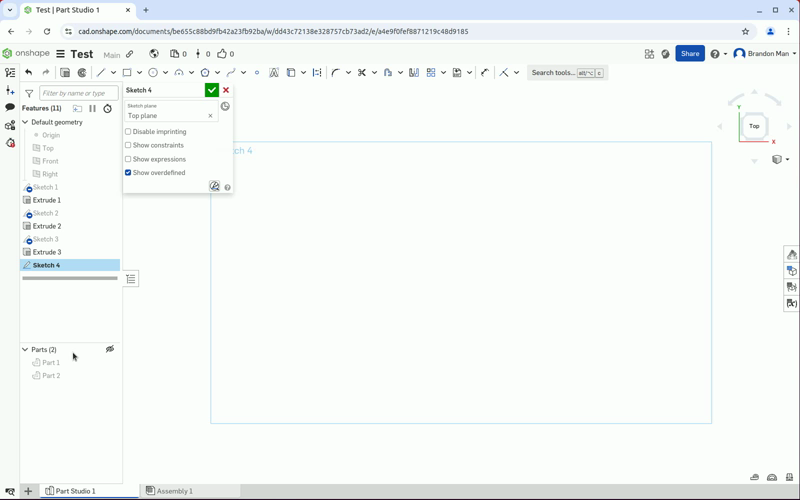
key_down(shift)
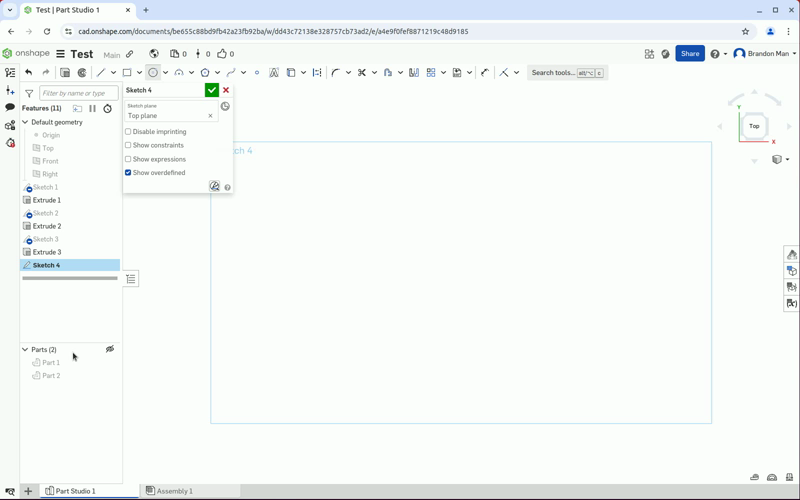
mouse_move(422, 287)
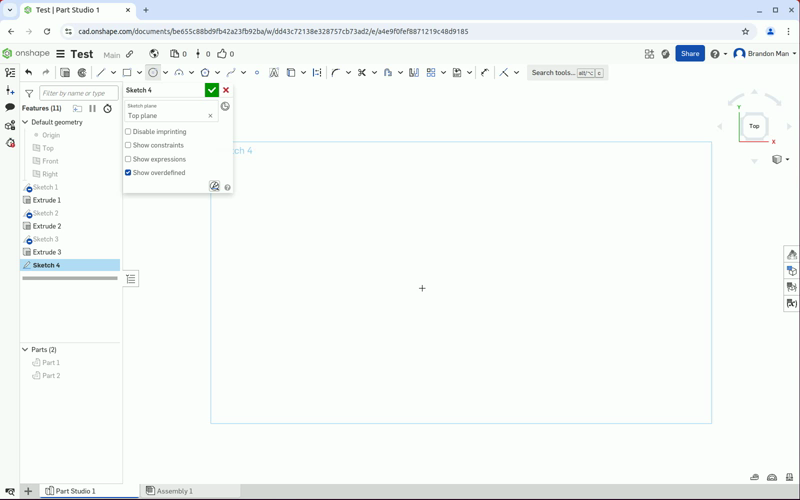
click(422, 287)
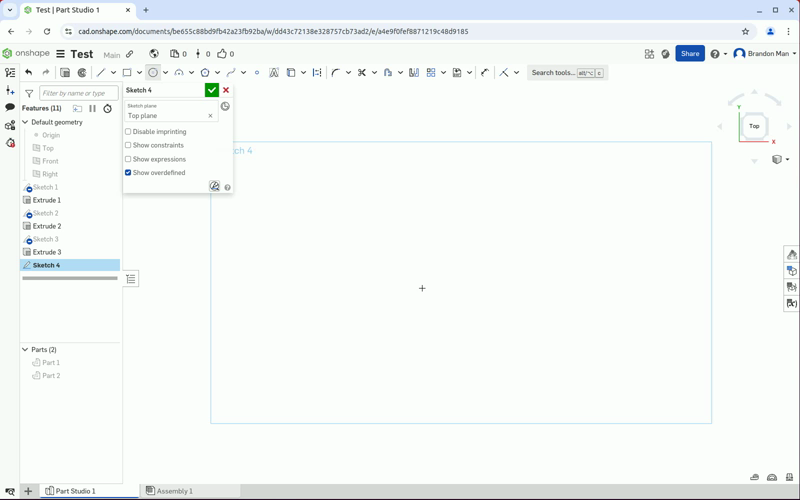
key_up(shift)
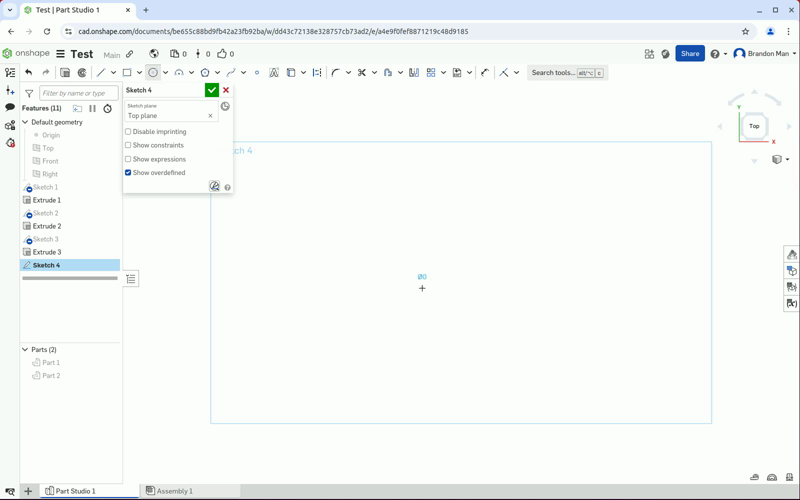
mouse_move(426, 287)
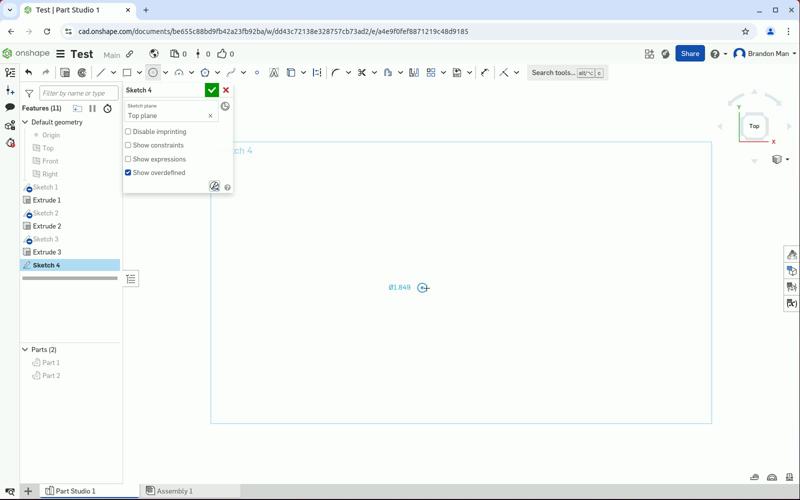
click(426, 287)
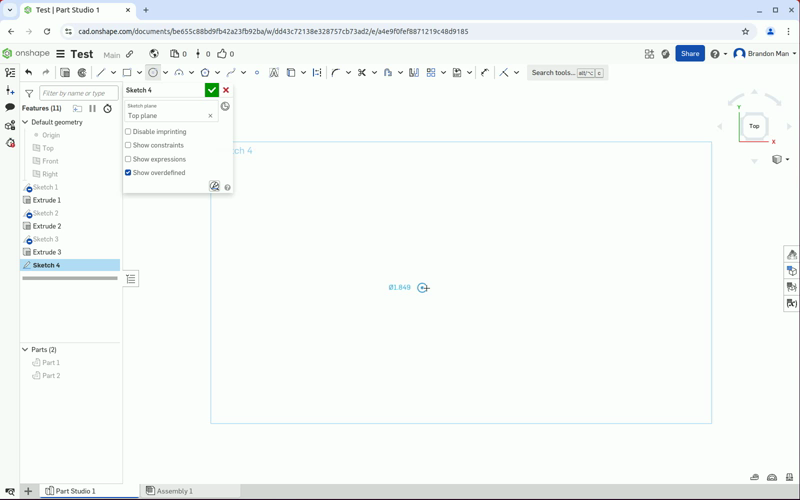
key(esc)
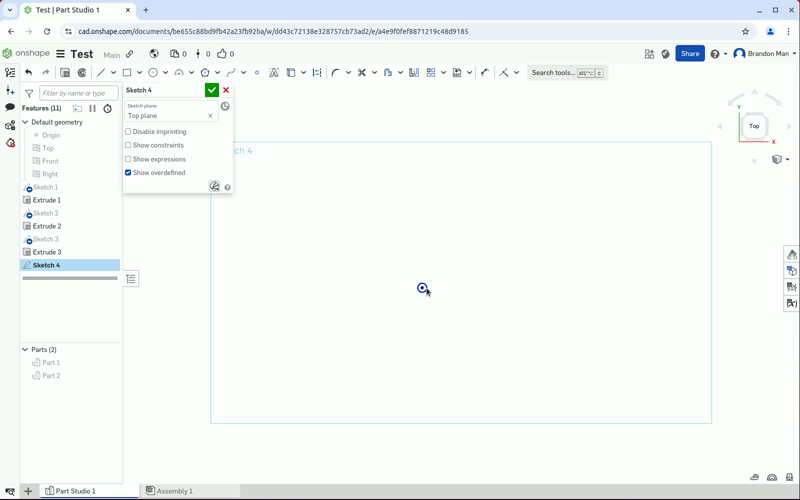
mouse_move(423, 287)
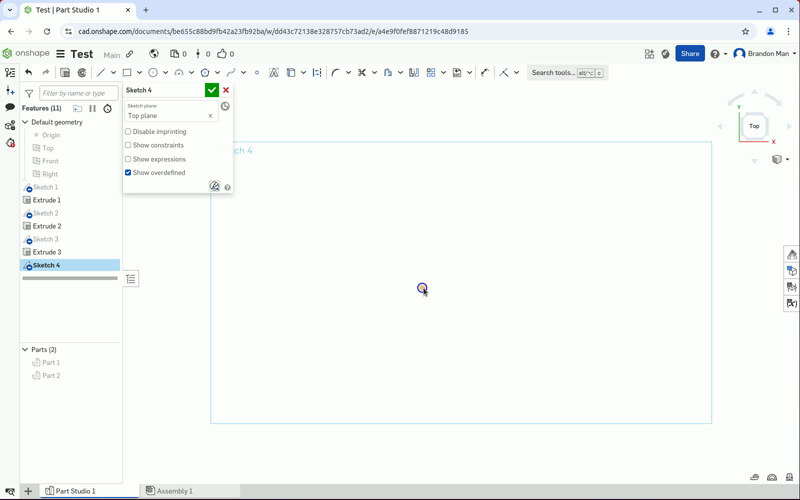
scroll(6)
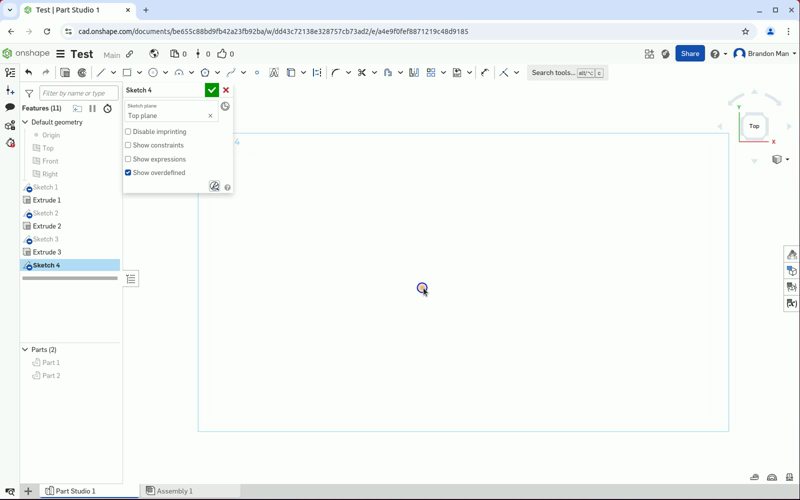
scroll(6)
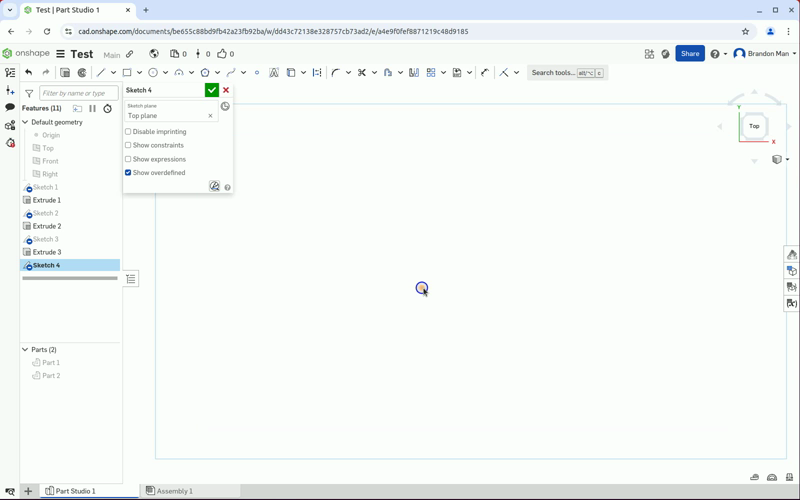
scroll(6)
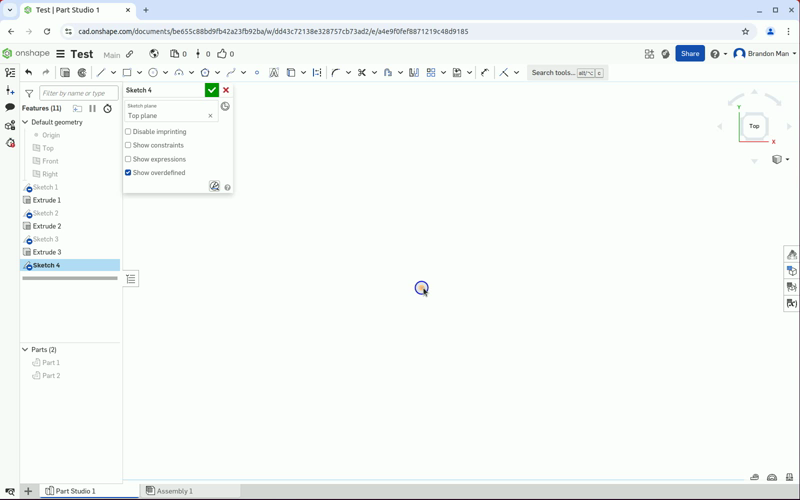
scroll(6)
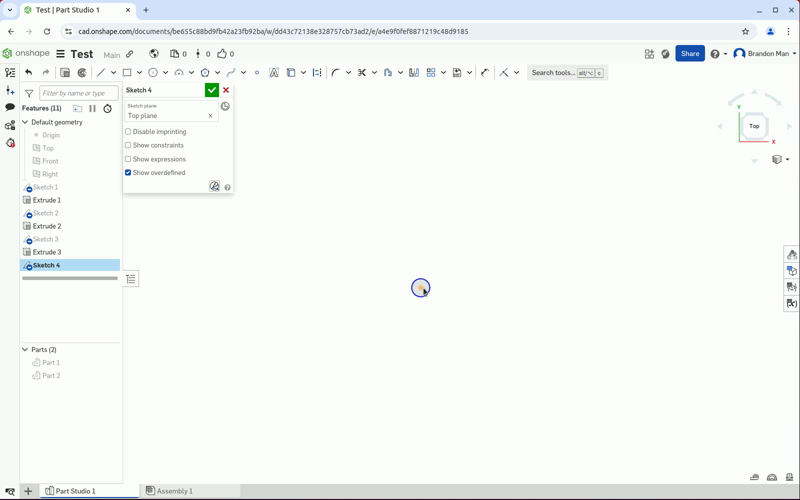
scroll(6)
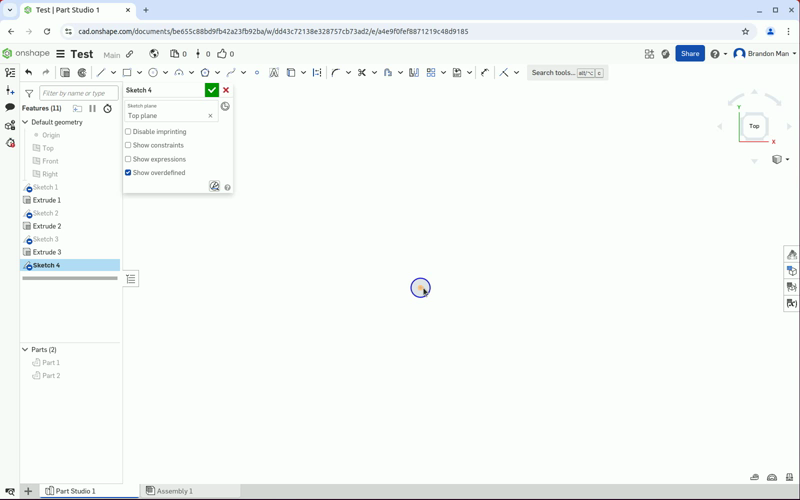
scroll(6)
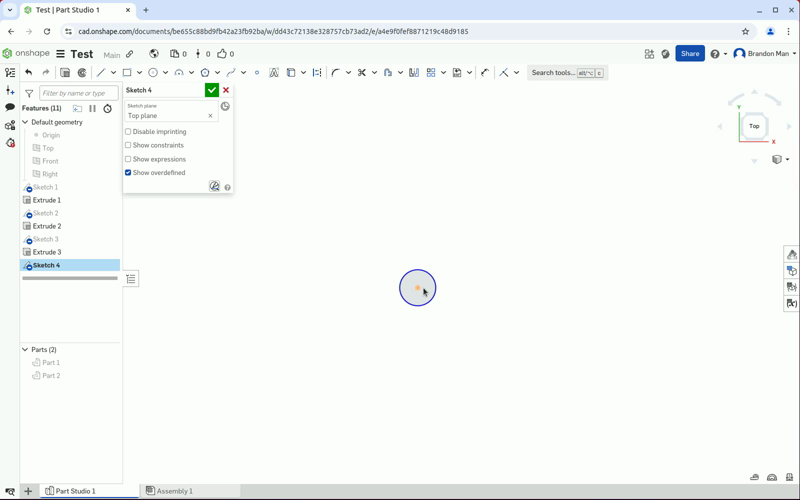
scroll(6)
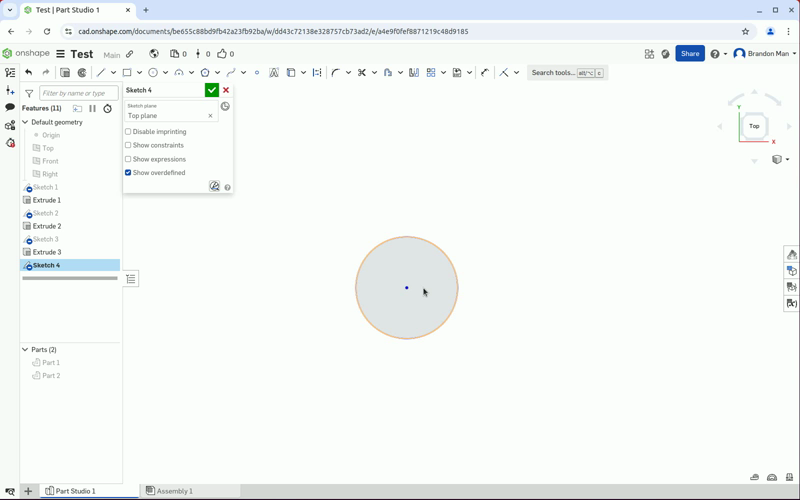
click(423, 287)
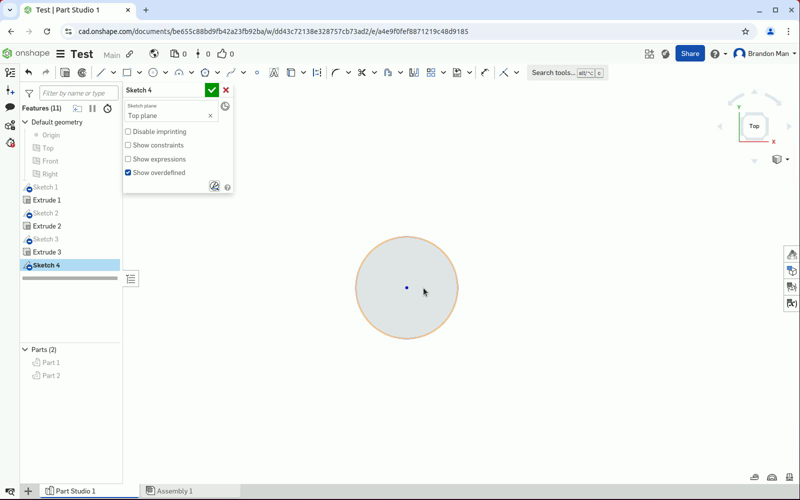
scroll(-6)
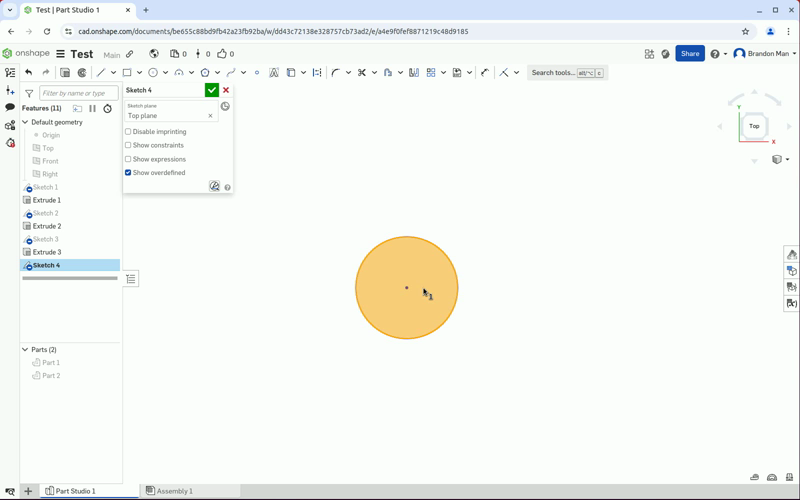
scroll(-6)
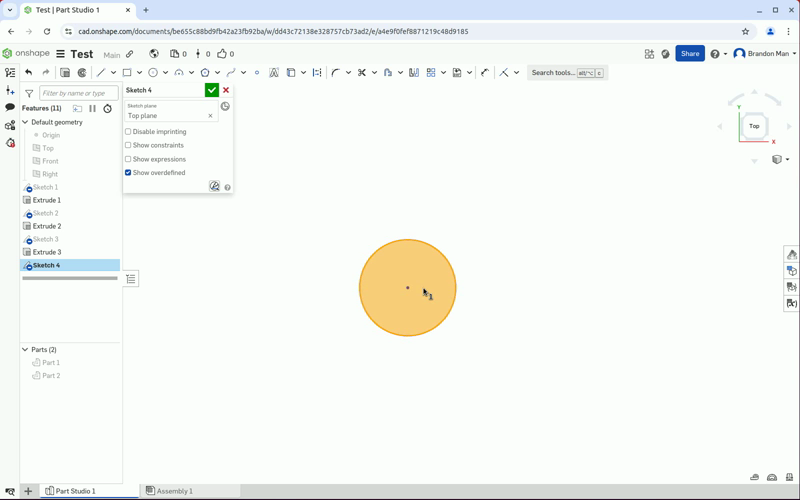
scroll(-6)
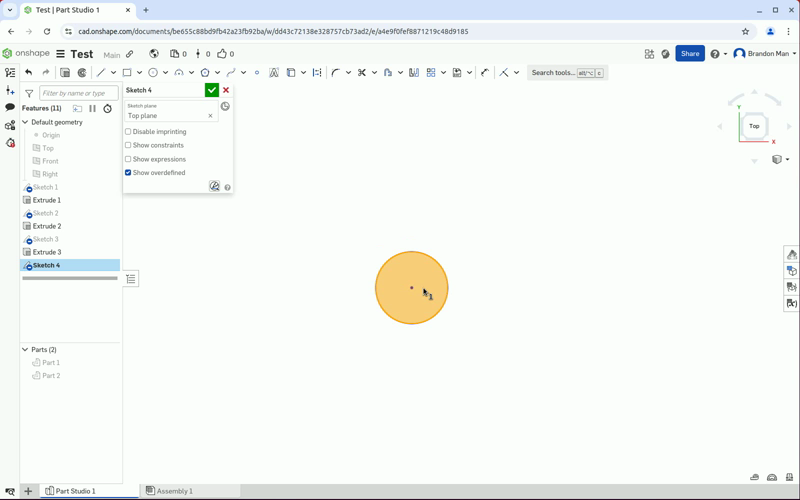
scroll(-6)
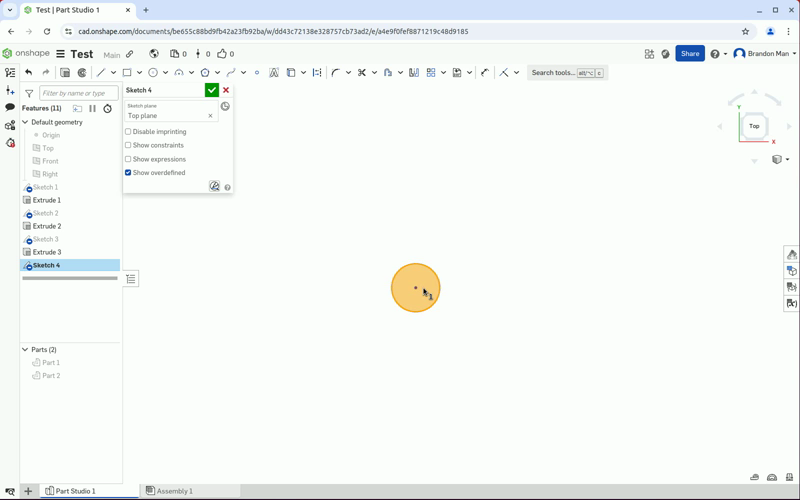
scroll(-6)
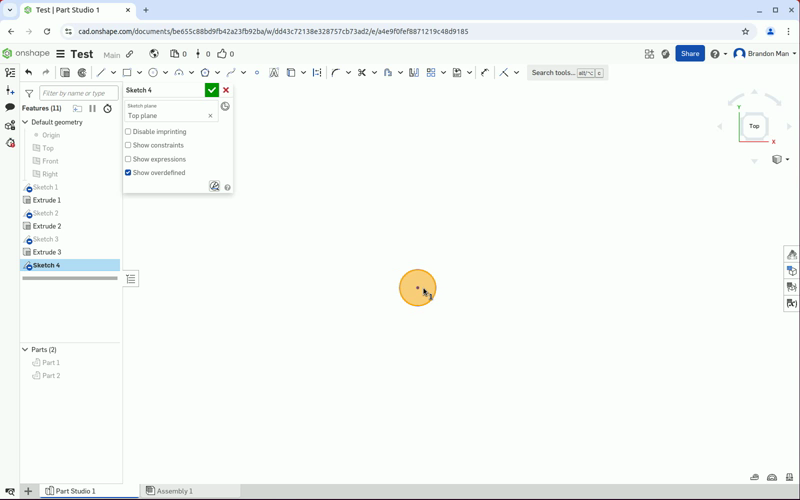
scroll(-6)
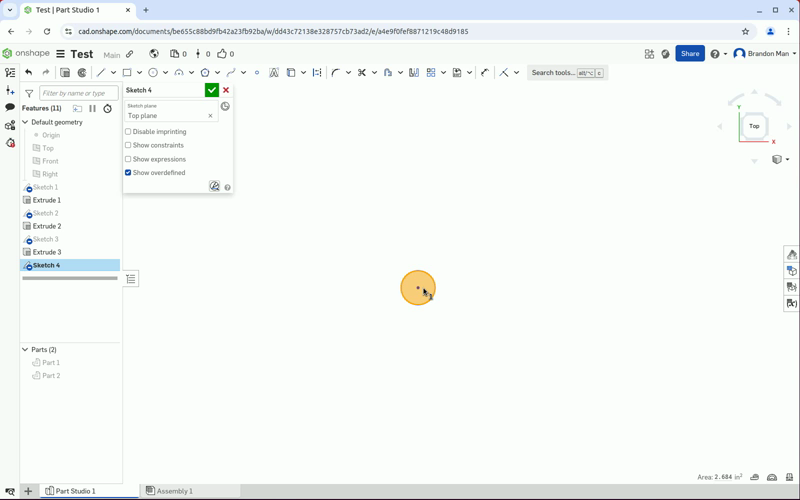
scroll(-6)
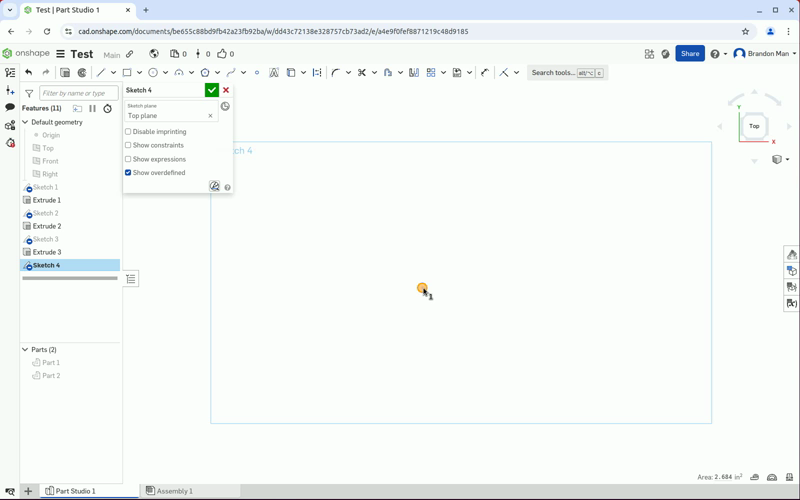
mouse_move(73, 352)
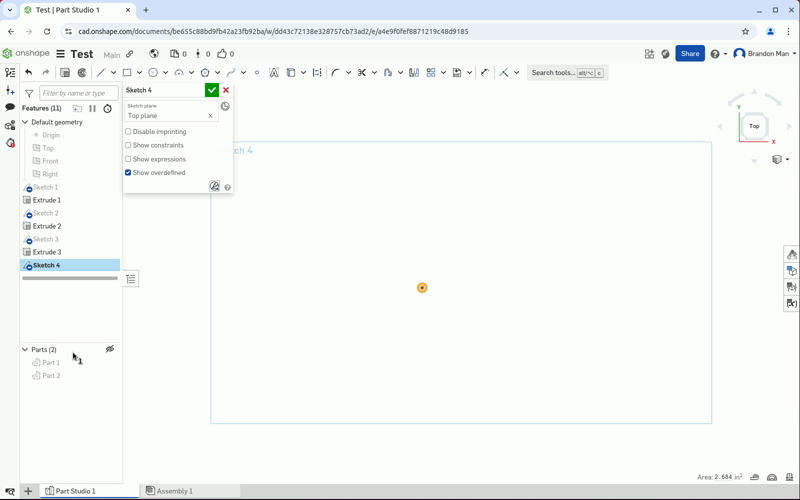
key(shift+y)
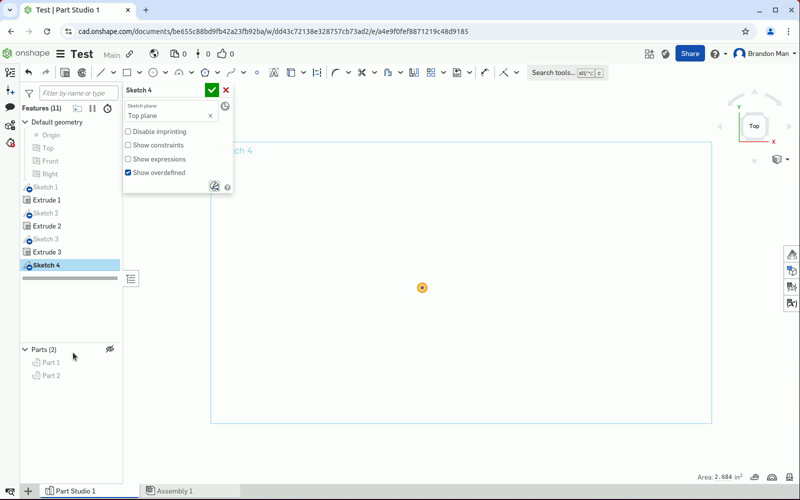
key(shift+e)
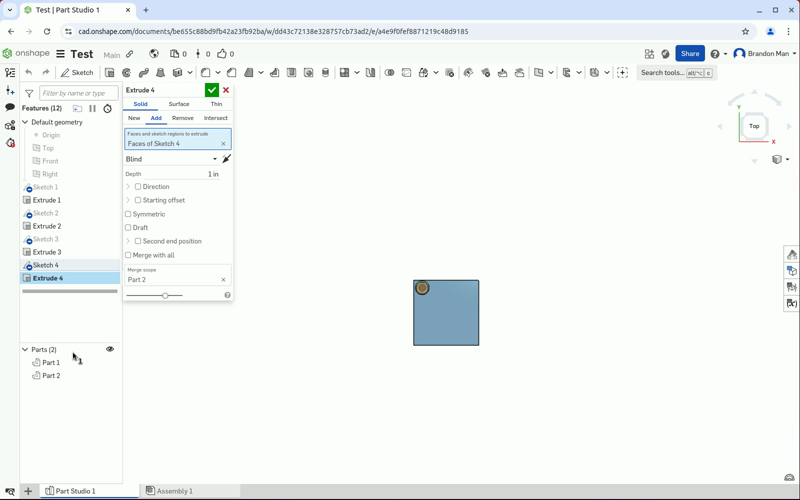
mouse_move(143, 106)
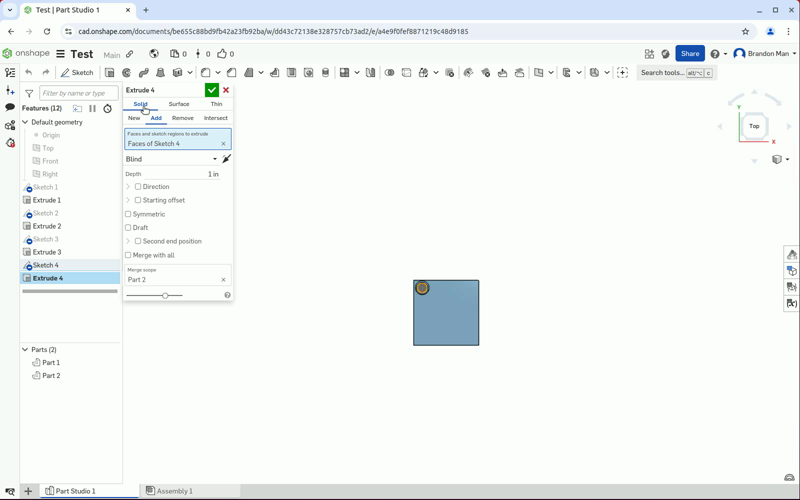
click(143, 106)
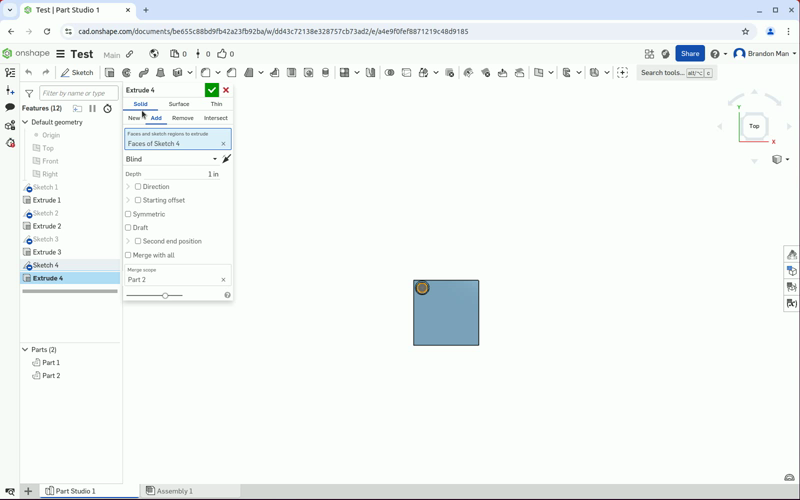
mouse_move(137, 120)
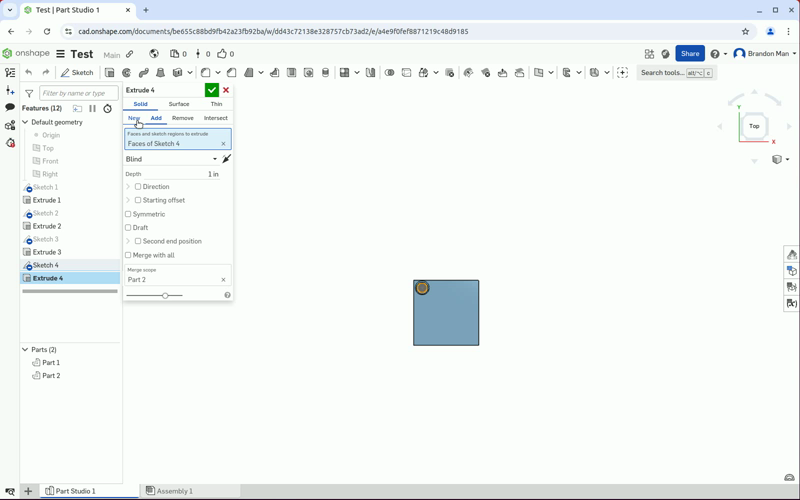
click(137, 120)
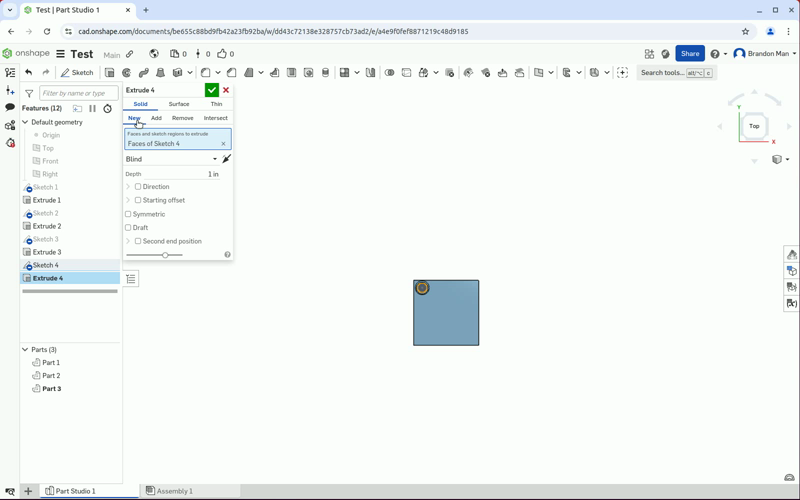
key(tab, 4)
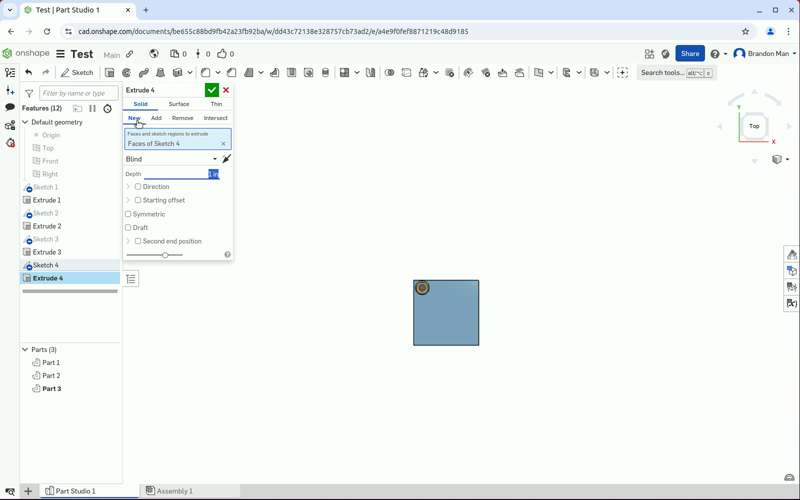
text(23.108)
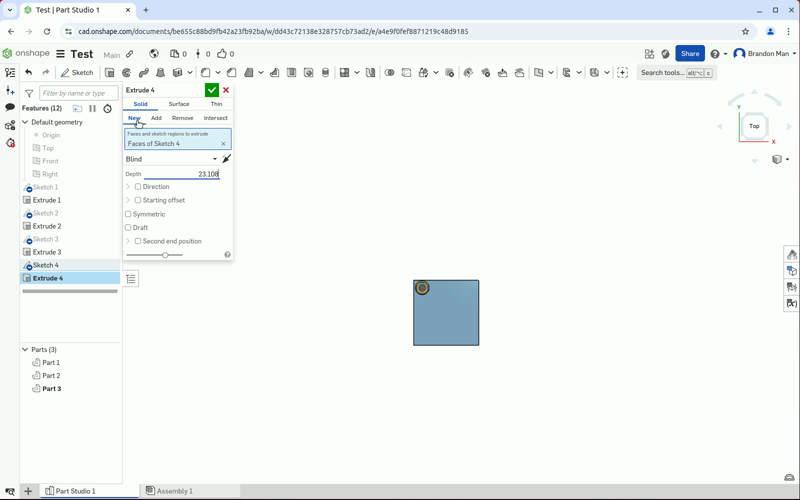
key(enter)
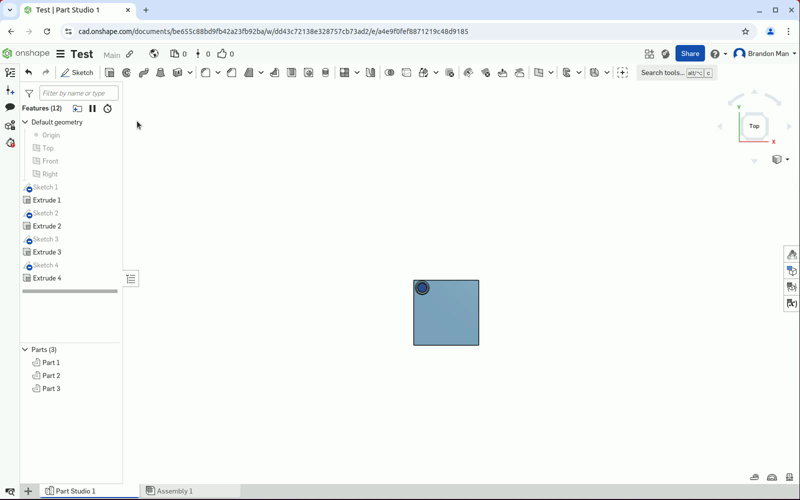
key(shift+h)
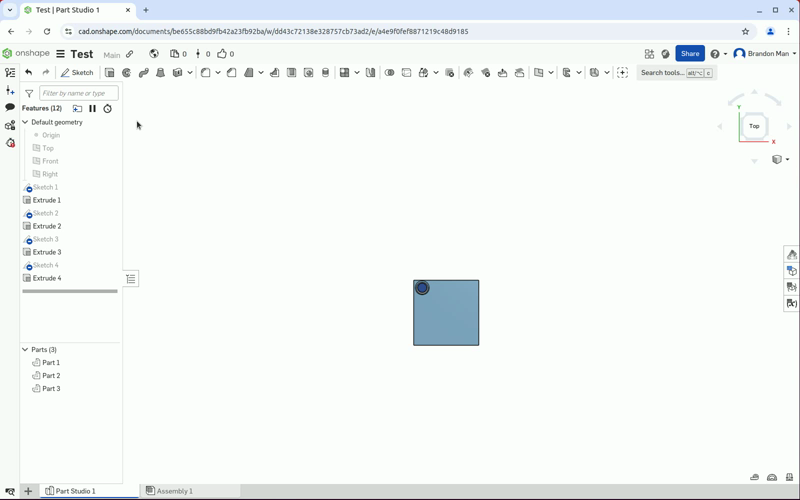
key(shift+h)
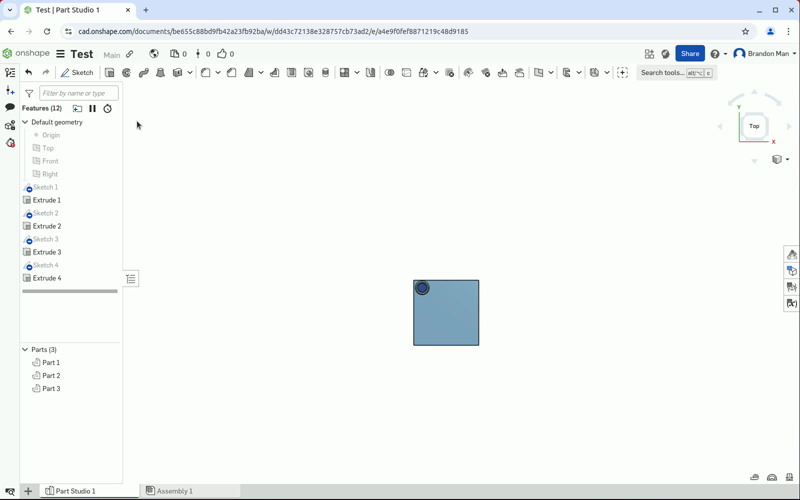
mouse_move(73, 189)
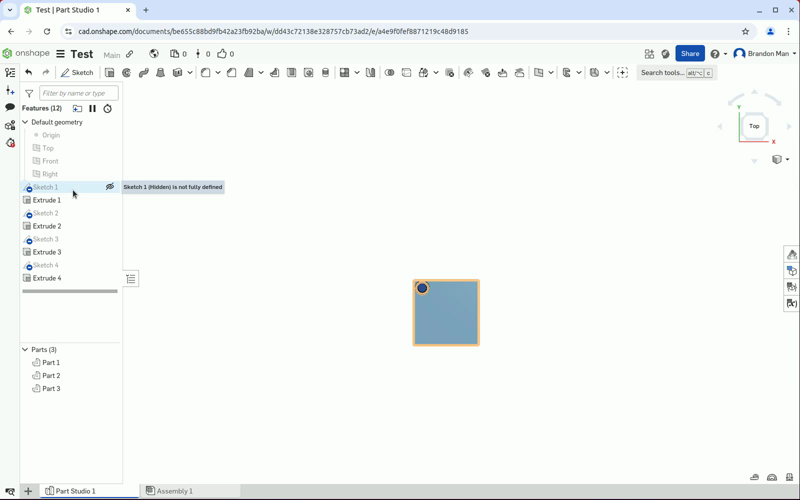
click(73, 189)
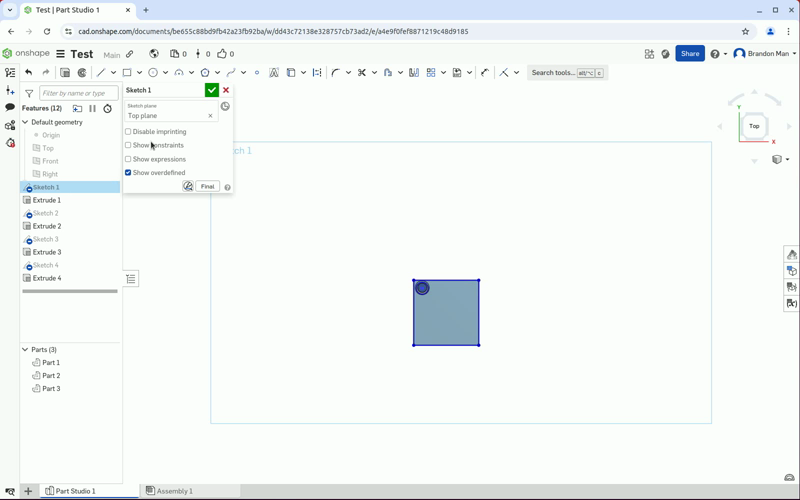
mouse_move(229, 92)
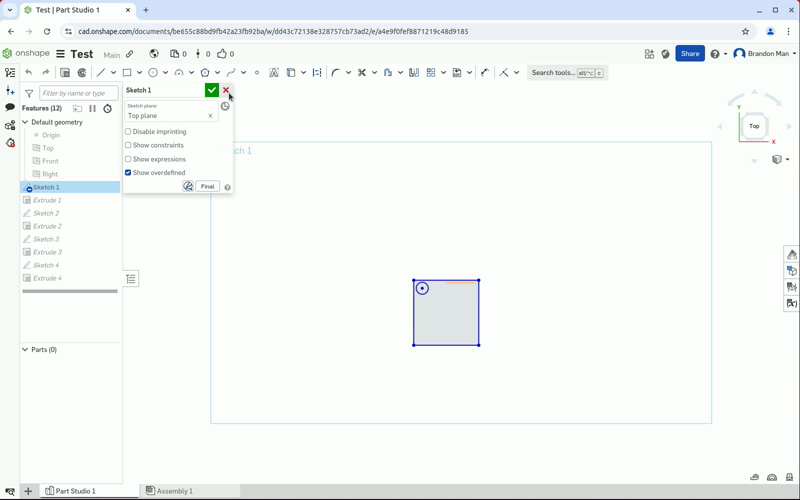
click(229, 92)
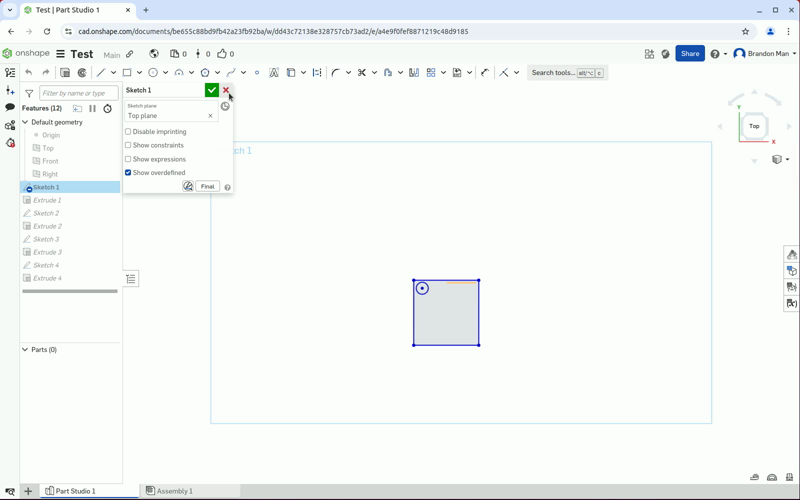
key(shift+s)
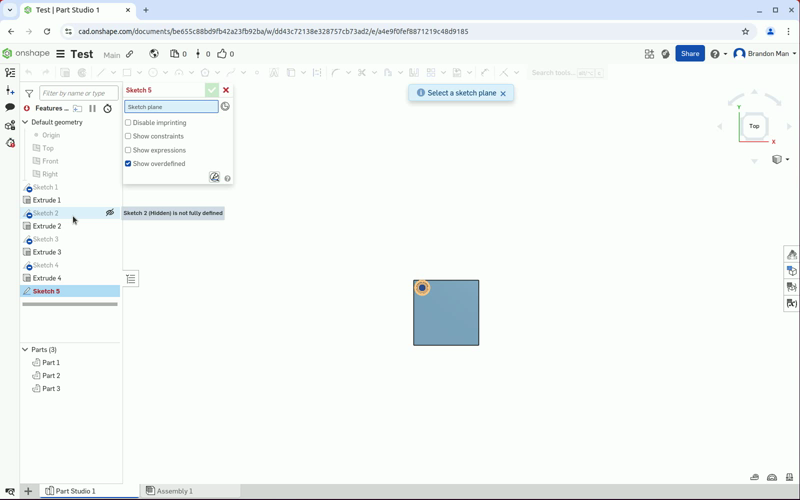
scroll(3)
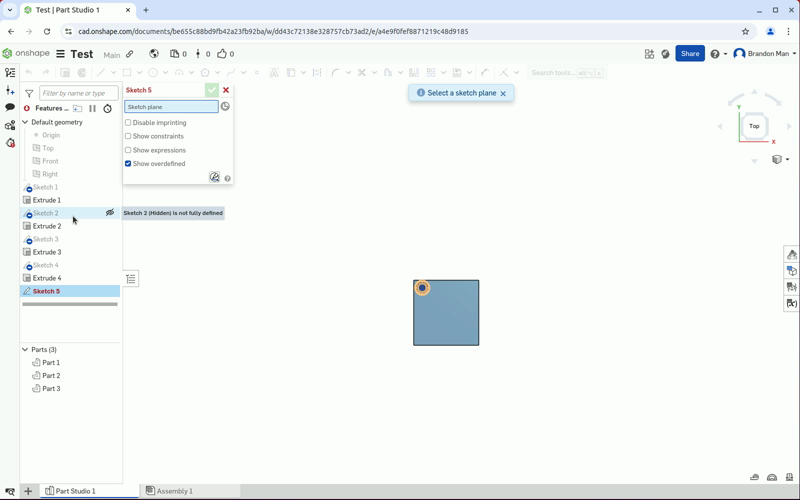
mouse_move(73, 150)
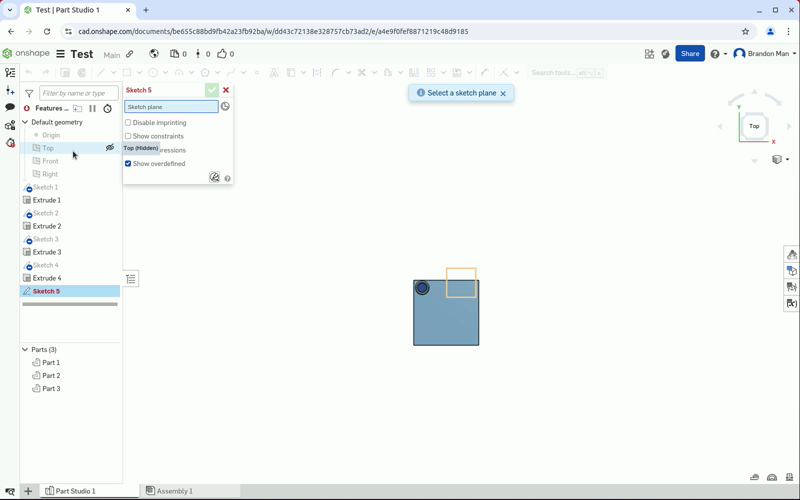
click(73, 150)
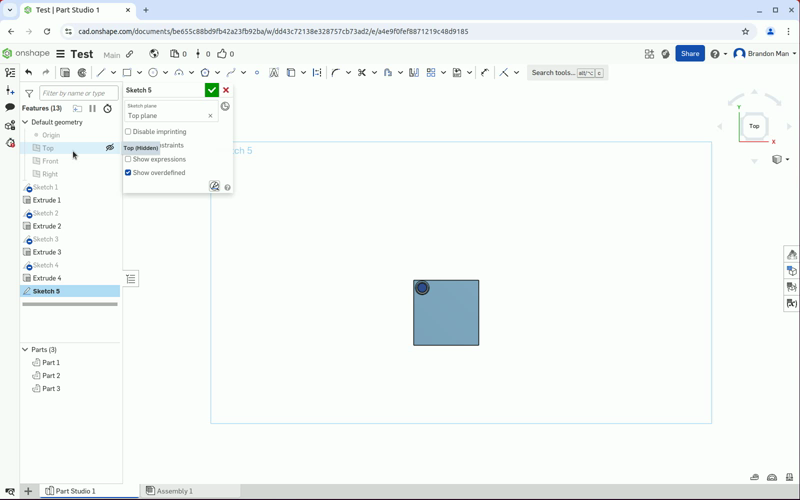
mouse_move(73, 352)
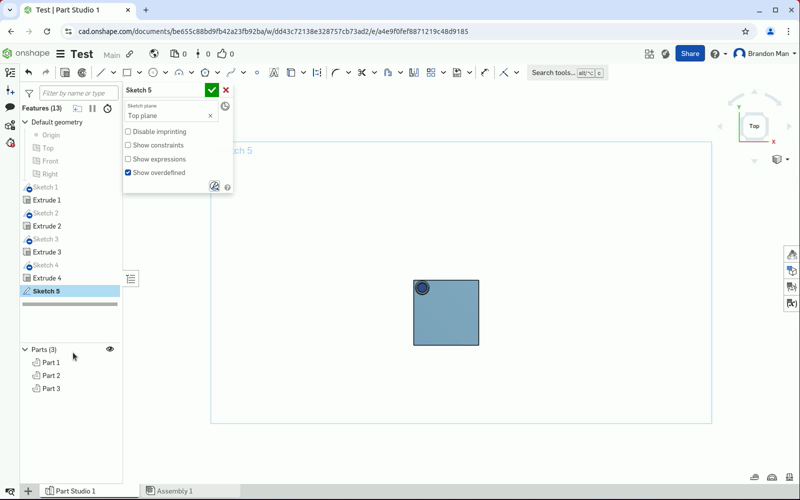
key(y)
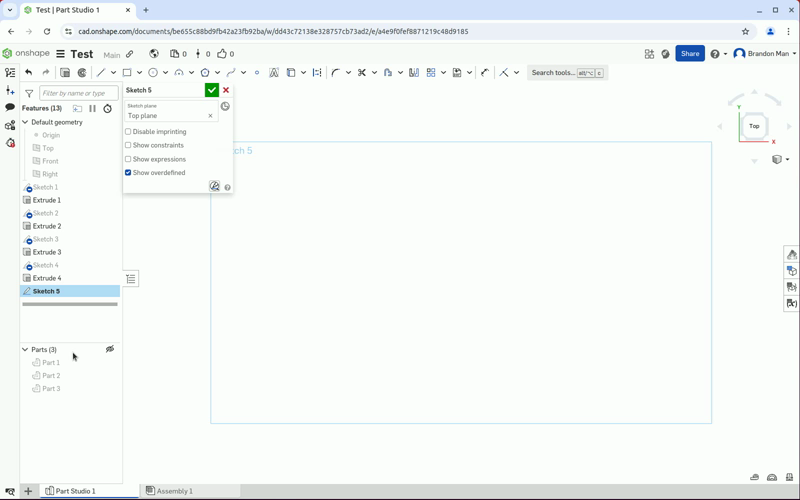
key(c)
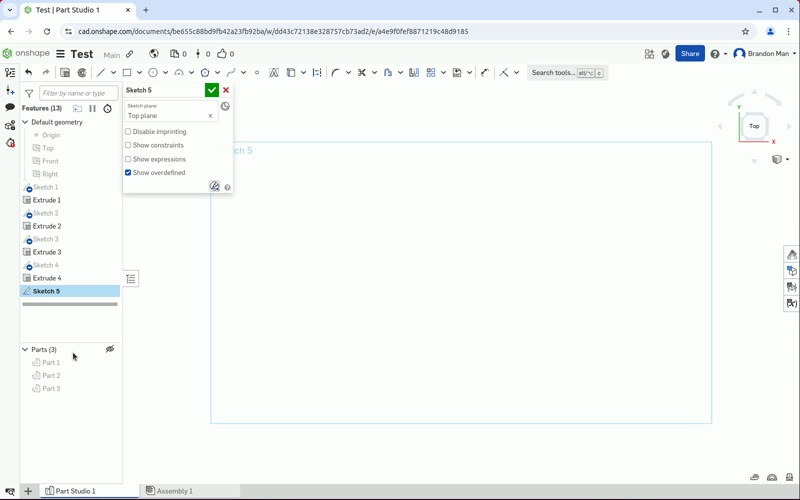
key_down(shift)
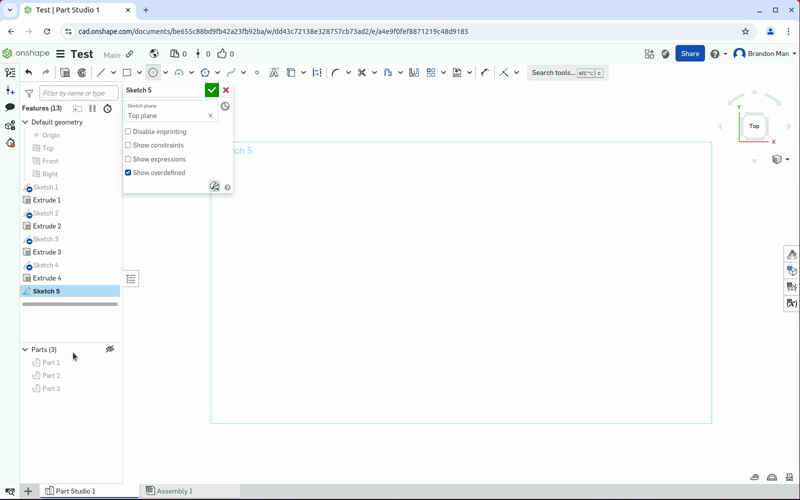
mouse_move(422, 287)
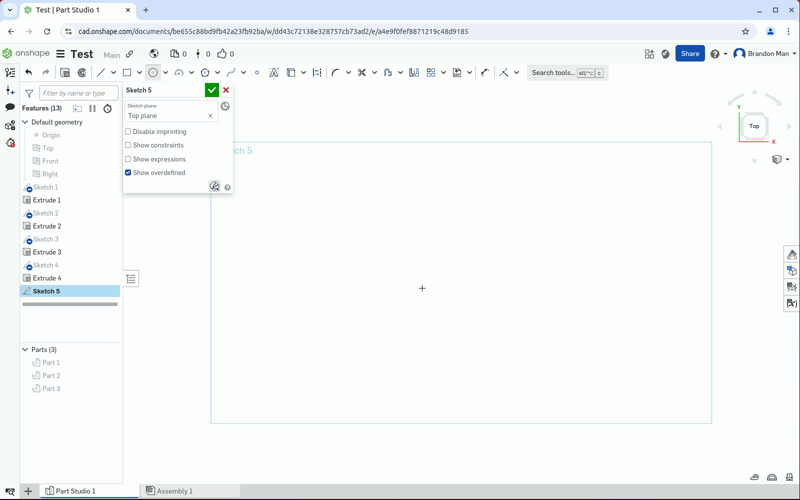
click(422, 287)
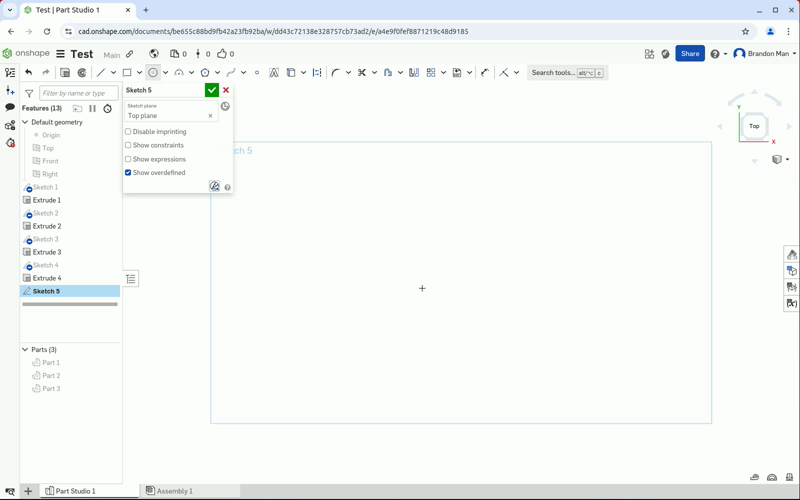
key_up(shift)
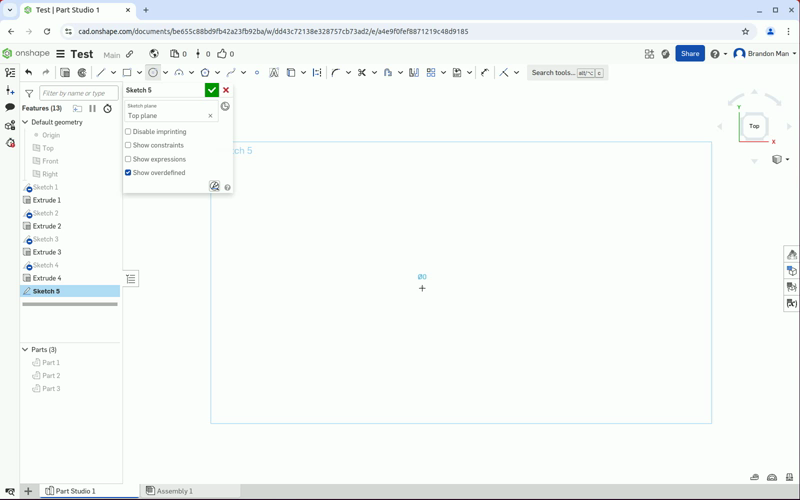
mouse_move(429, 287)
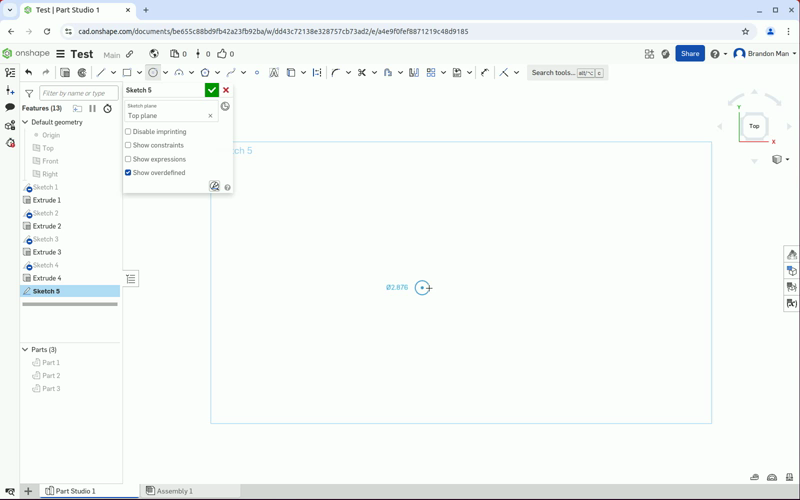
click(429, 287)
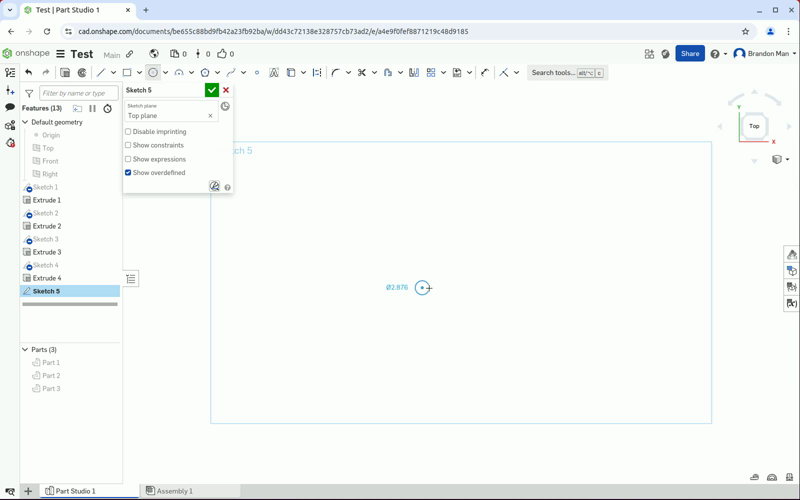
key(esc)
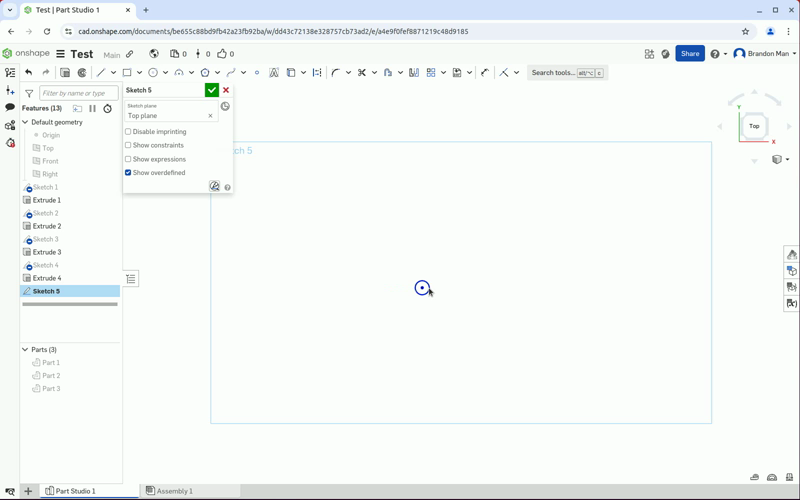
key(c)
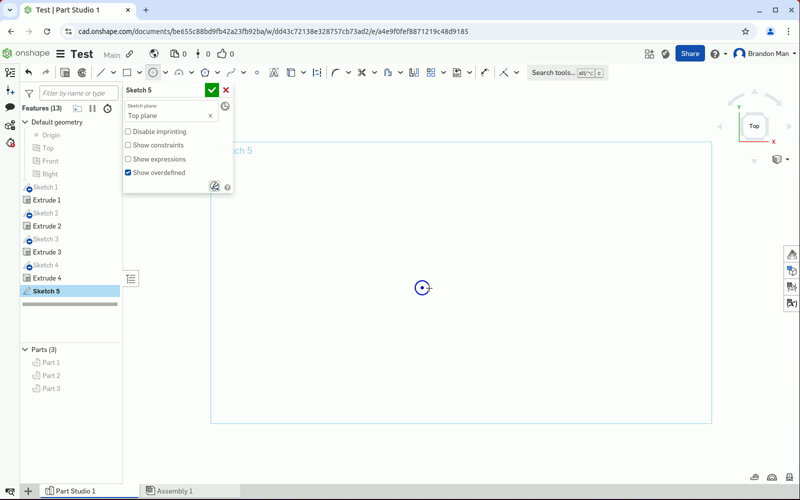
key_down(shift)
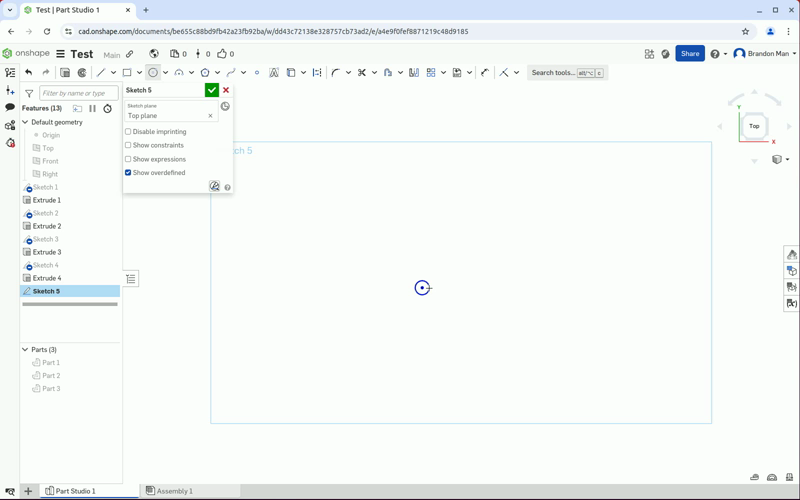
mouse_move(422, 287)
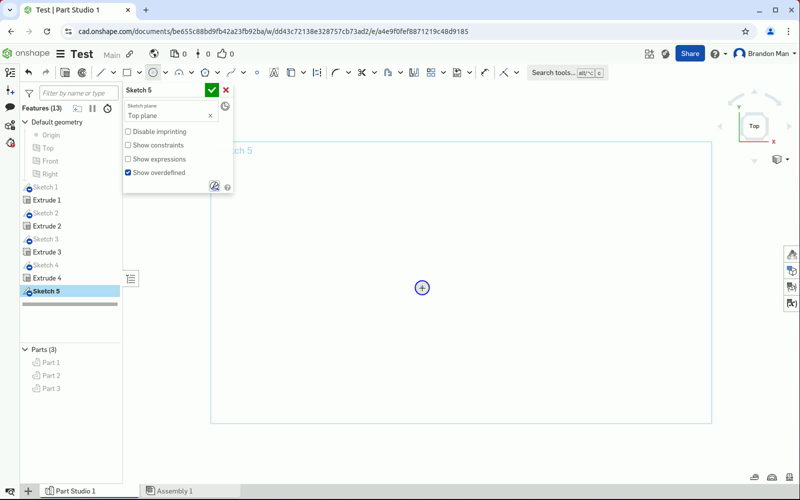
click(422, 287)
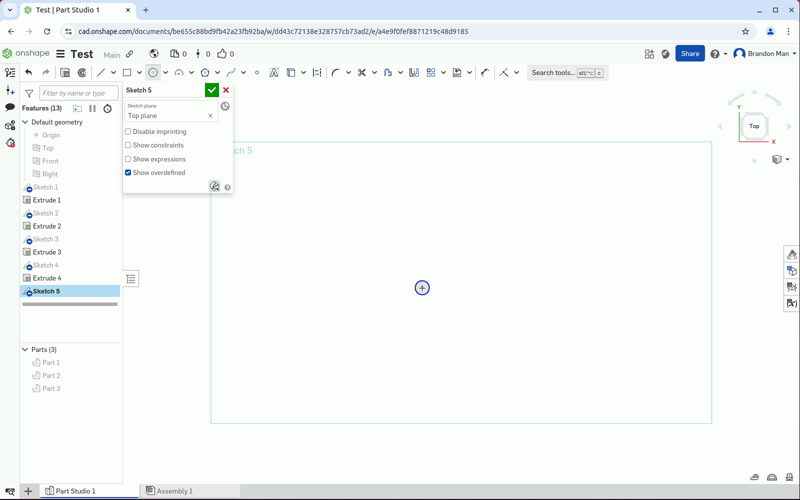
key_up(shift)
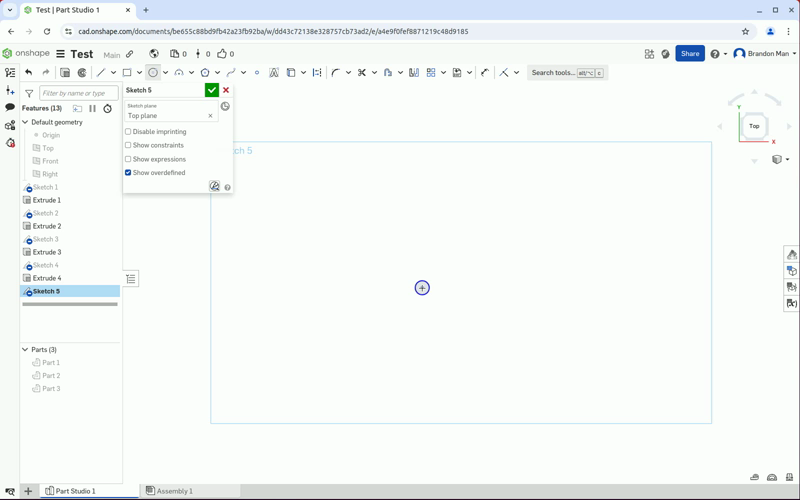
mouse_move(426, 287)
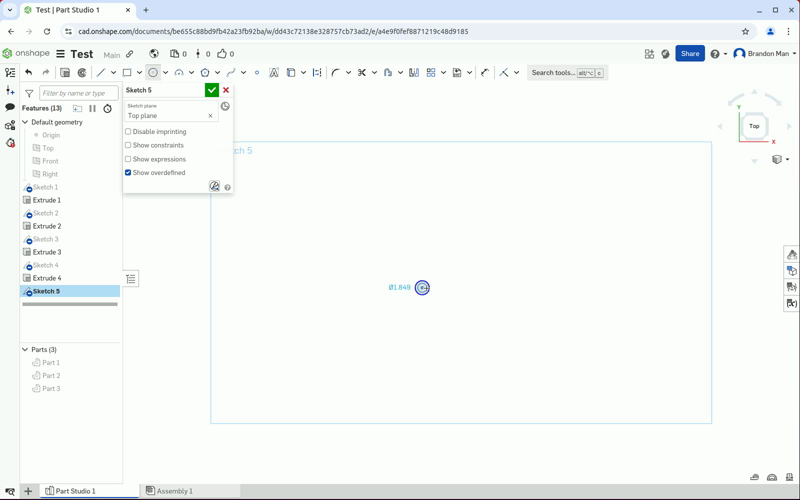
scroll(6)
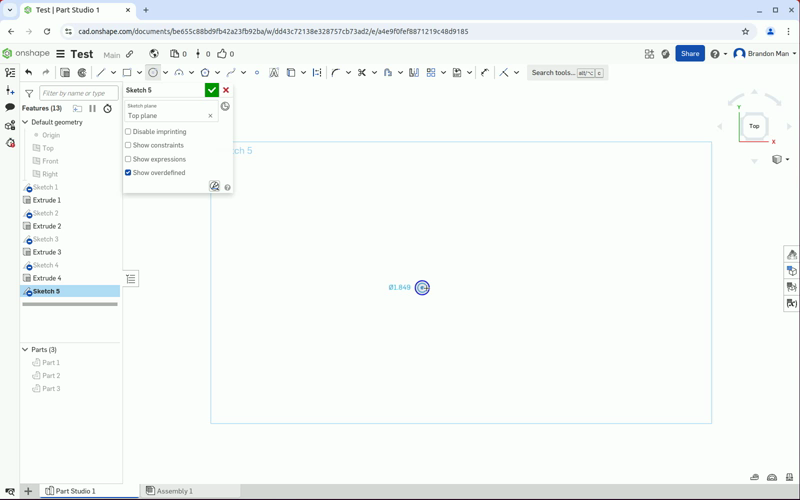
scroll(6)
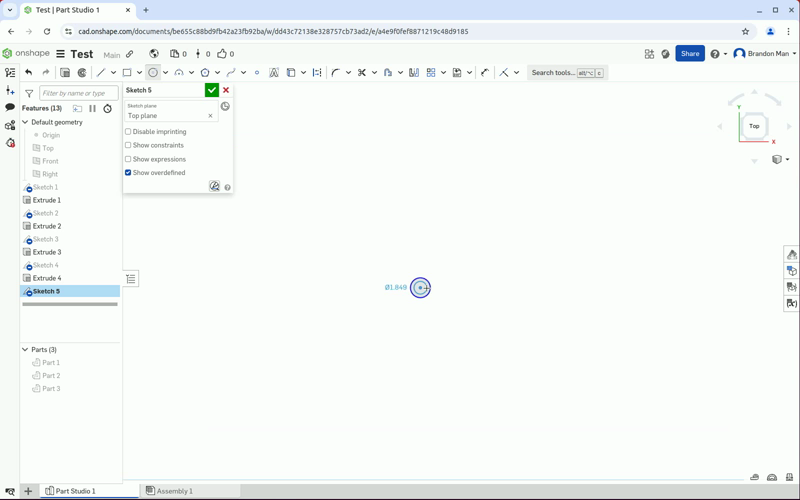
scroll(6)
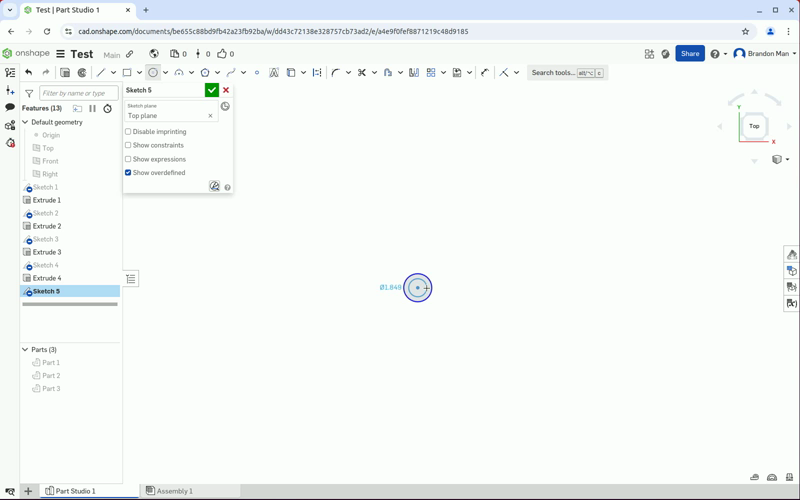
scroll(6)
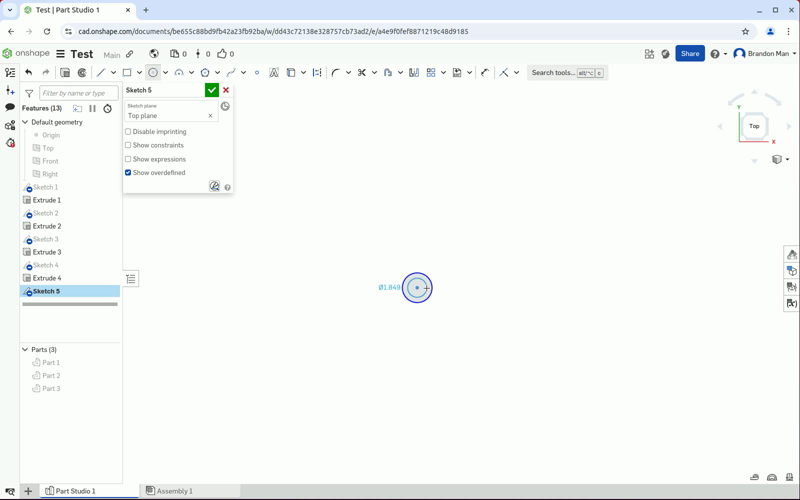
scroll(6)
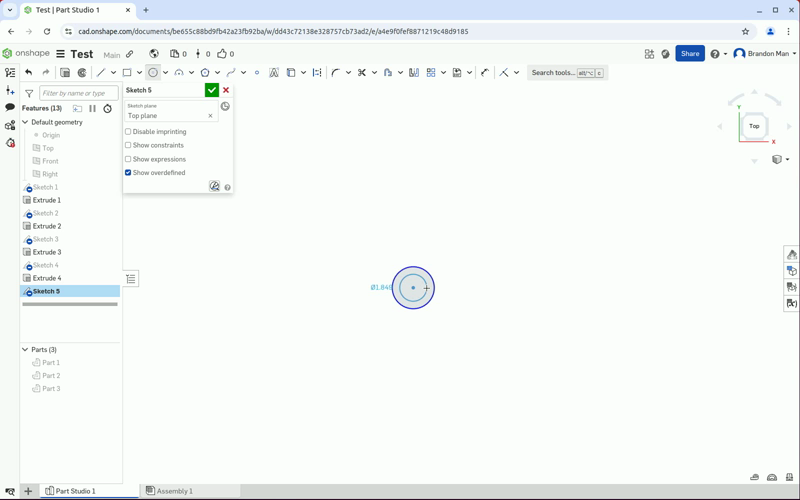
scroll(6)
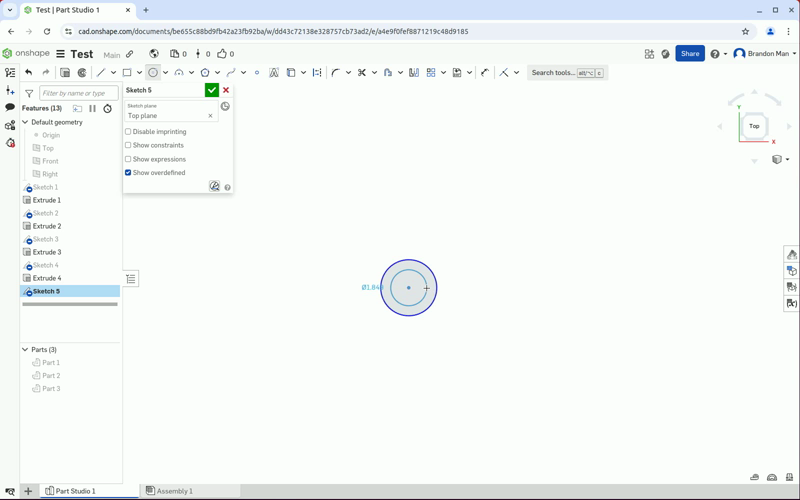
scroll(6)
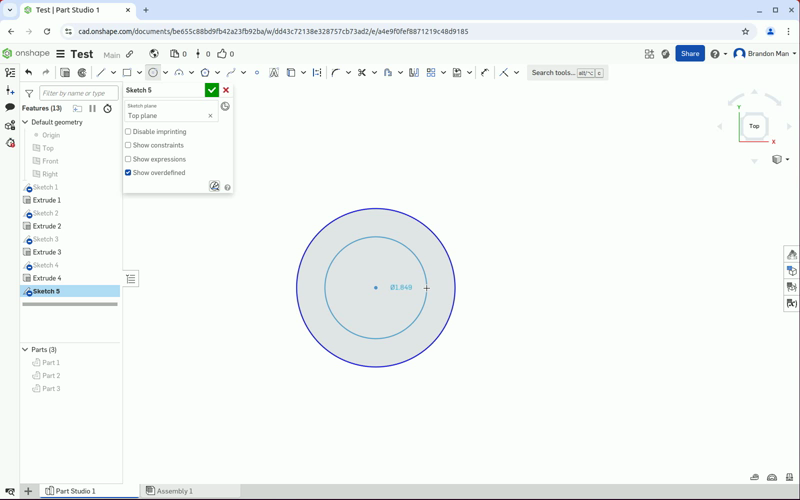
click(426, 287)
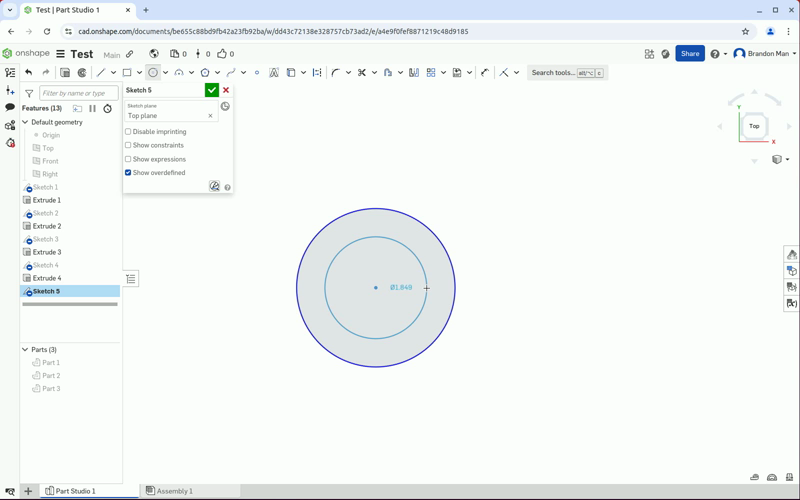
scroll(-6)
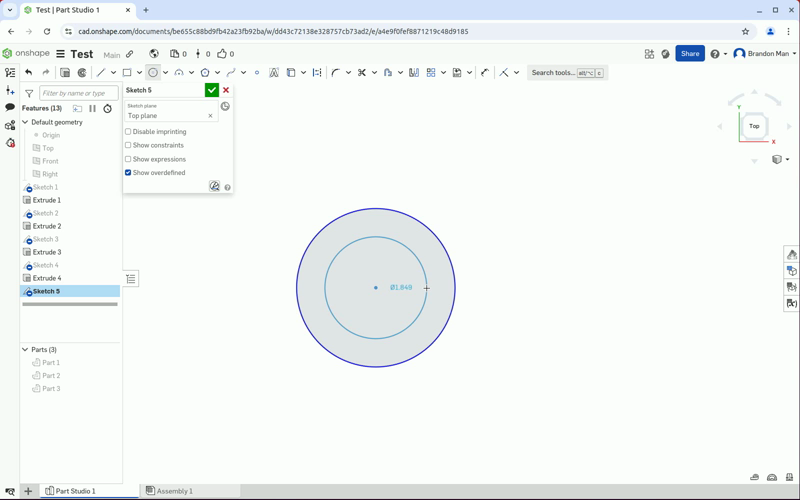
scroll(-6)
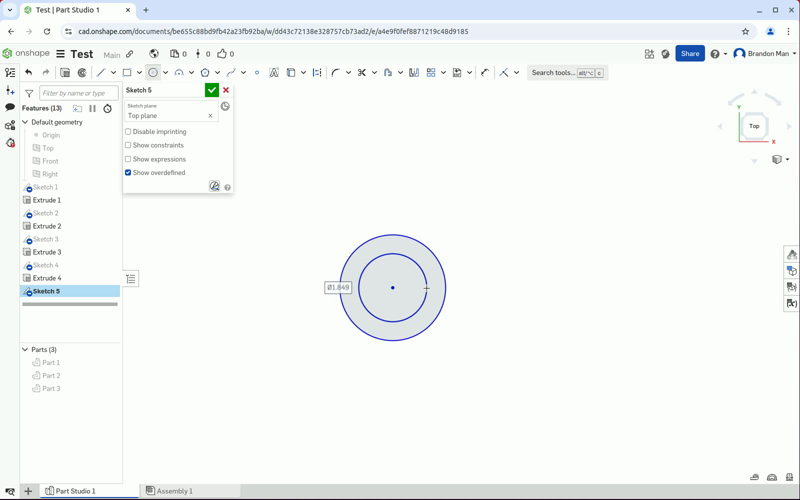
scroll(-6)
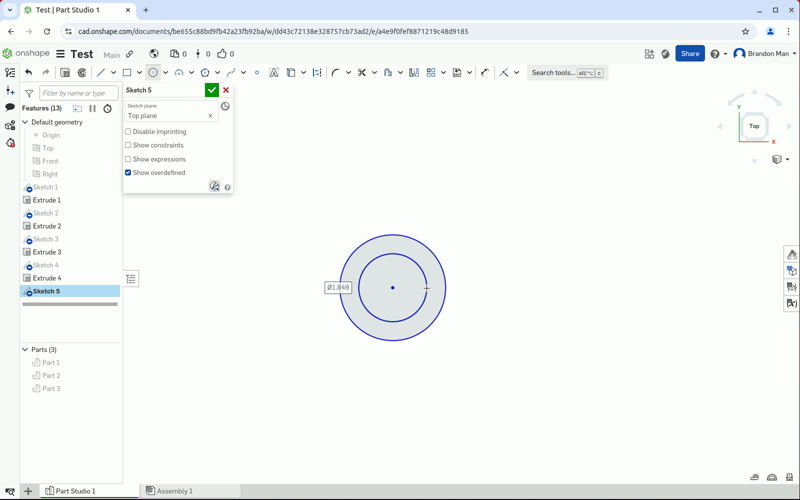
scroll(-6)
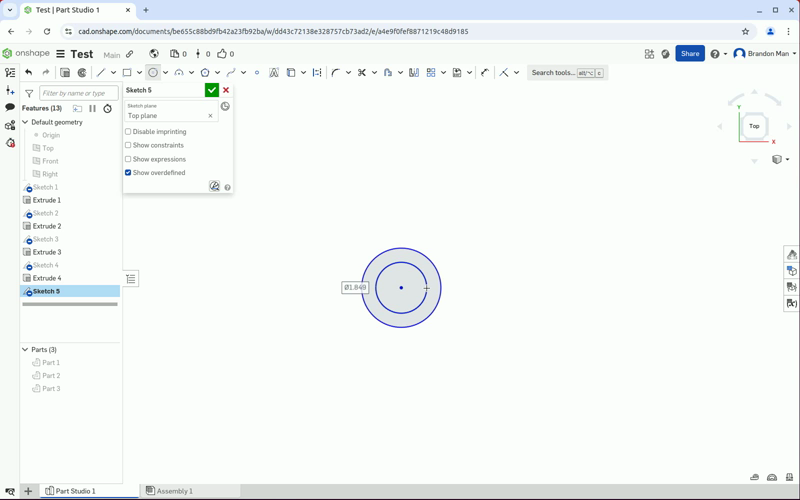
scroll(-6)
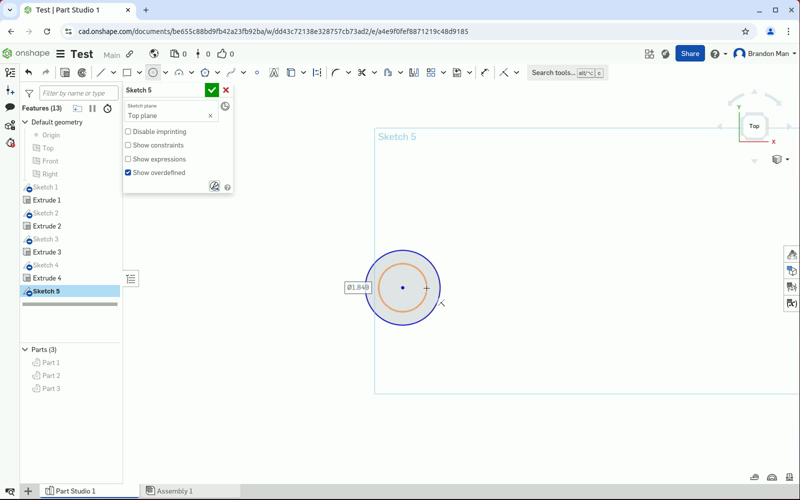
scroll(-6)
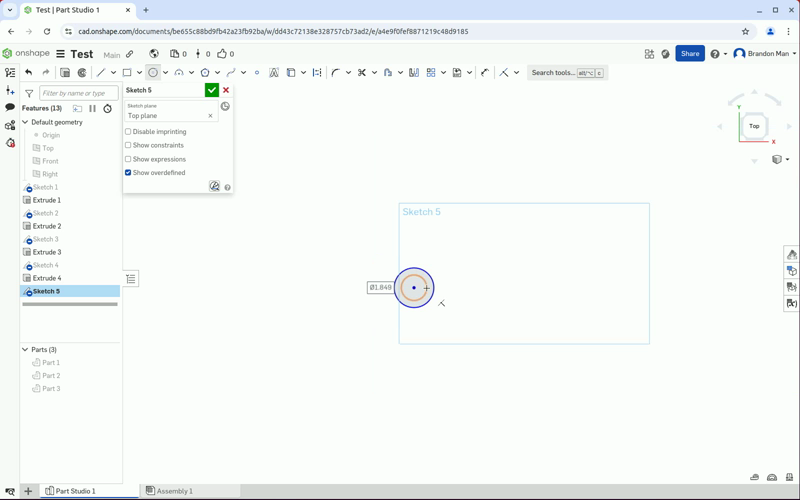
scroll(-6)
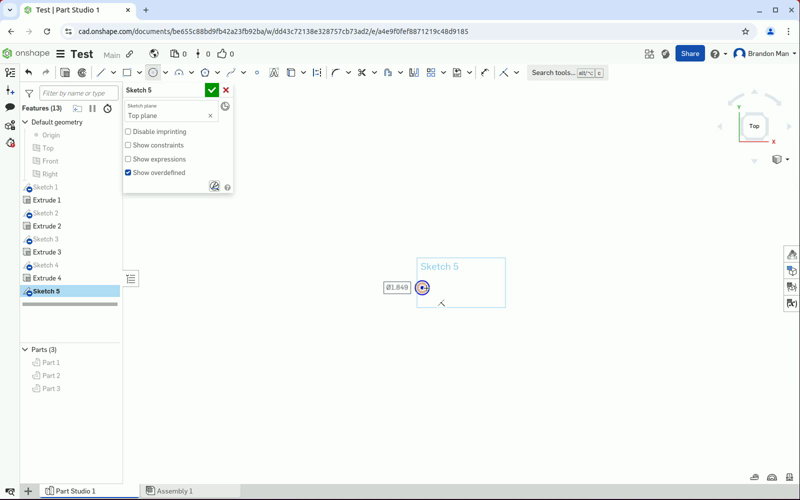
key(esc)
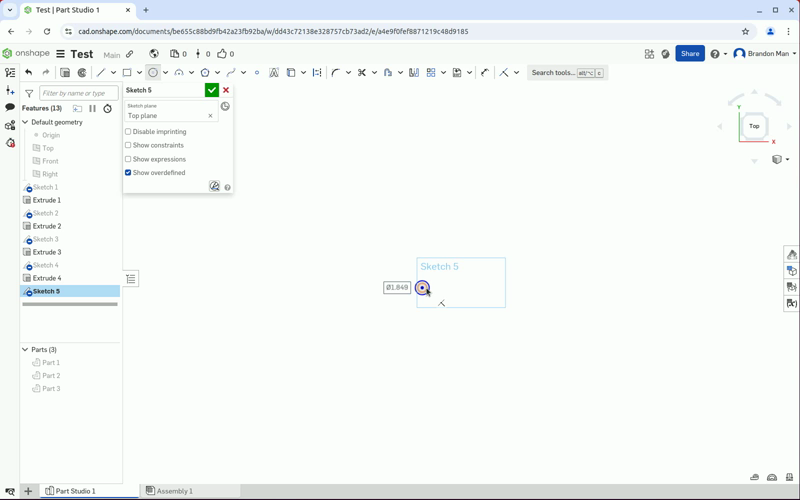
mouse_move(426, 285)
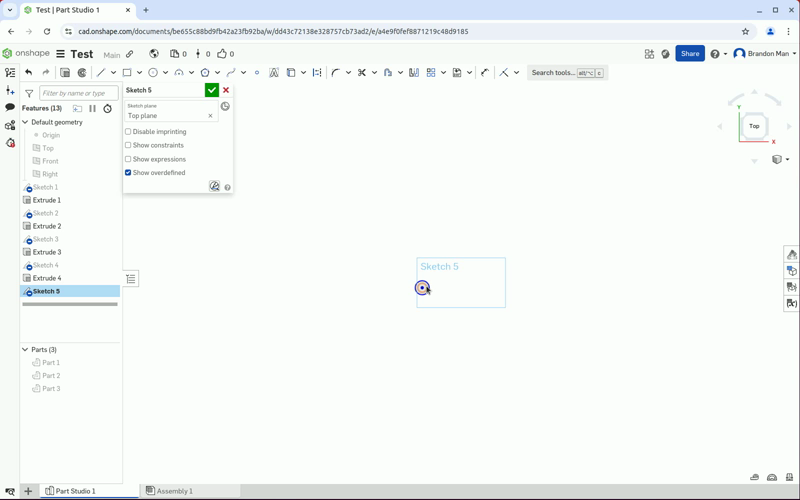
scroll(6)
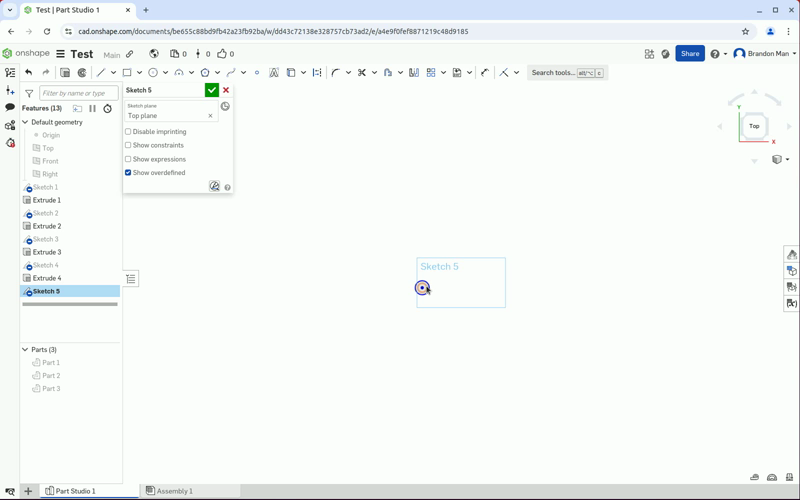
scroll(6)
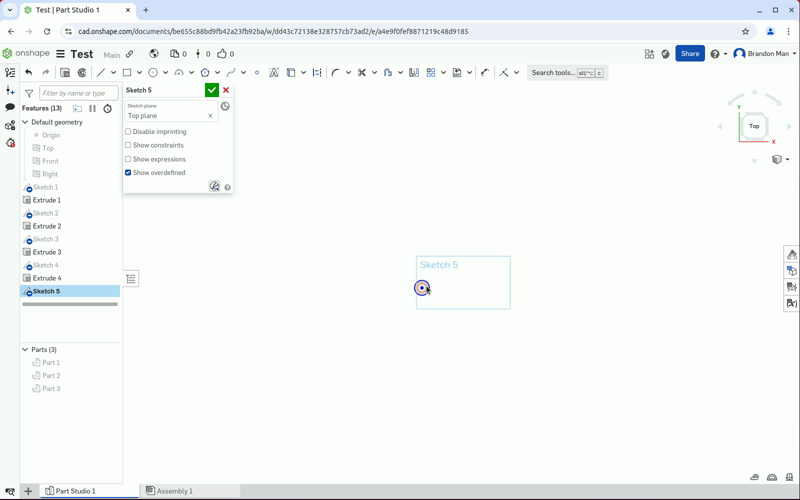
scroll(6)
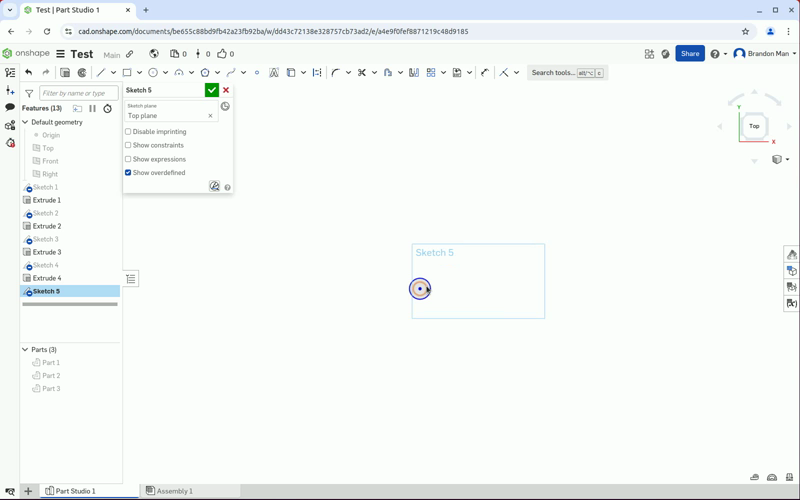
scroll(6)
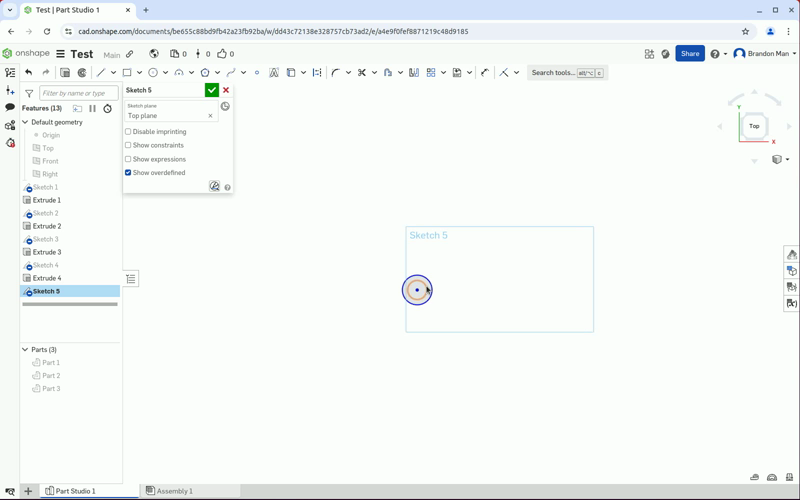
scroll(6)
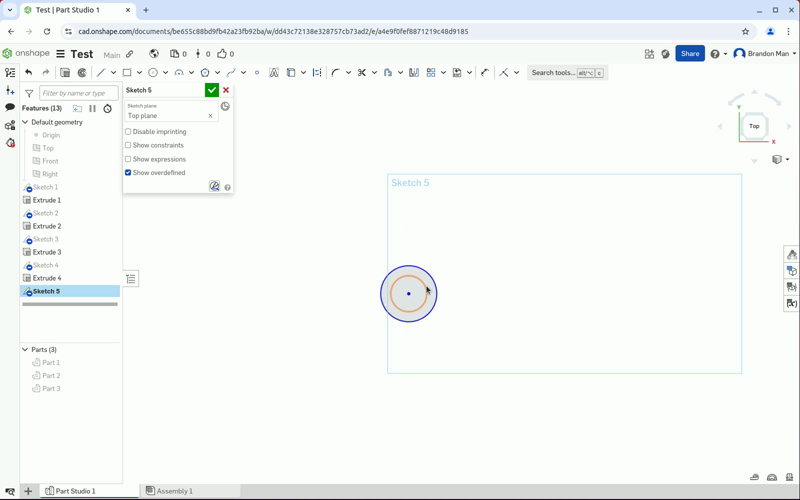
scroll(6)
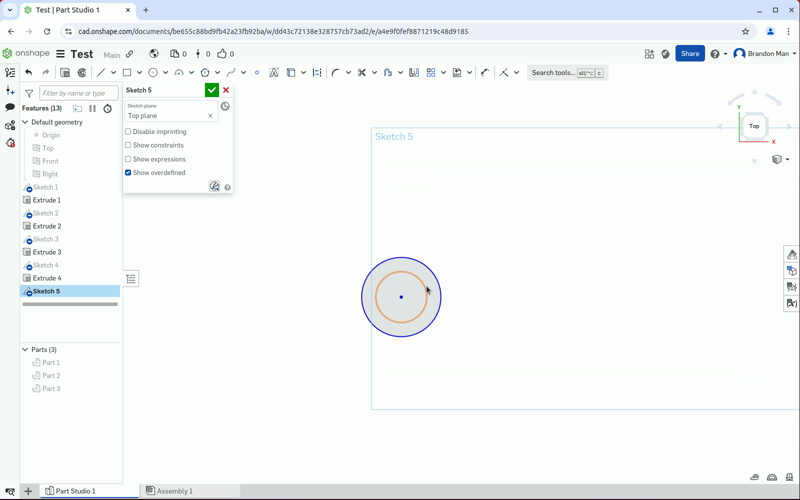
scroll(6)
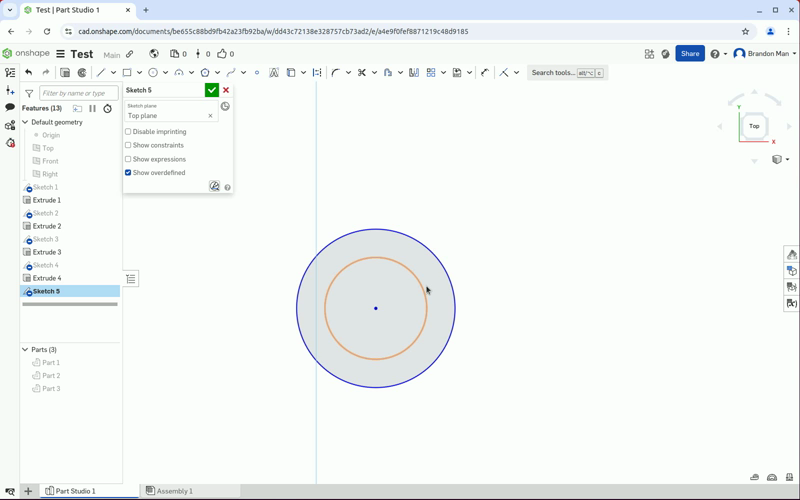
click(426, 285)
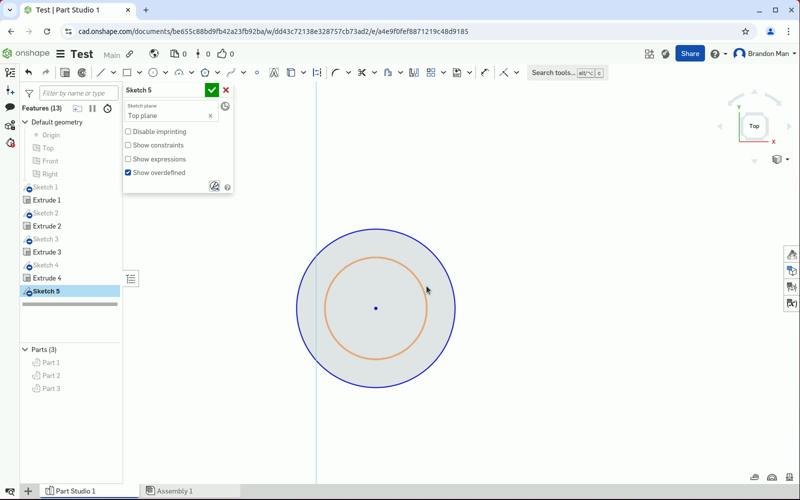
scroll(-6)
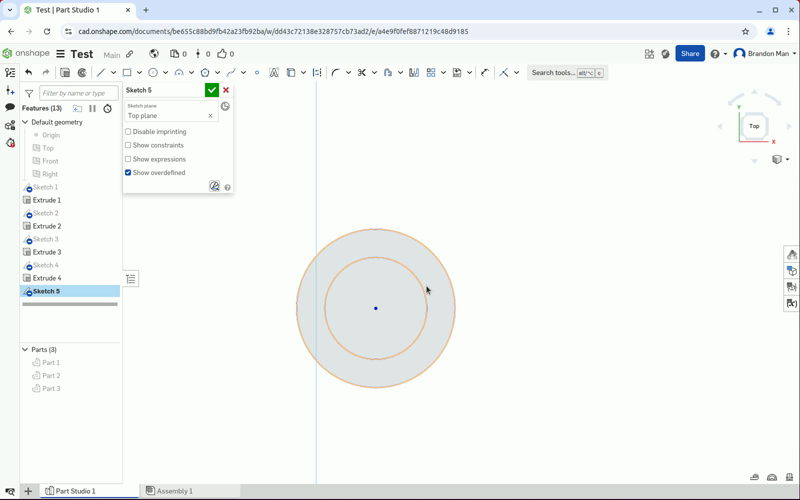
scroll(-6)
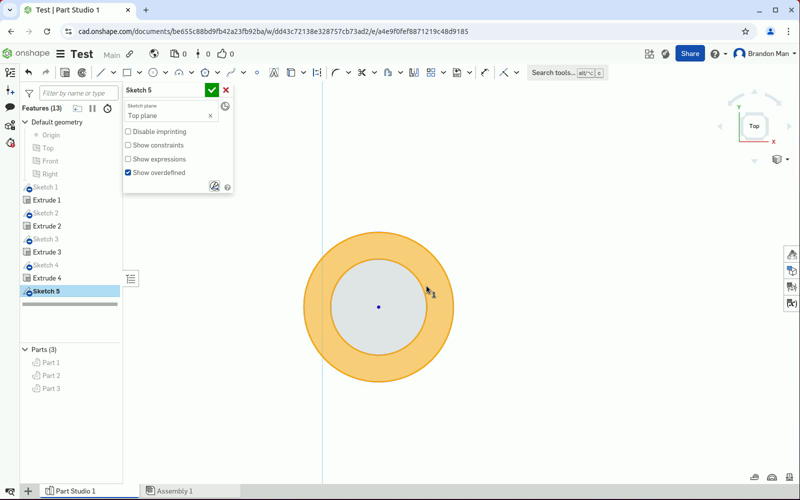
scroll(-6)
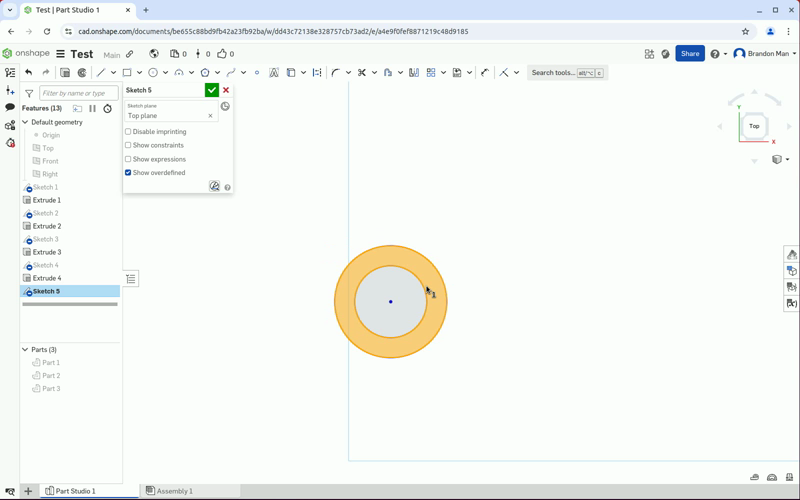
scroll(-6)
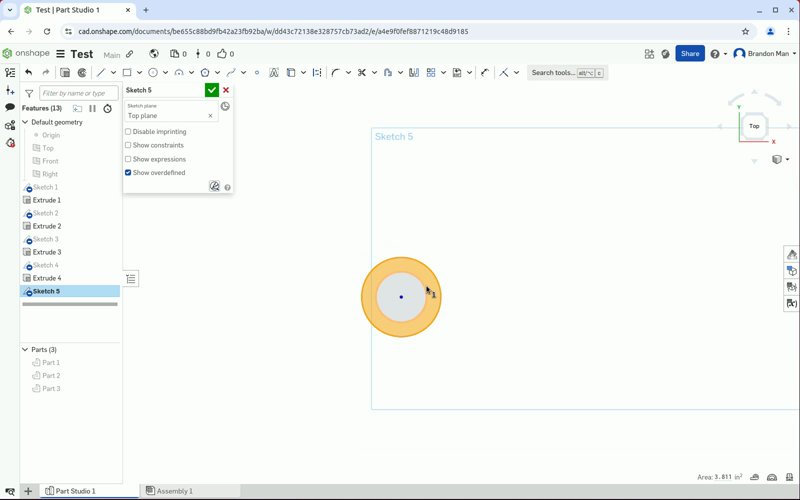
scroll(-6)
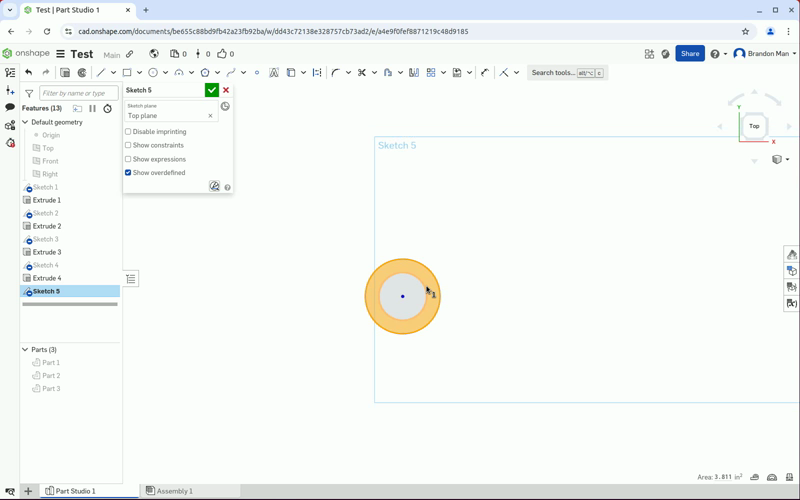
scroll(-6)
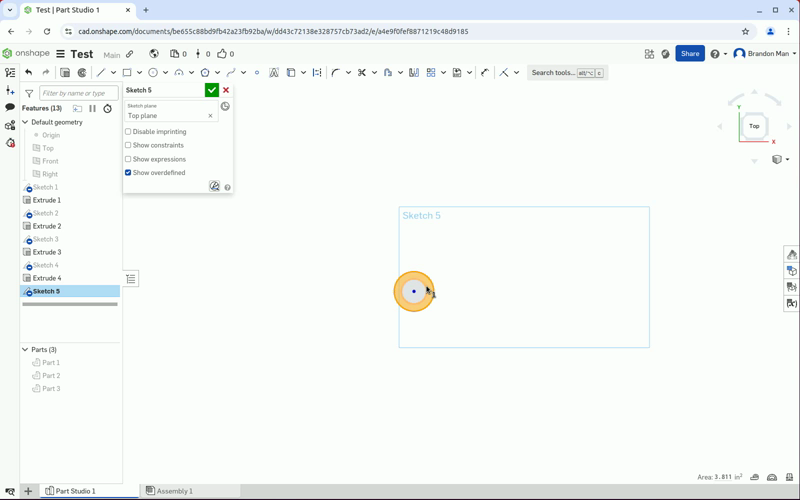
scroll(-6)
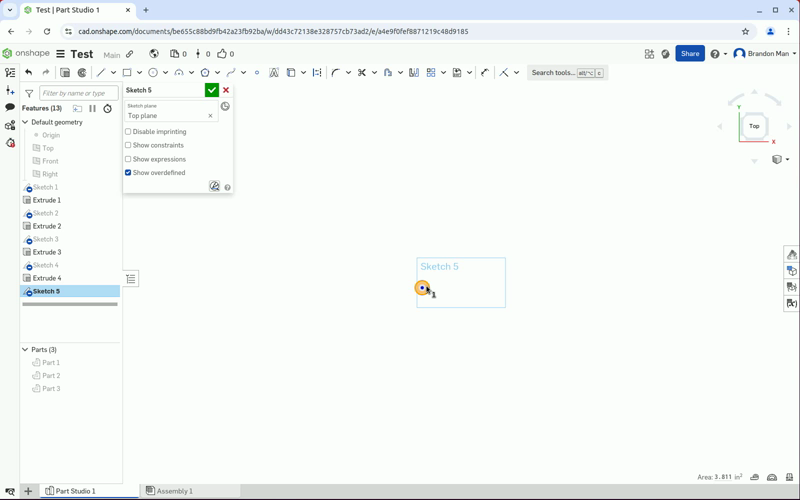
mouse_move(73, 352)
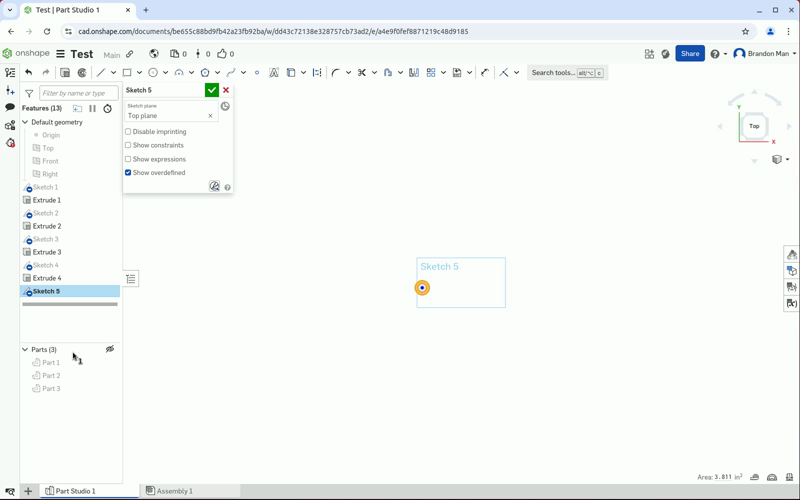
key(shift+y)
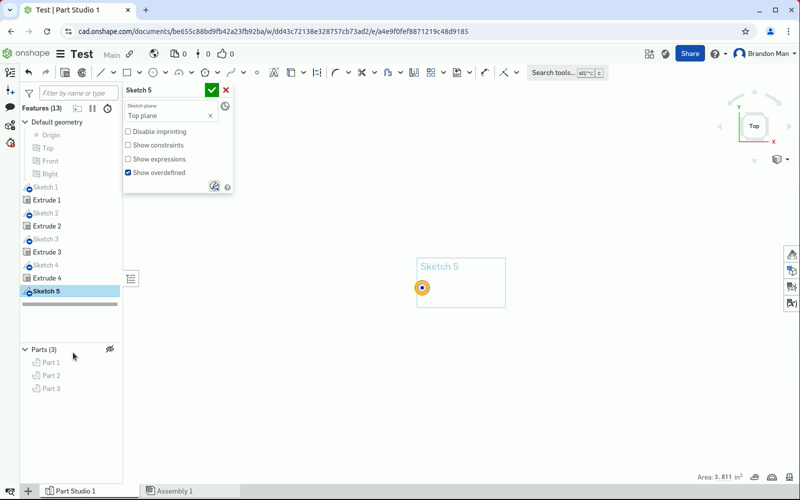
key(shift+e)
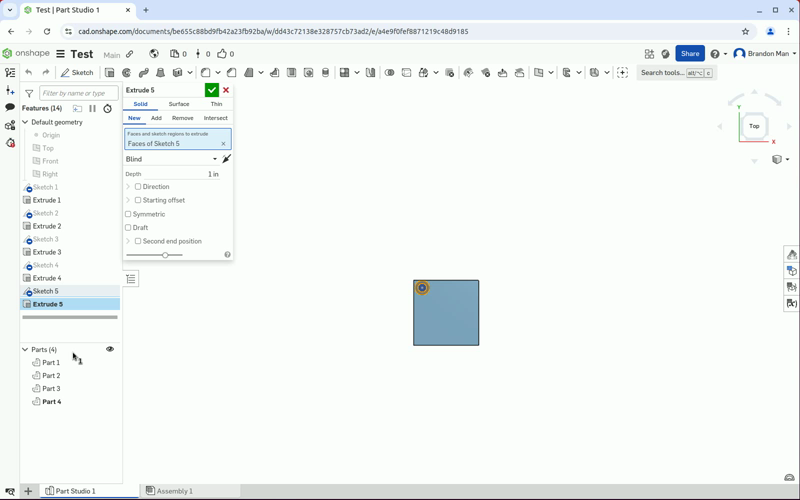
mouse_move(143, 106)
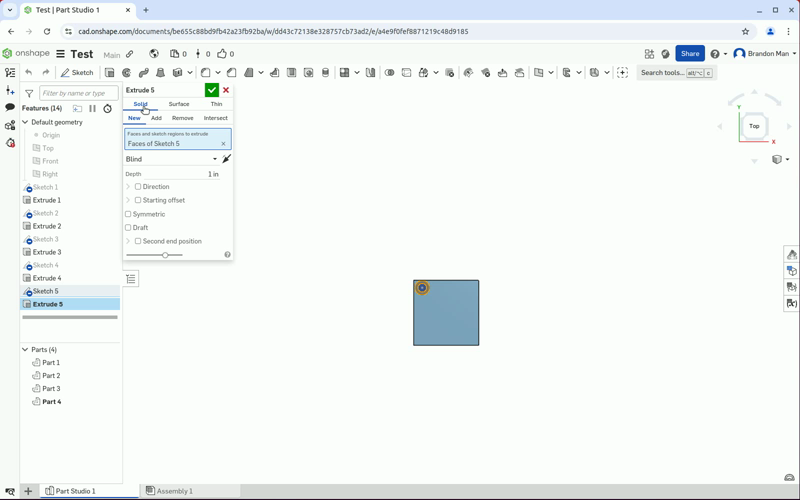
click(143, 106)
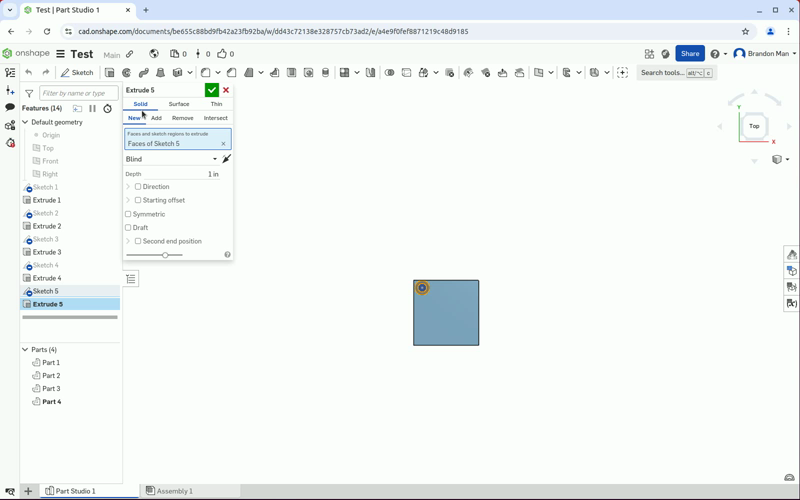
mouse_move(137, 120)
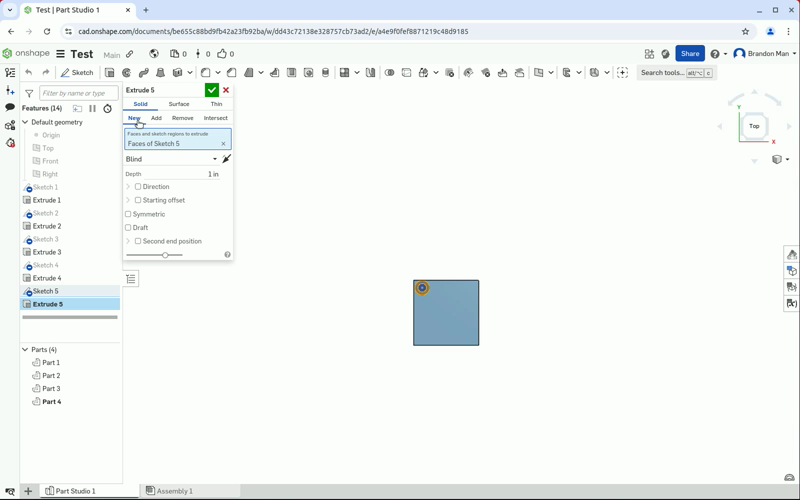
click(137, 120)
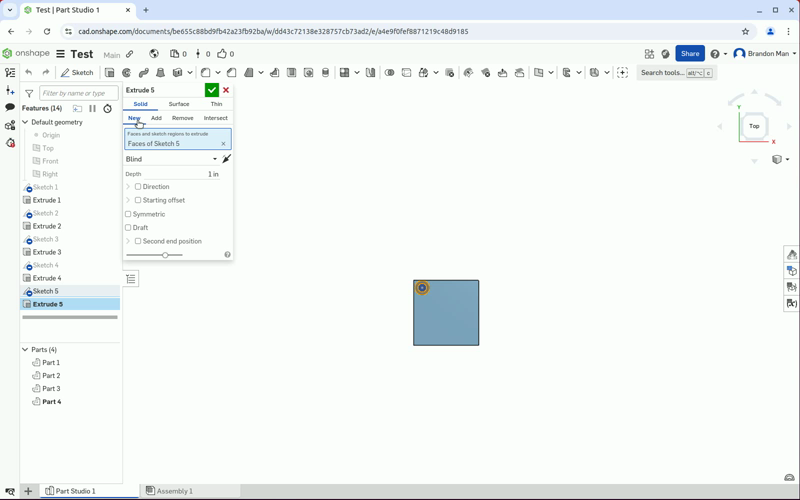
key(tab, 4)
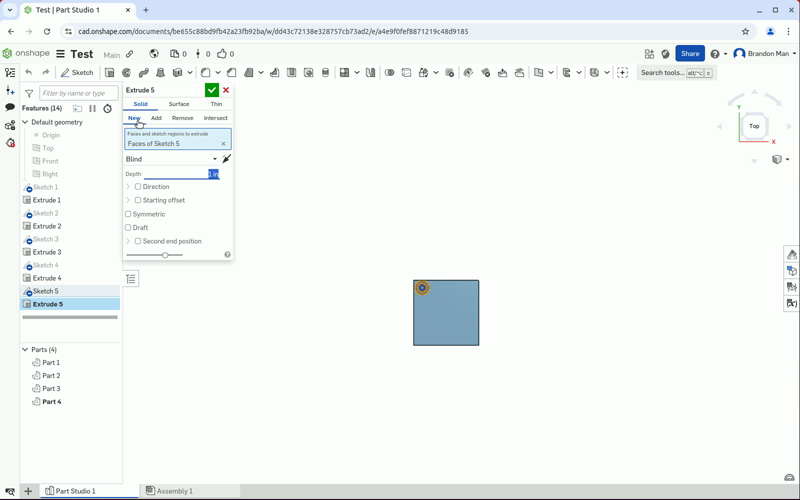
text(0.963)
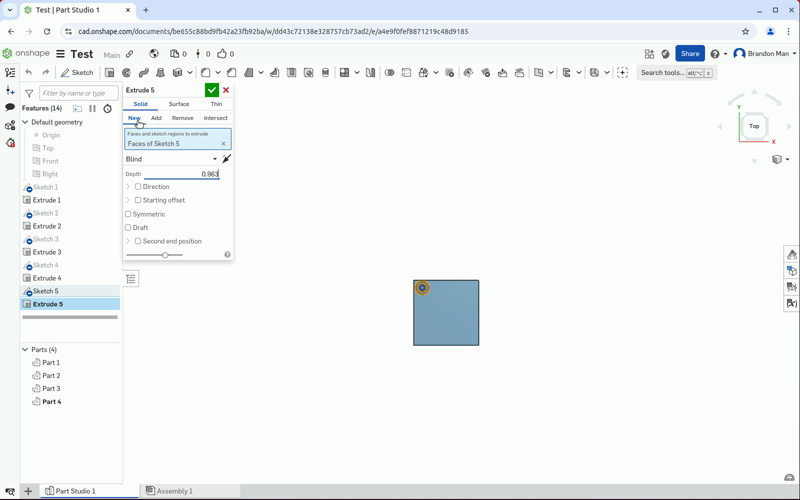
key(enter)
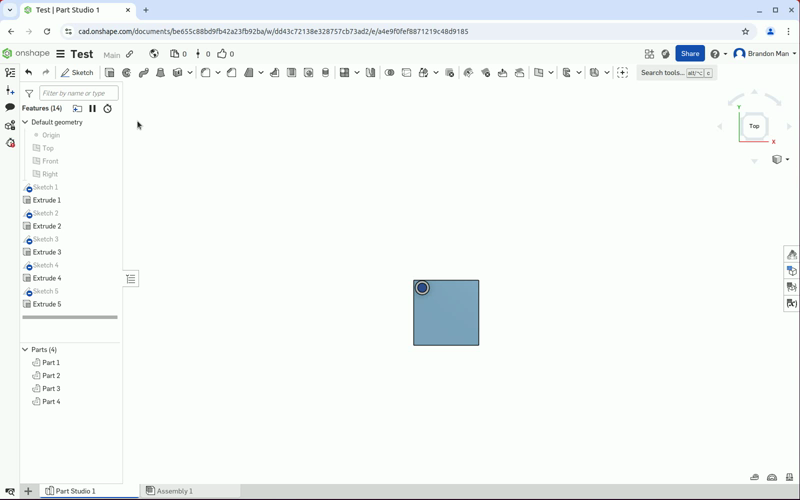
key(shift+h)
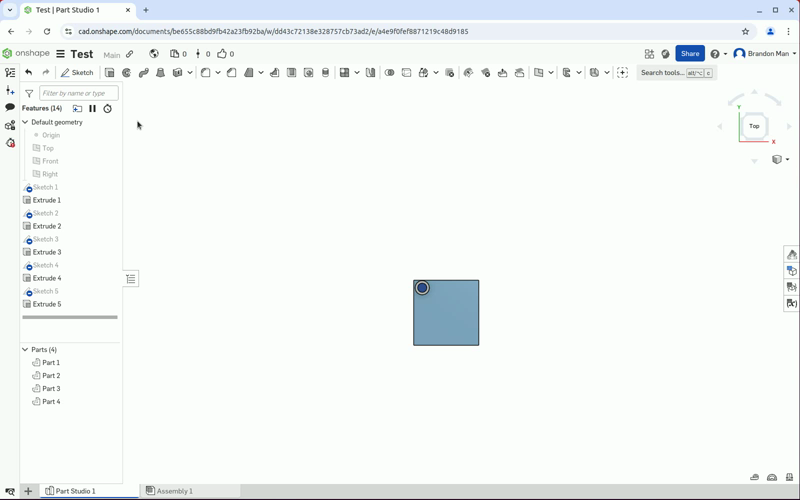
key(shift+h)
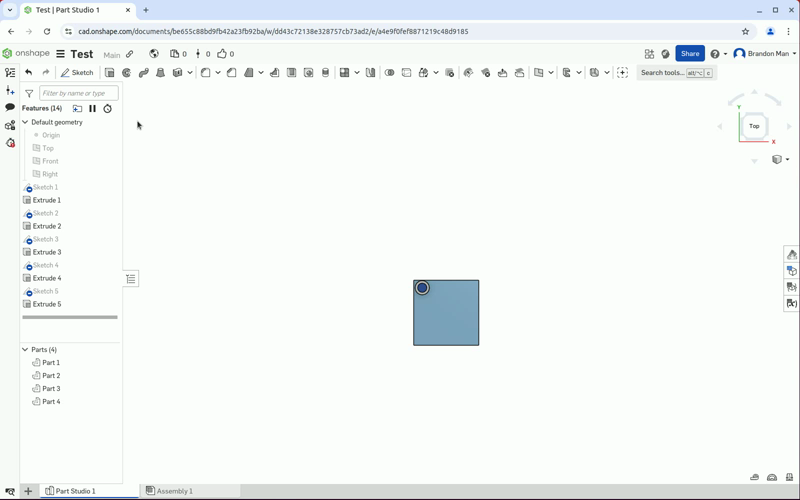
key(shift+7)
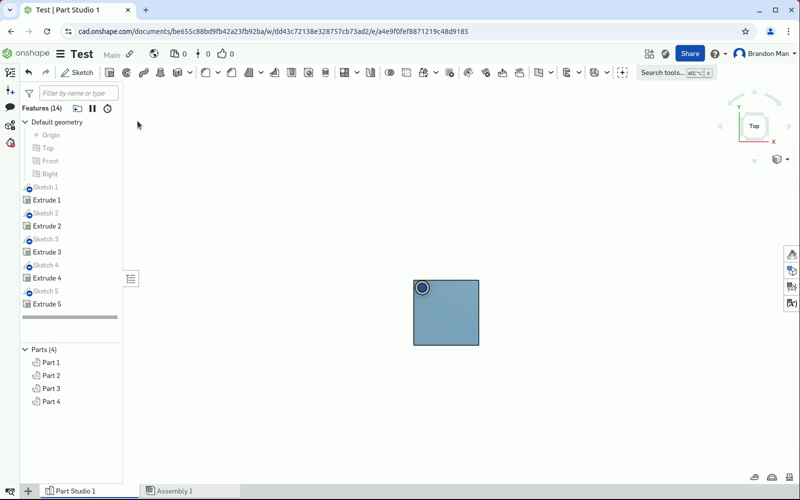
key(up, 3)
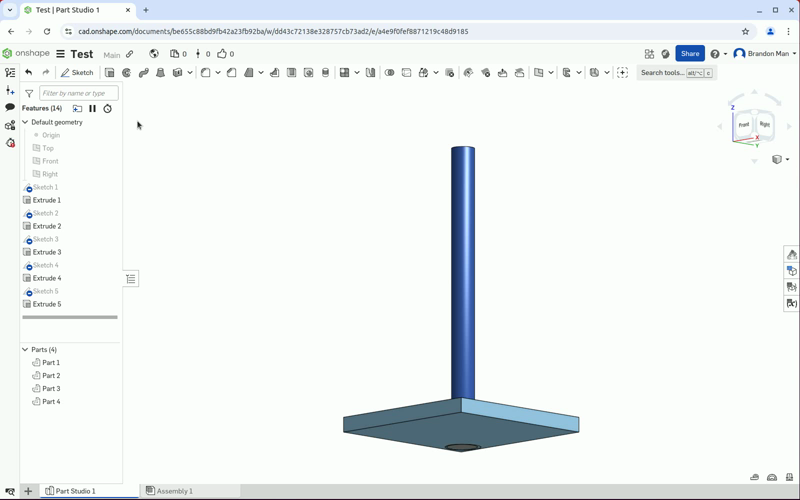
key(left, 3)
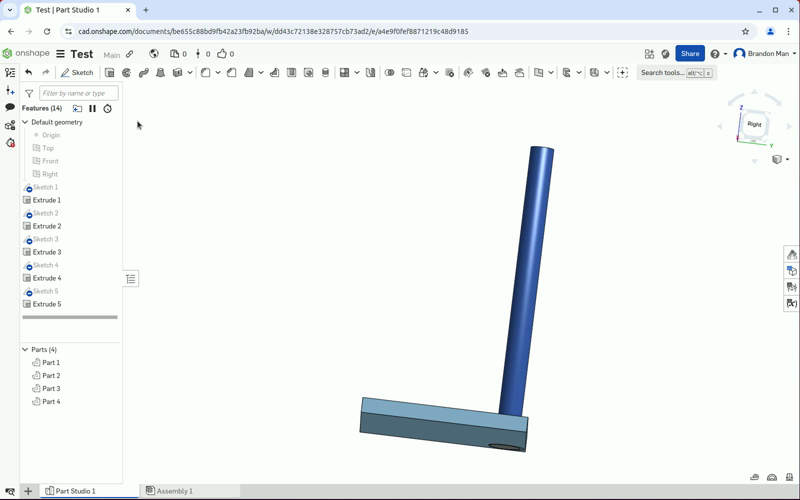
key(right, 3)
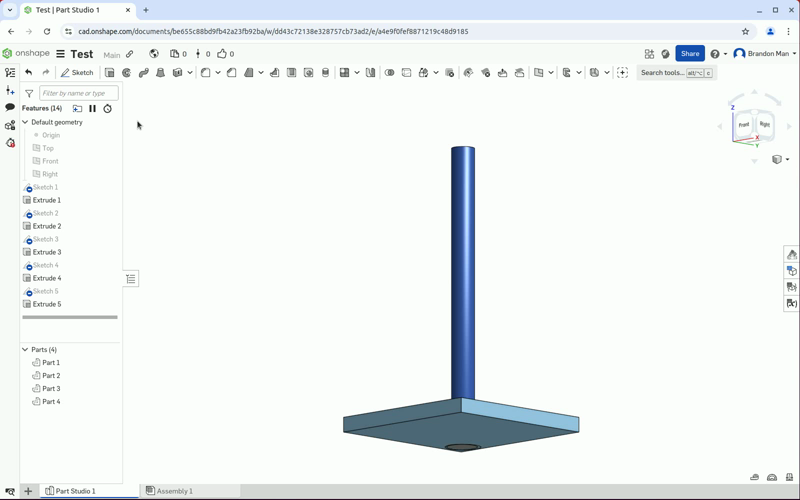
key(down, 3)
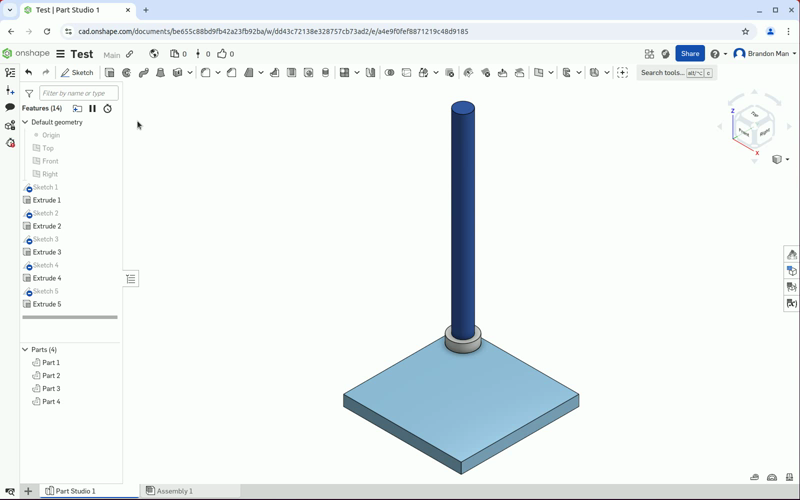
mouse_move(73, 189)
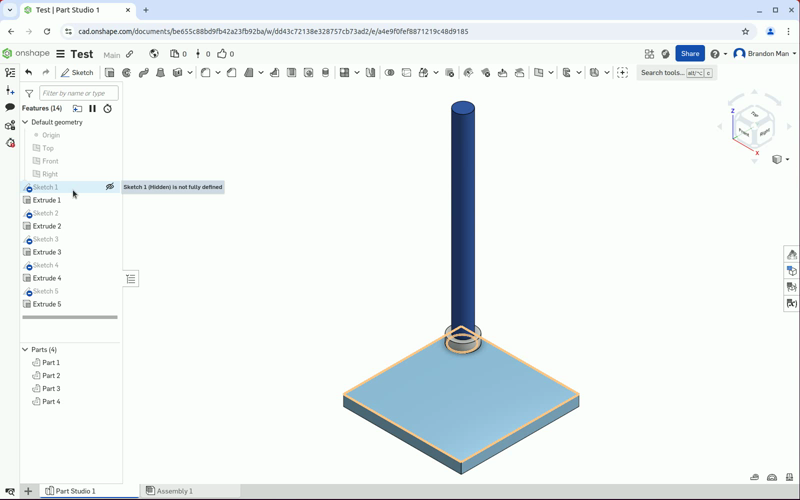
click(73, 189)